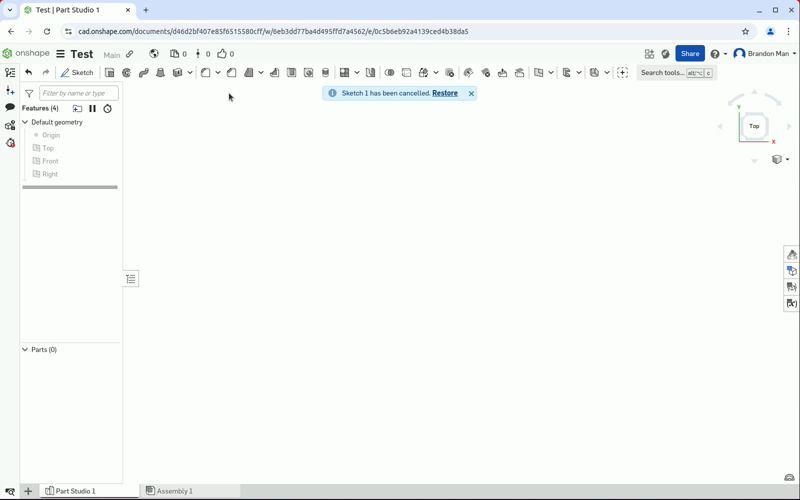
key(shift+h)
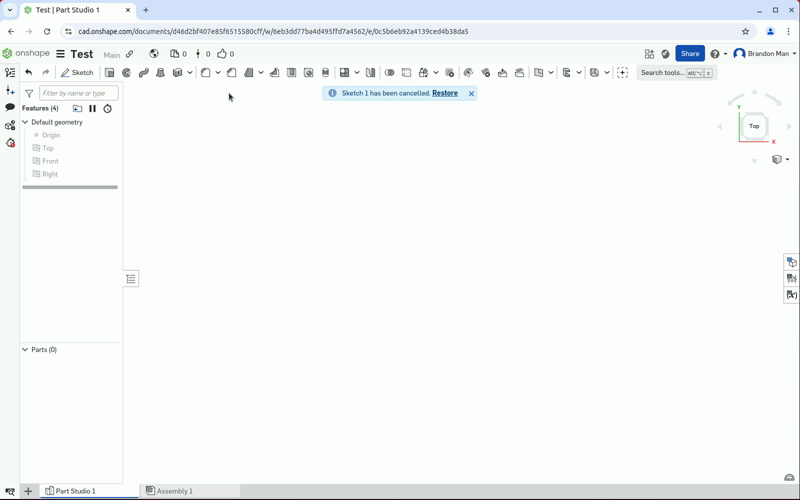
mouse_move(73, 352)
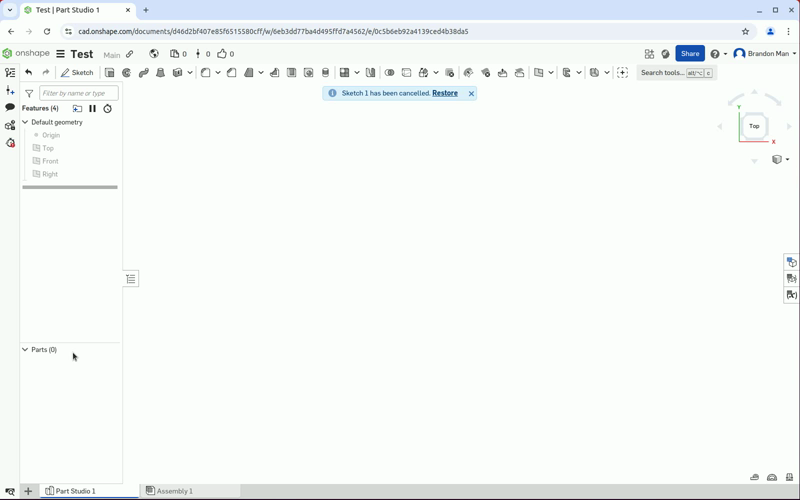
key(y)
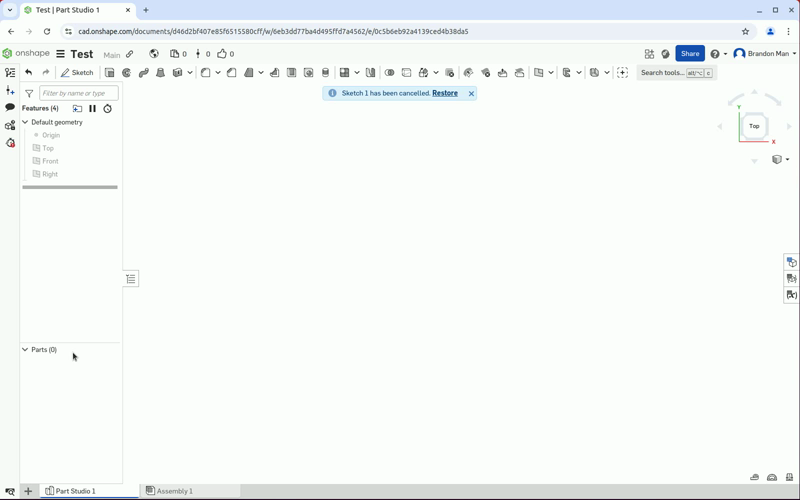
key(shift+p)
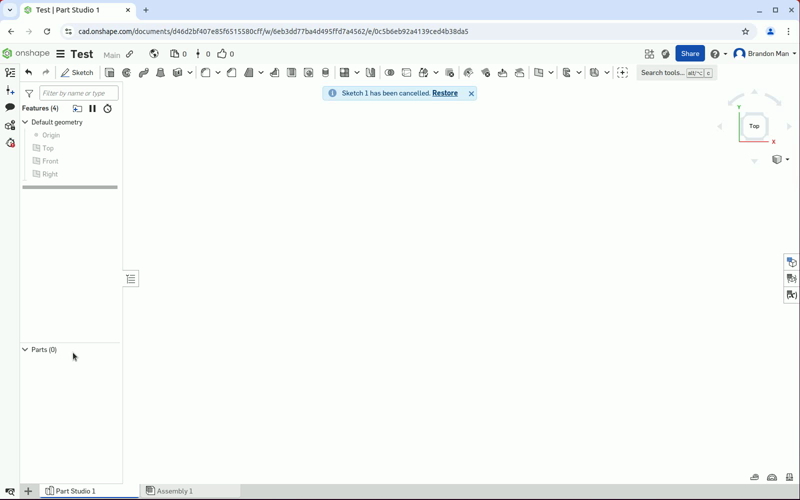
key(space)
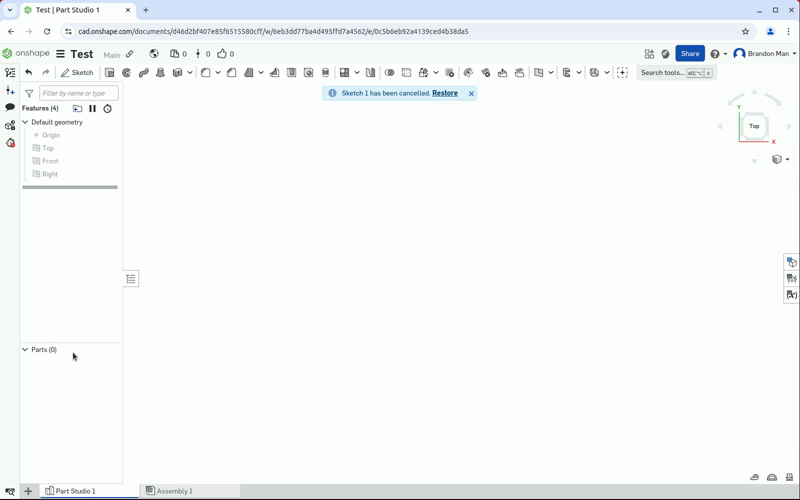
key_down(shift)
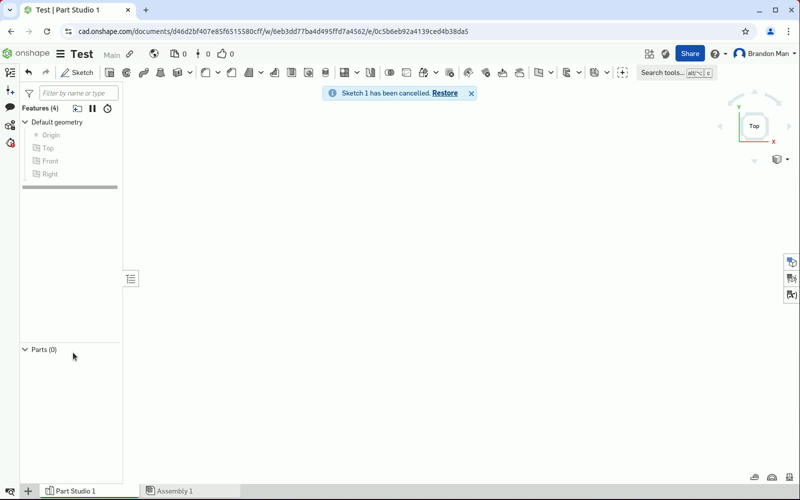
key(up)
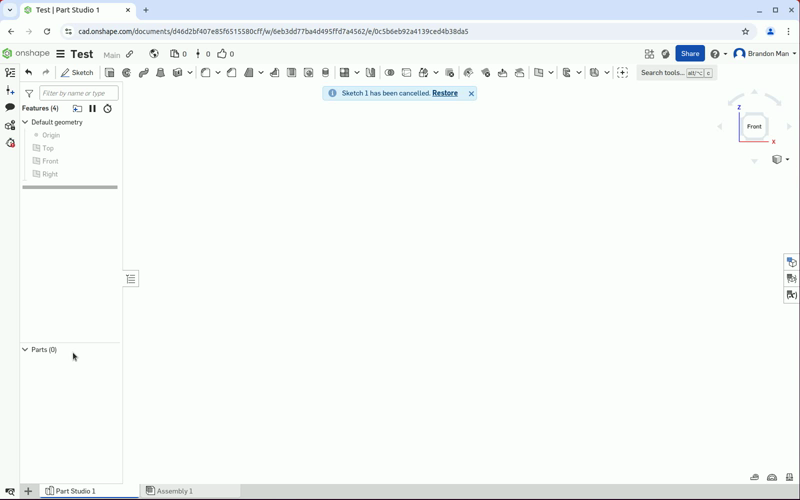
key_up(shift)
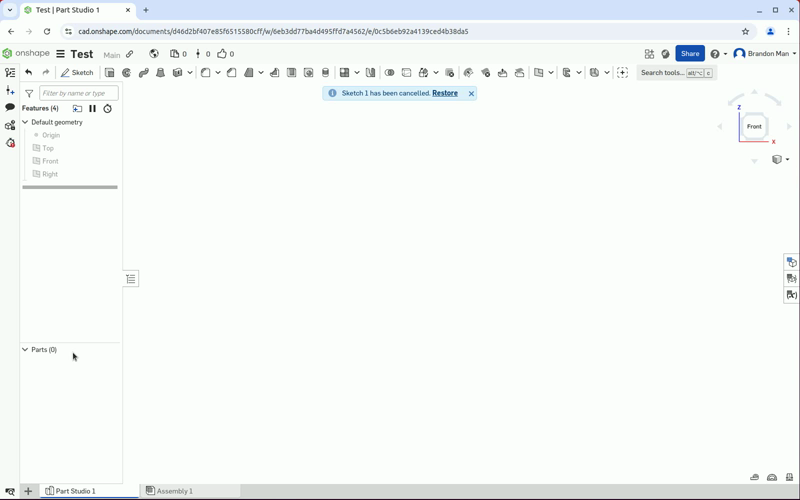
mouse_move(73, 352)
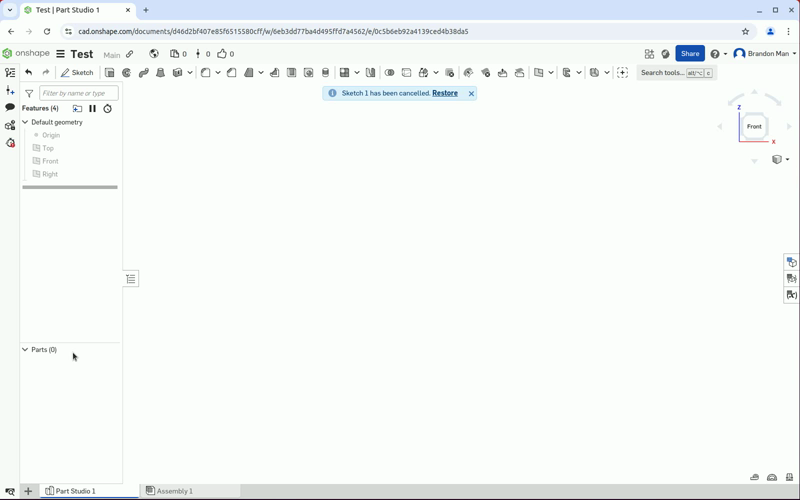
key(shift+y)
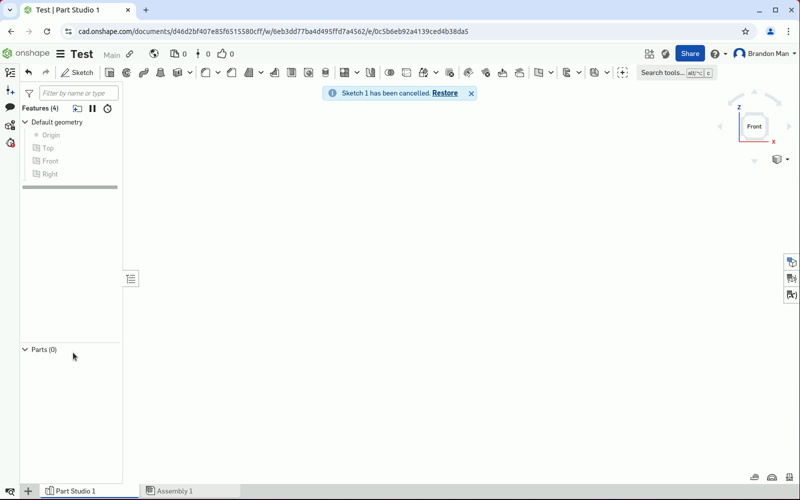
key(shift+s)
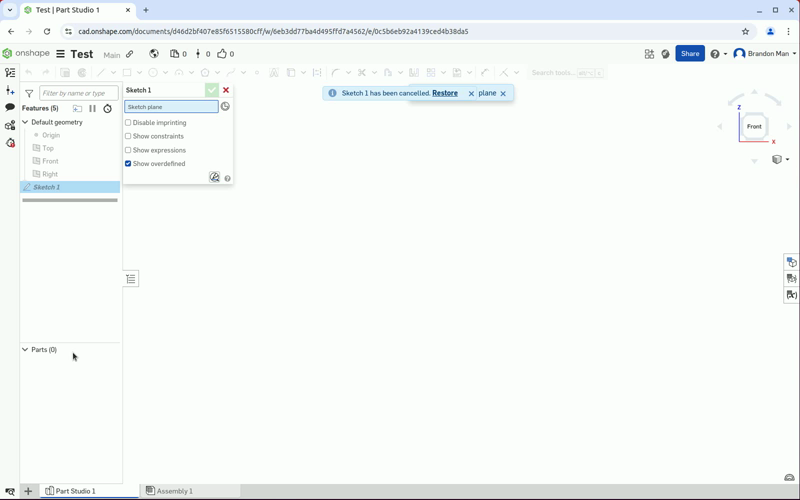
mouse_move(73, 163)
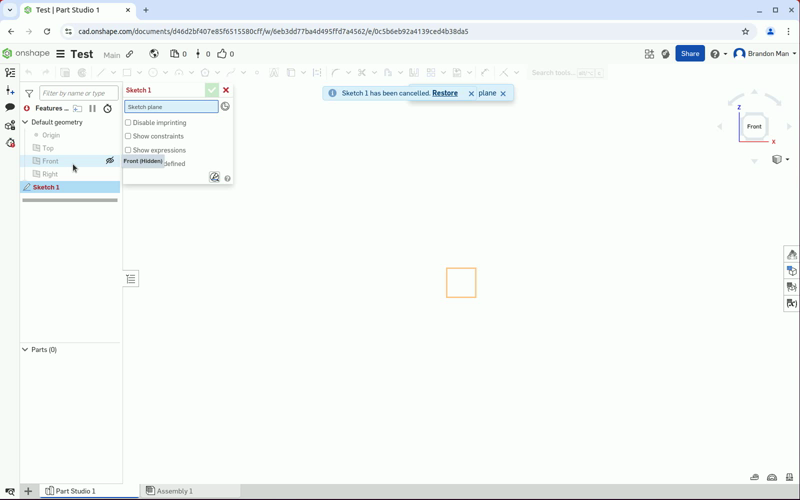
click(73, 163)
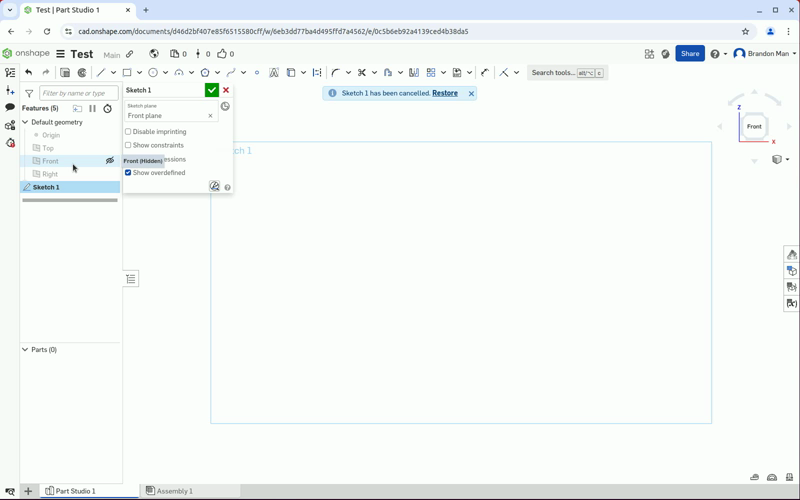
mouse_move(73, 352)
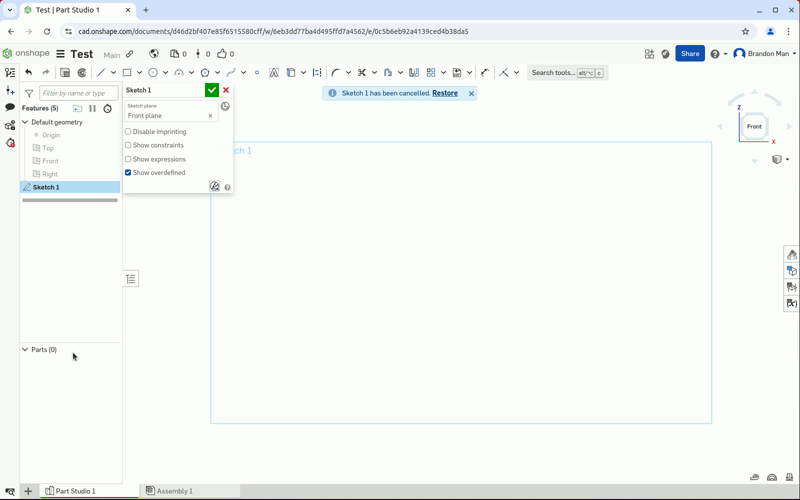
key(y)
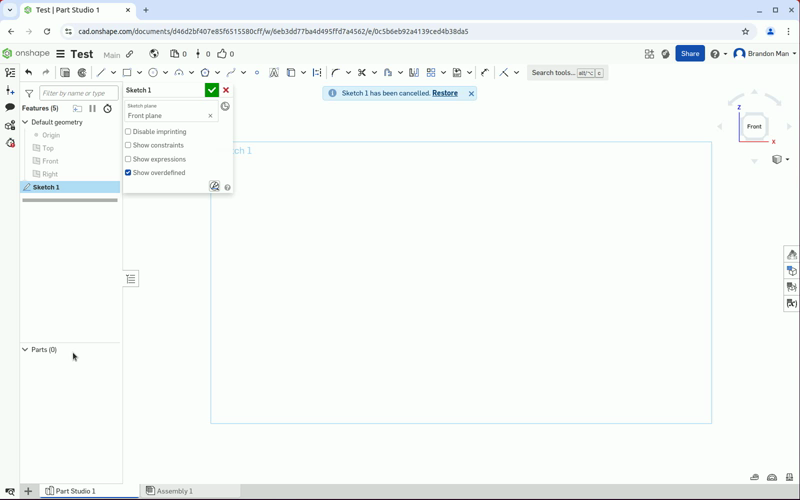
key(l)
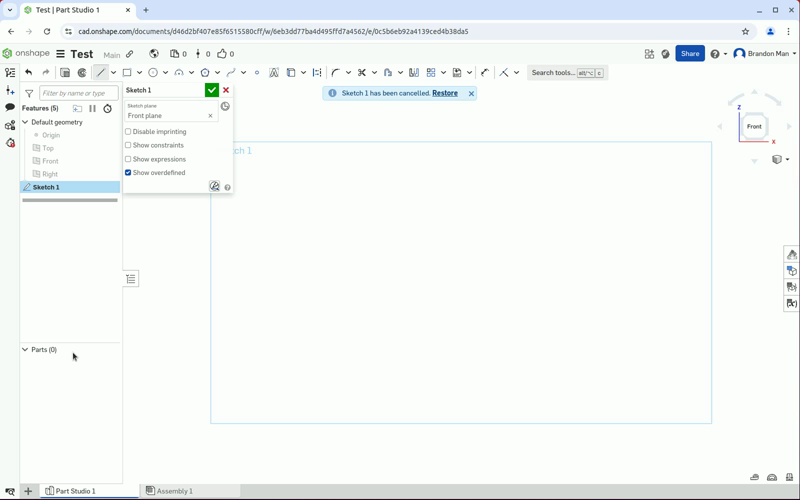
key_down(shift)
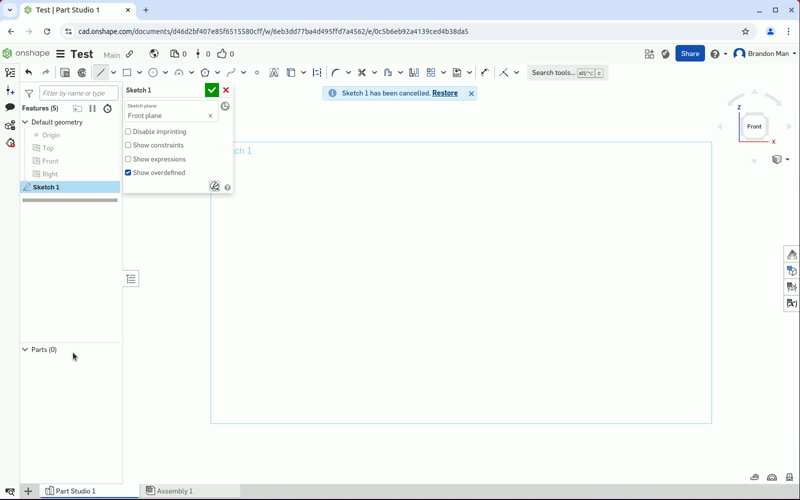
mouse_move(348, 243)
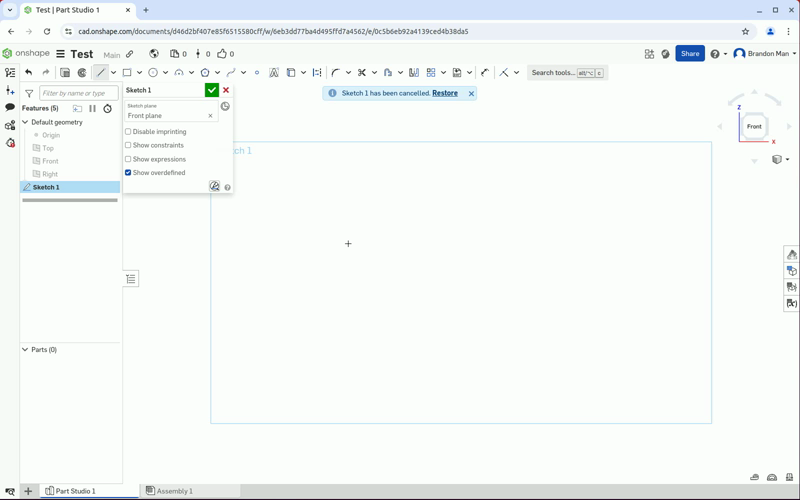
click(348, 243)
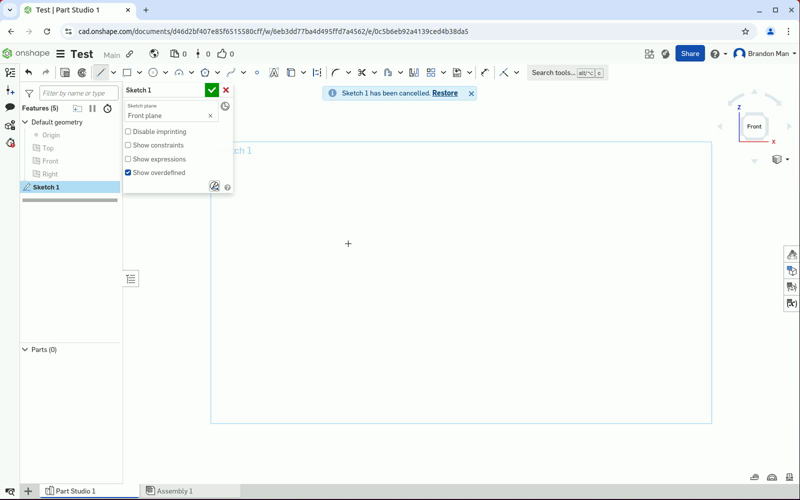
key_up(shift)
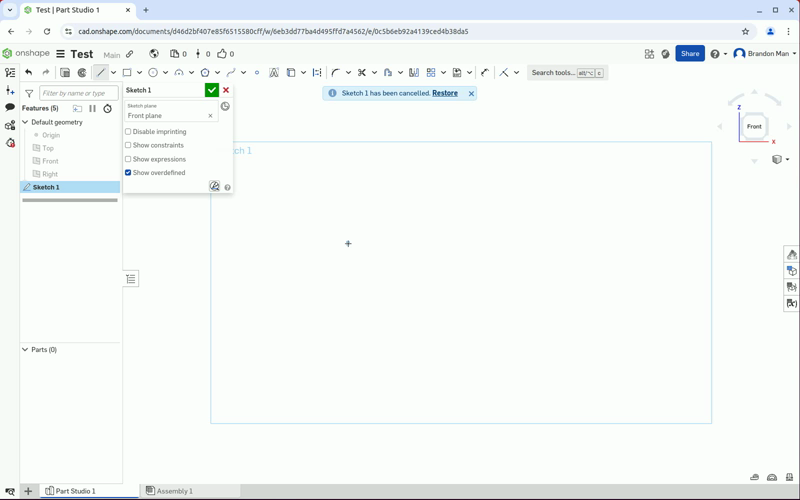
key_down(shift)
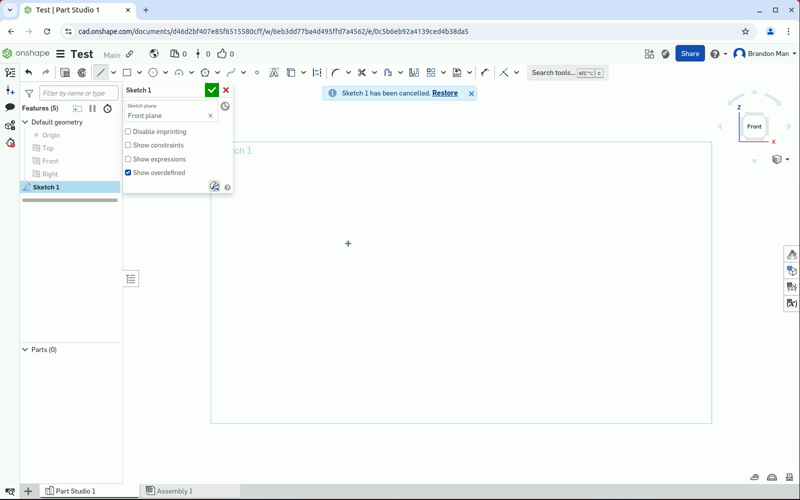
mouse_move(378, 243)
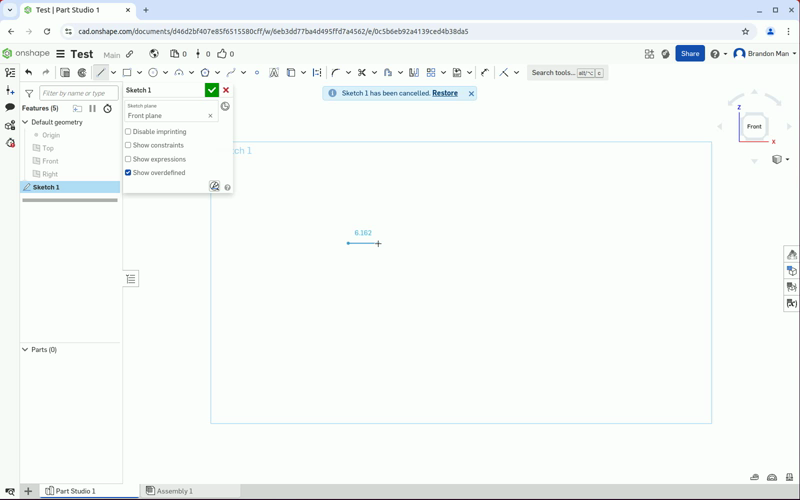
mouse_move(368, 243)
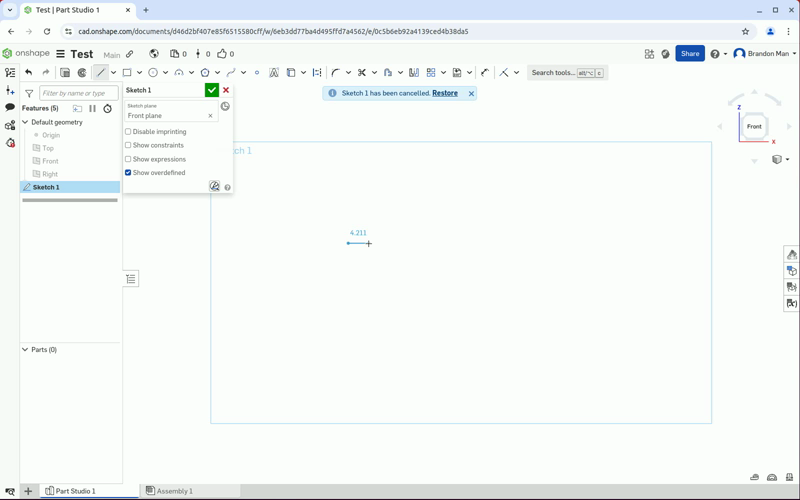
click(368, 243)
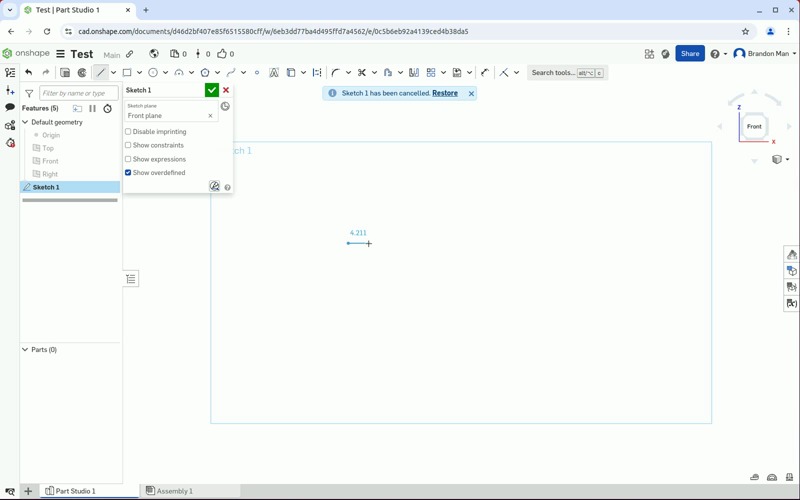
key_up(shift)
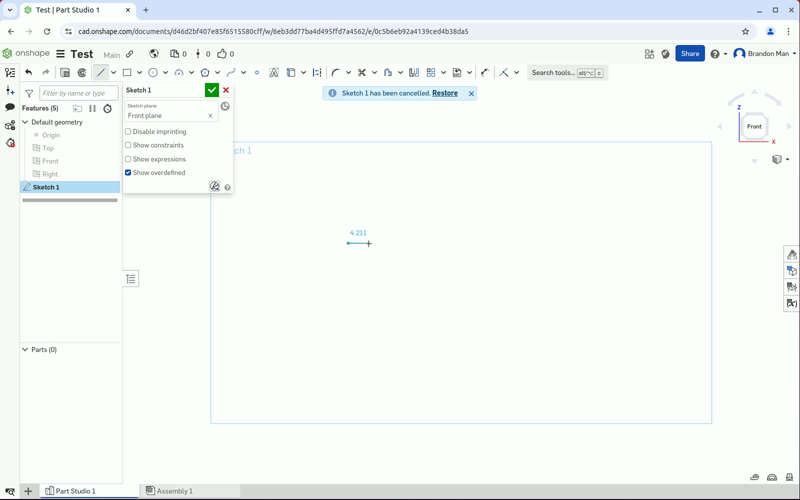
key_down(shift)
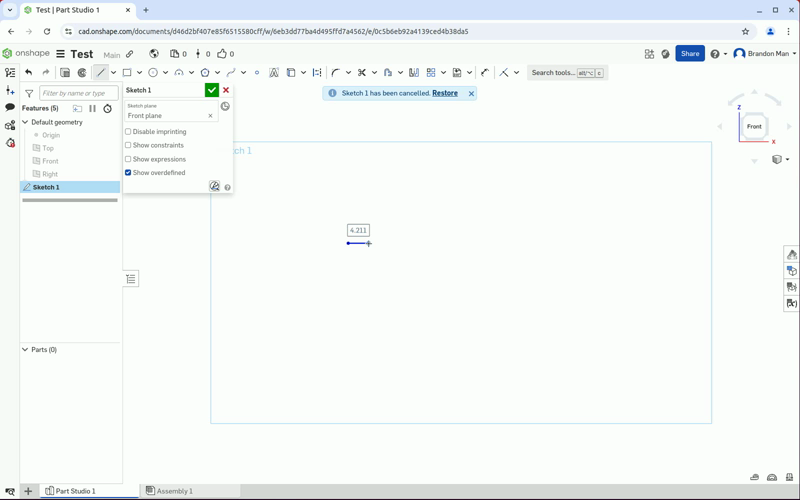
mouse_move(368, 318)
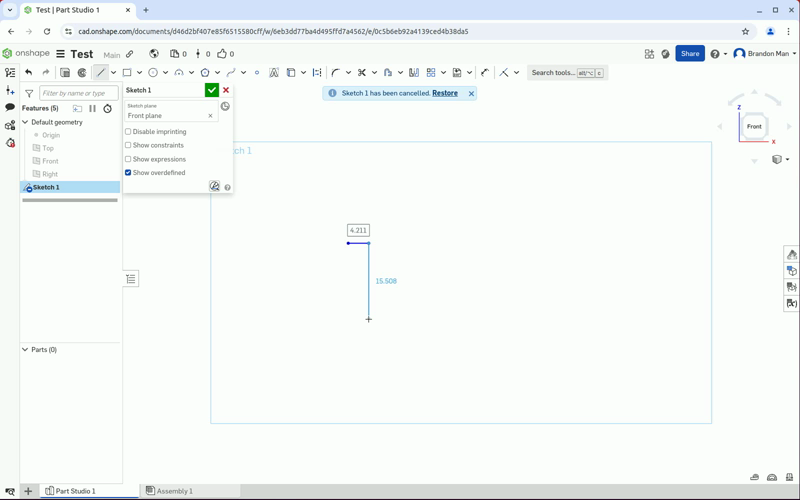
click(368, 318)
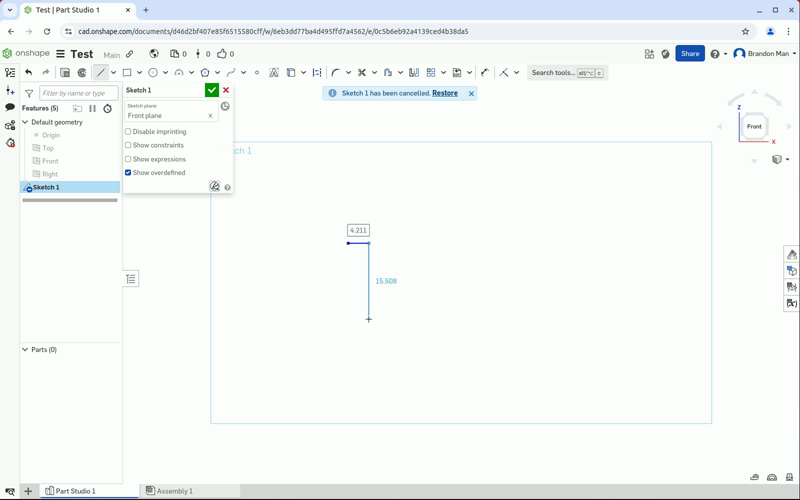
key_up(shift)
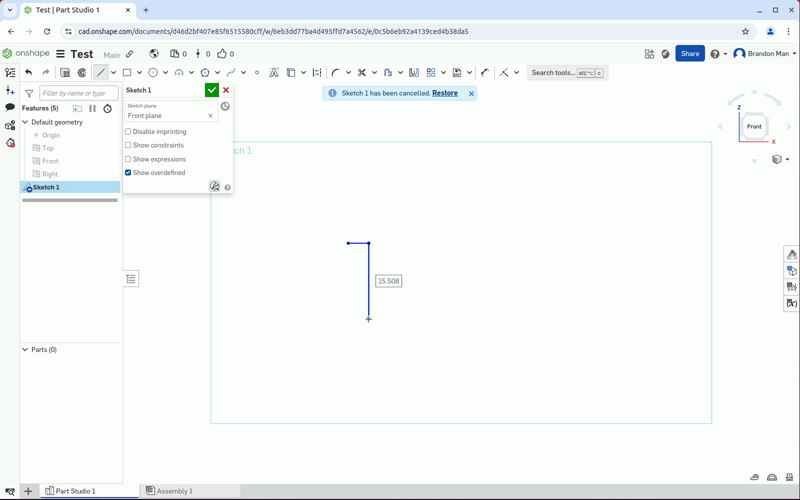
key_down(shift)
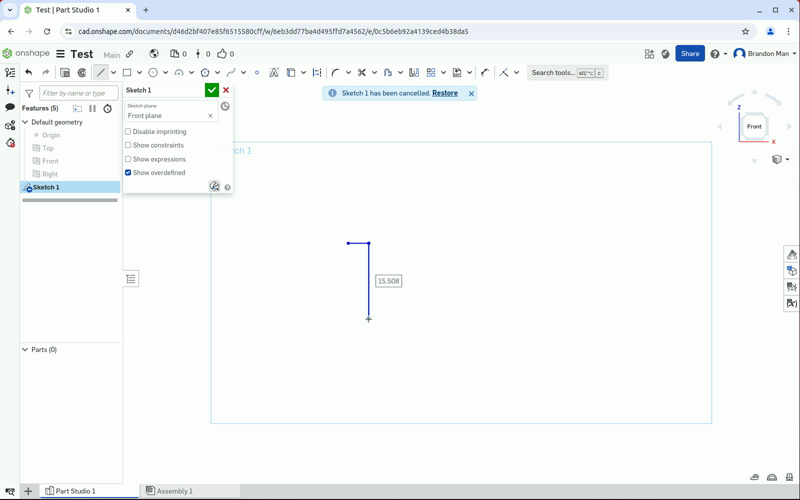
mouse_move(469, 318)
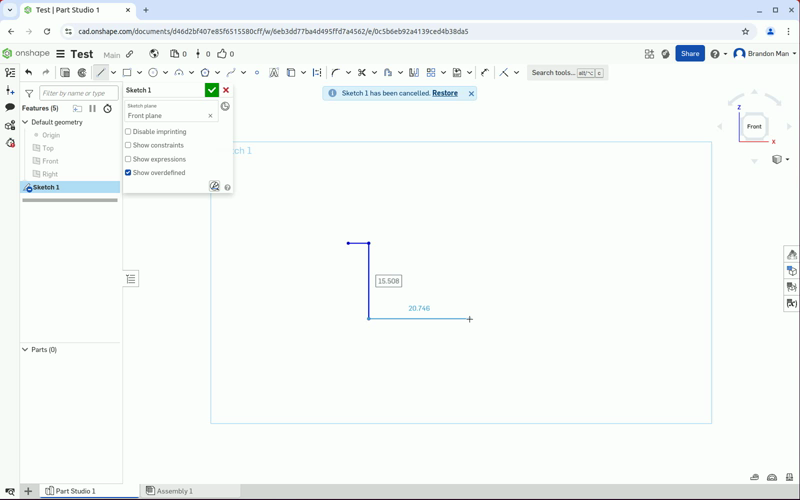
click(469, 318)
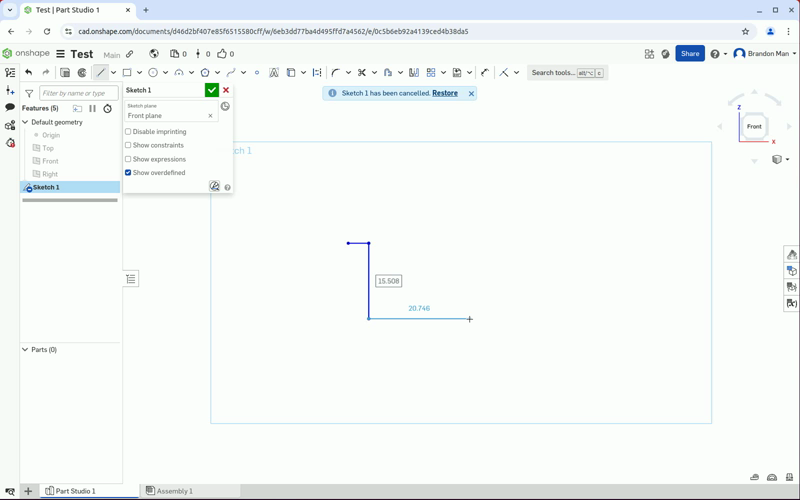
key_up(shift)
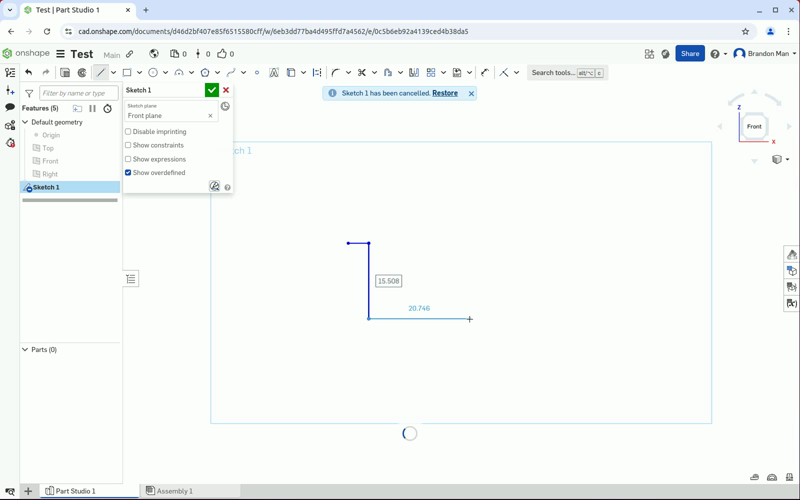
key_down(shift)
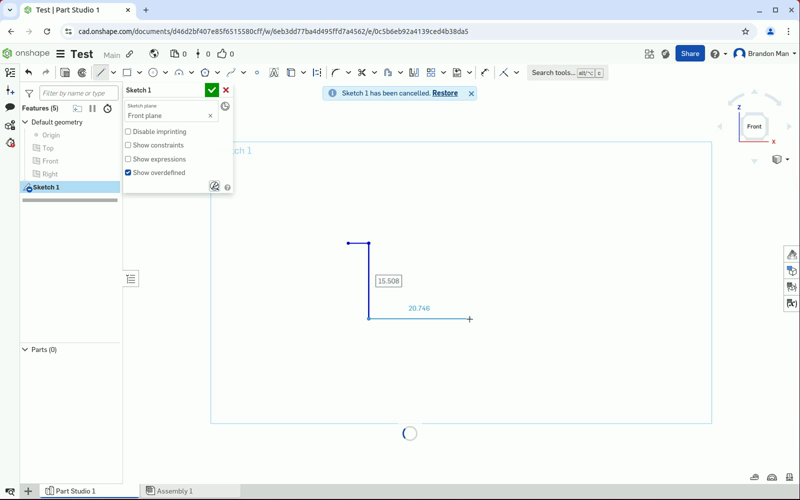
mouse_move(499, 318)
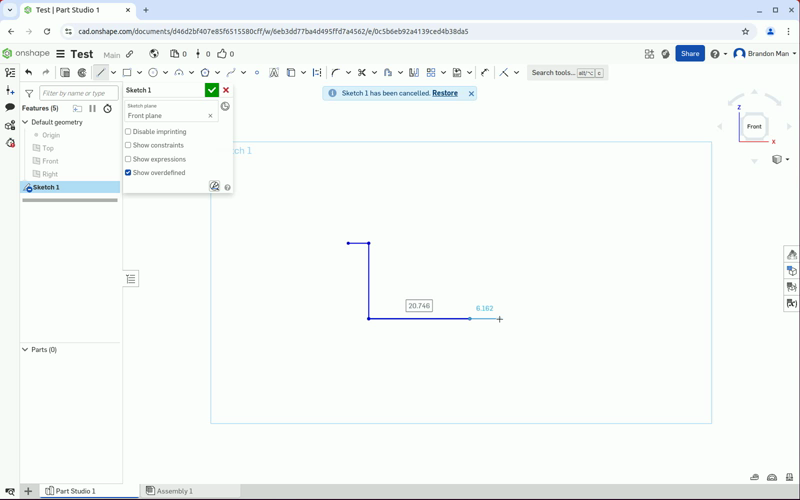
mouse_move(469, 339)
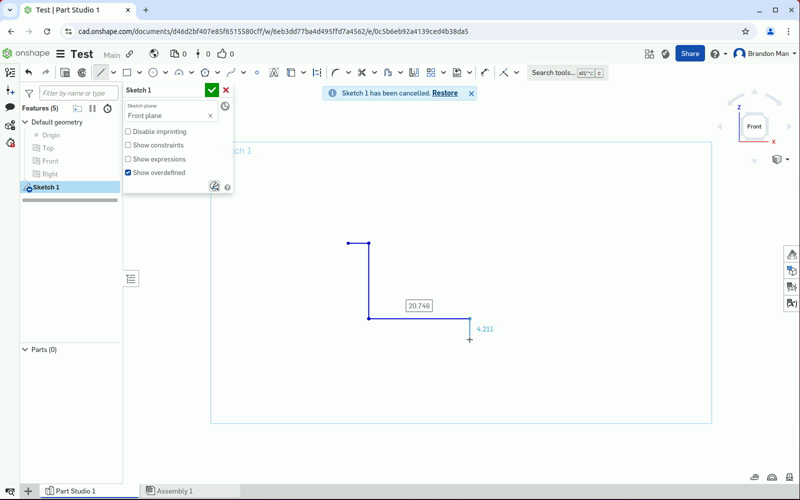
click(469, 339)
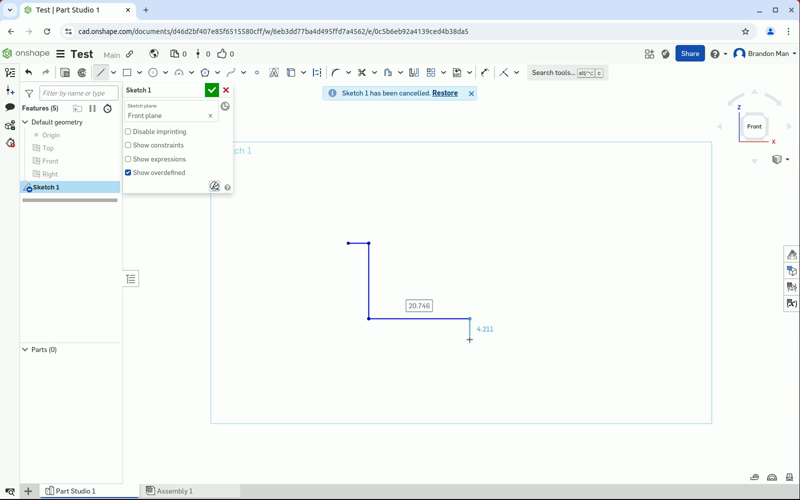
key_up(shift)
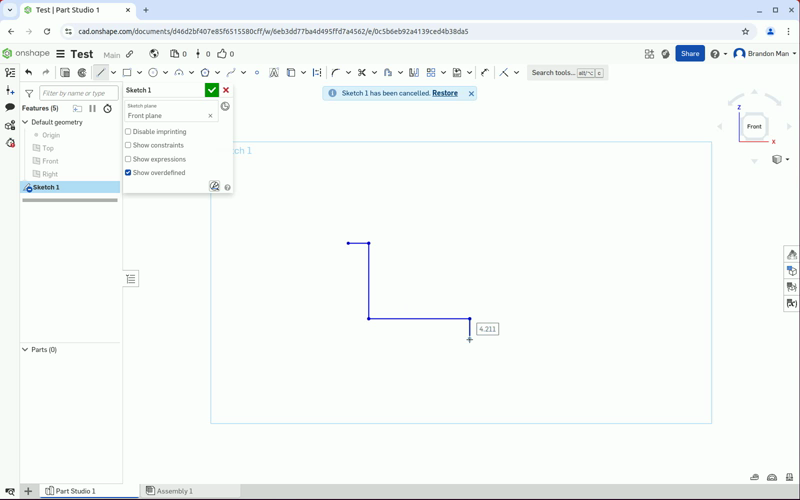
key_down(shift)
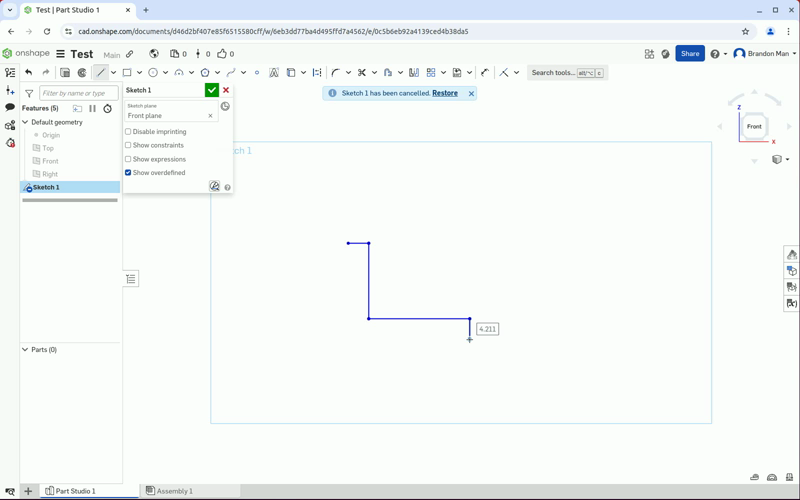
mouse_move(566, 339)
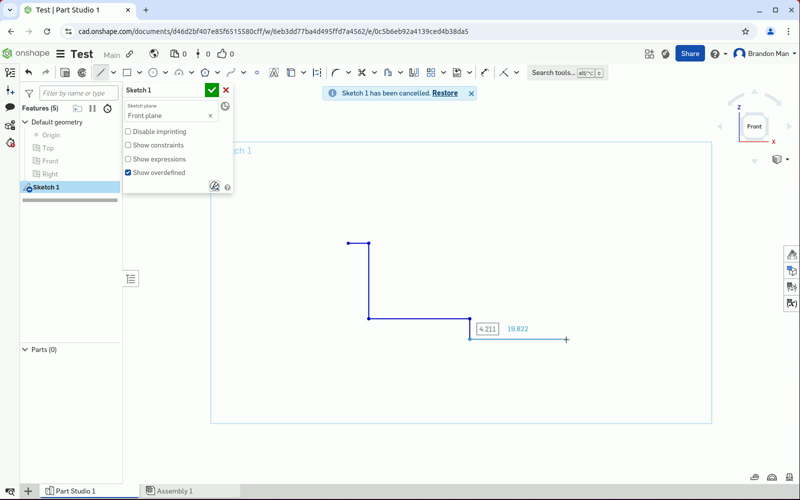
click(566, 339)
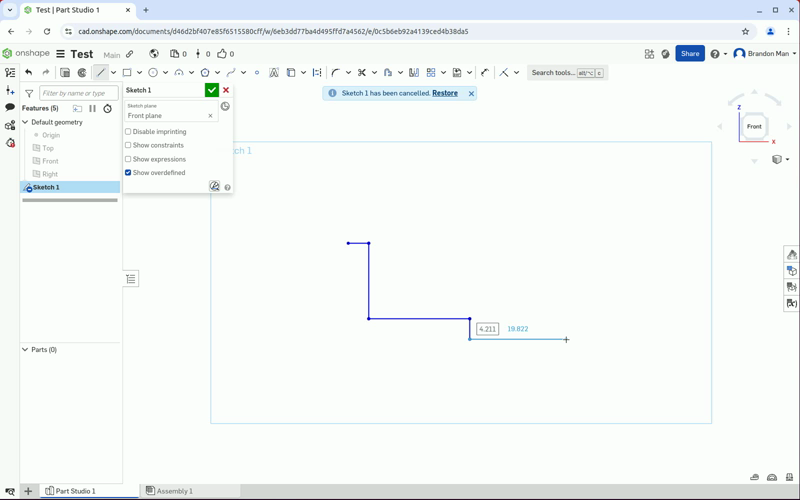
key_up(shift)
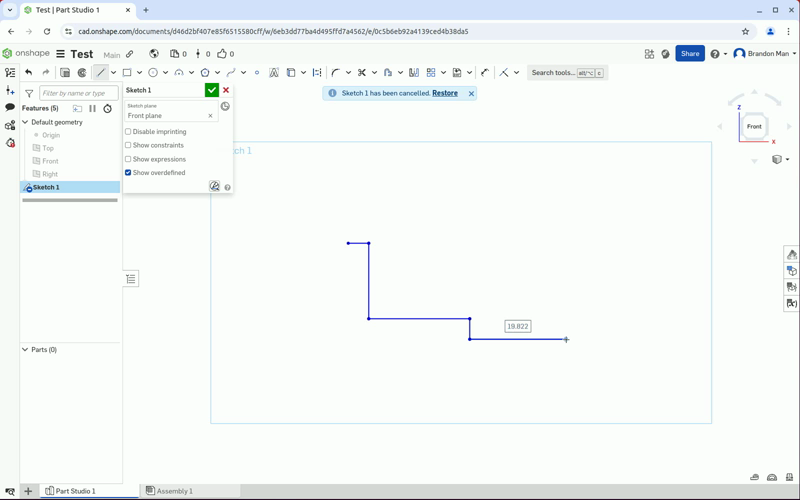
key_down(shift)
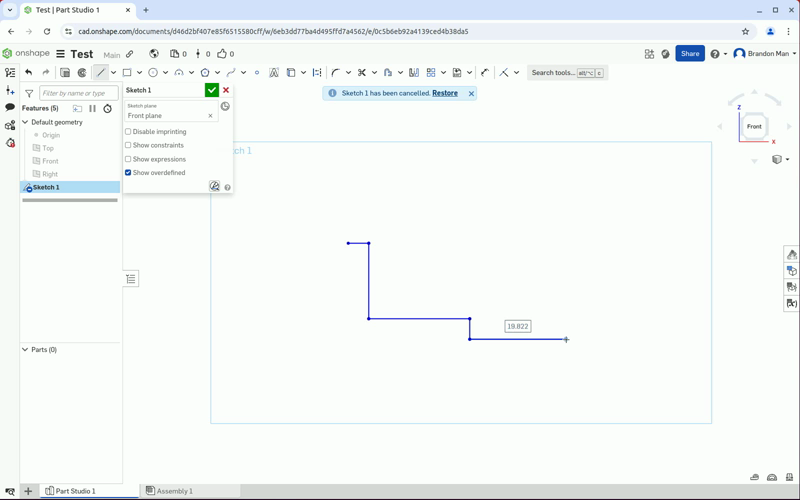
mouse_move(566, 268)
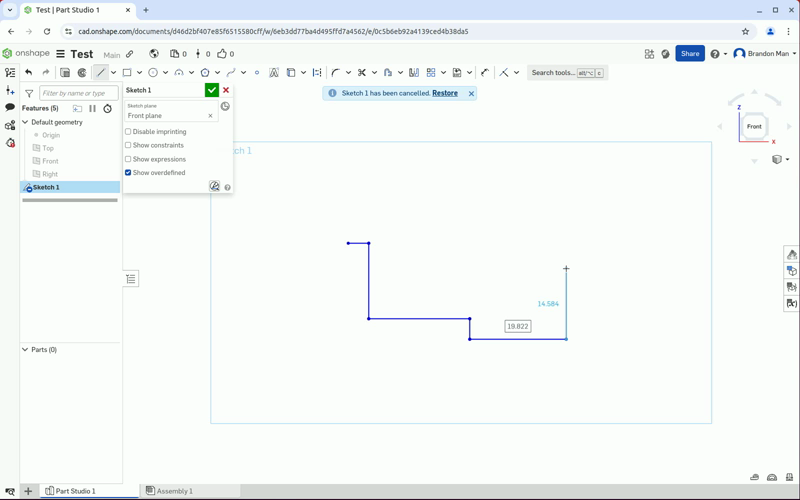
click(566, 268)
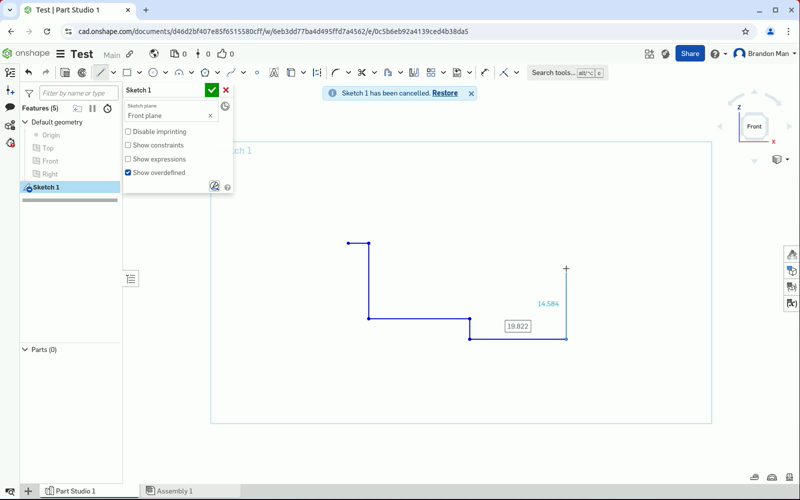
key_up(shift)
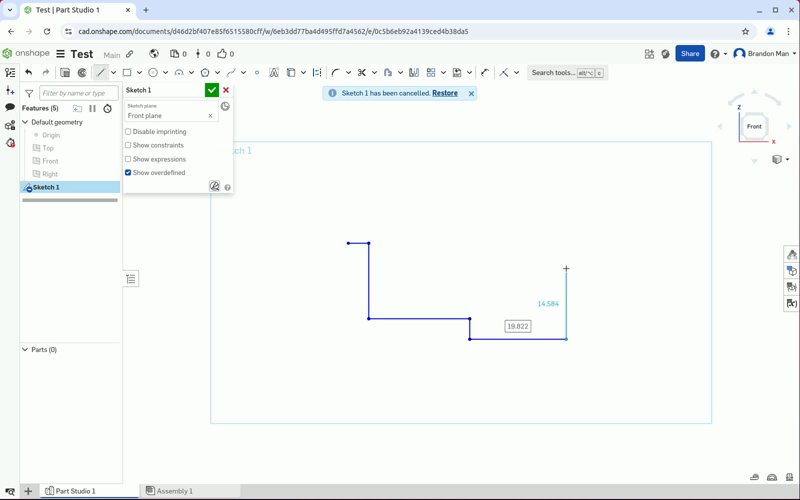
key_down(shift)
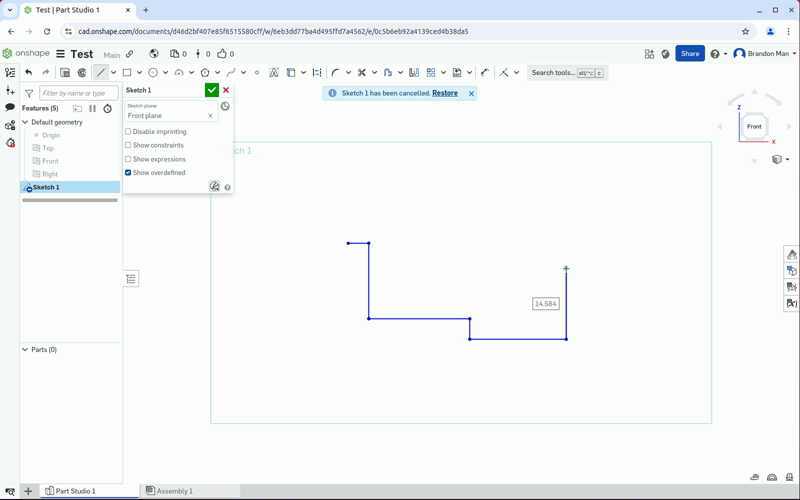
mouse_move(407, 224)
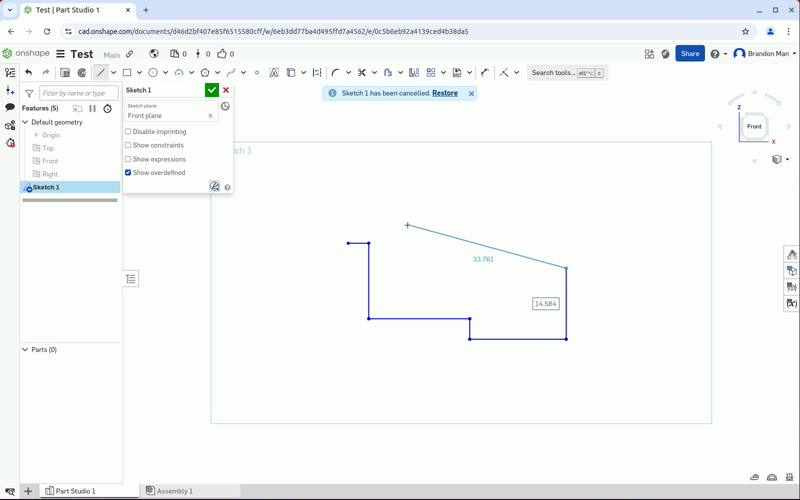
click(407, 224)
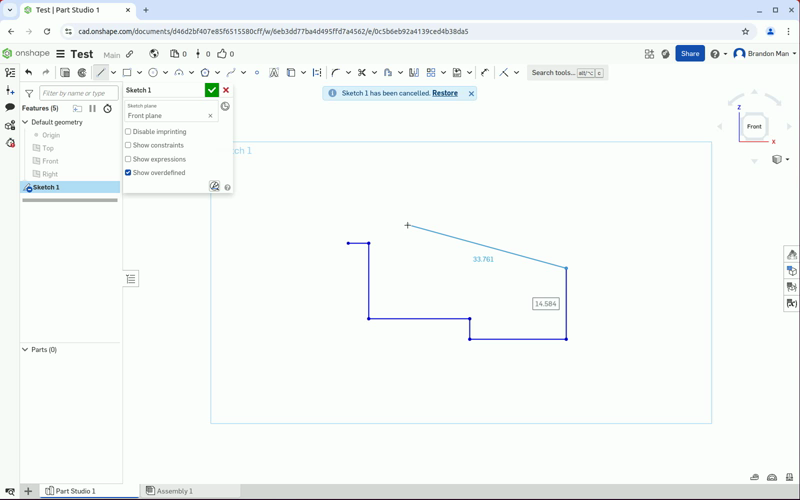
key_up(shift)
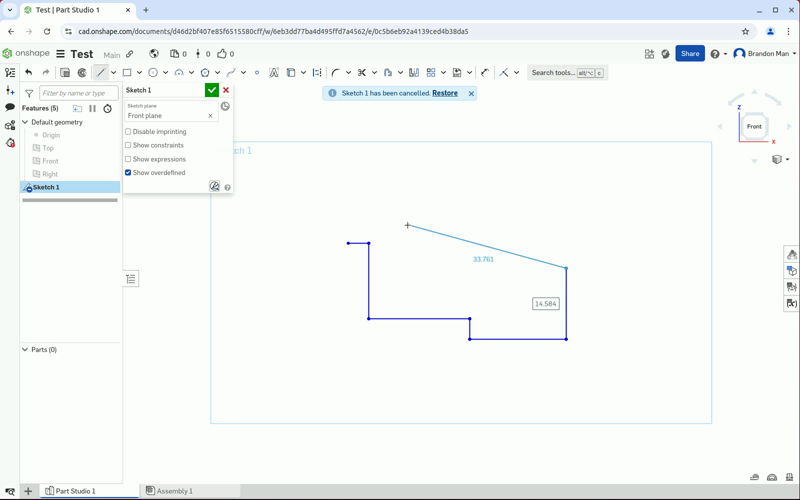
key_down(shift)
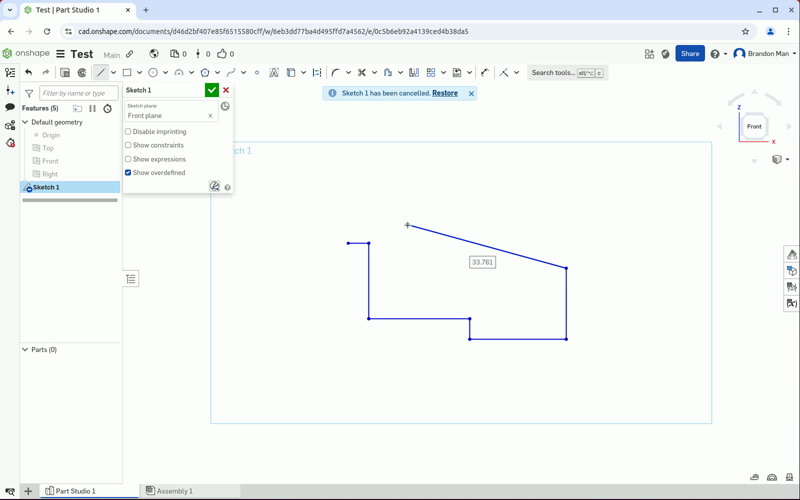
mouse_move(437, 224)
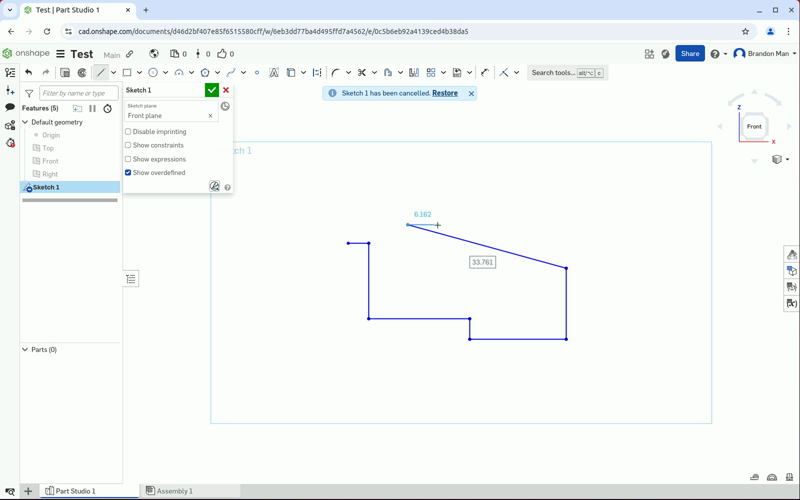
mouse_move(348, 224)
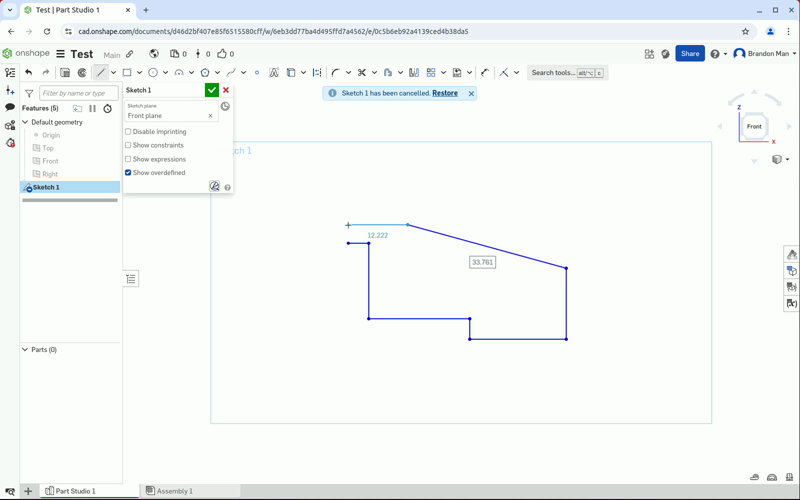
click(348, 224)
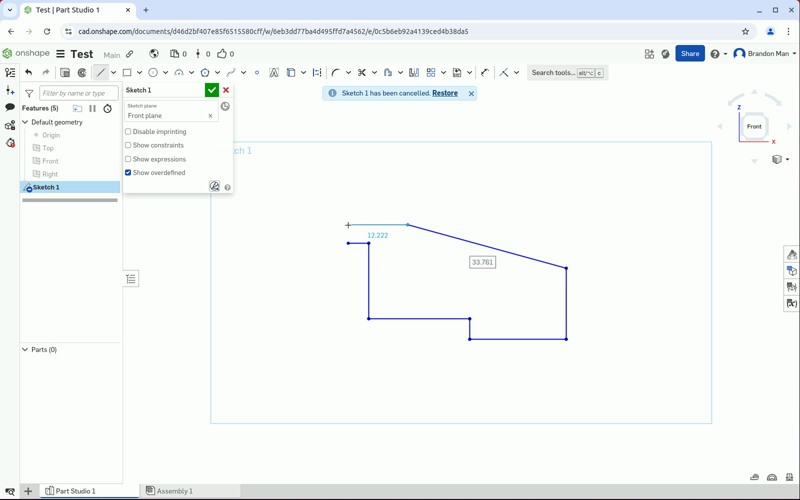
key_up(shift)
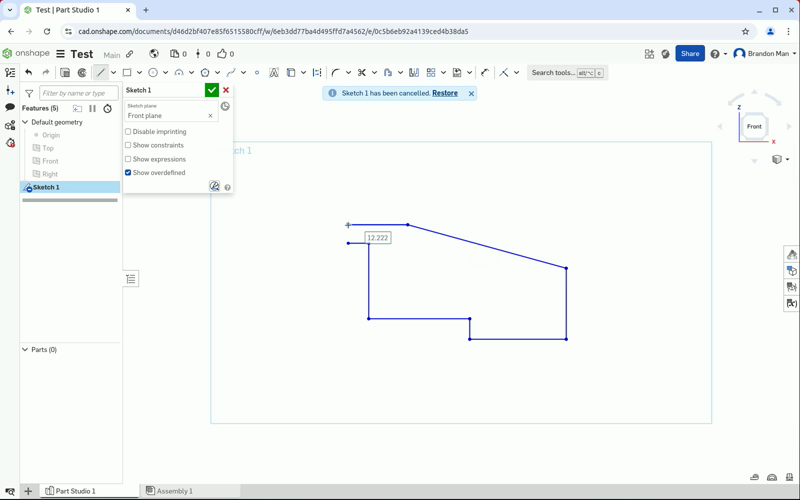
mouse_move(378, 224)
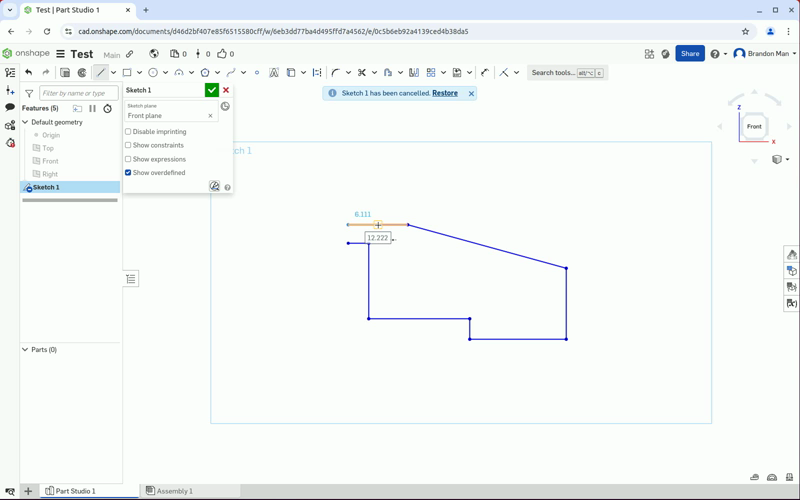
key_down(shift)
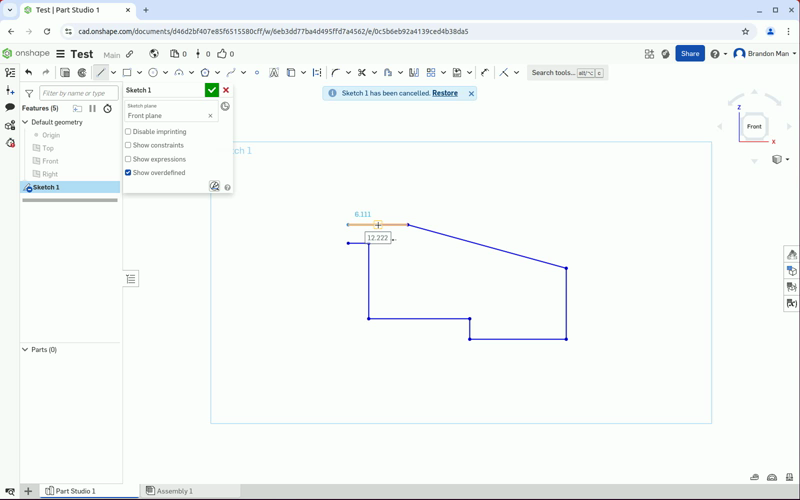
mouse_move(348, 243)
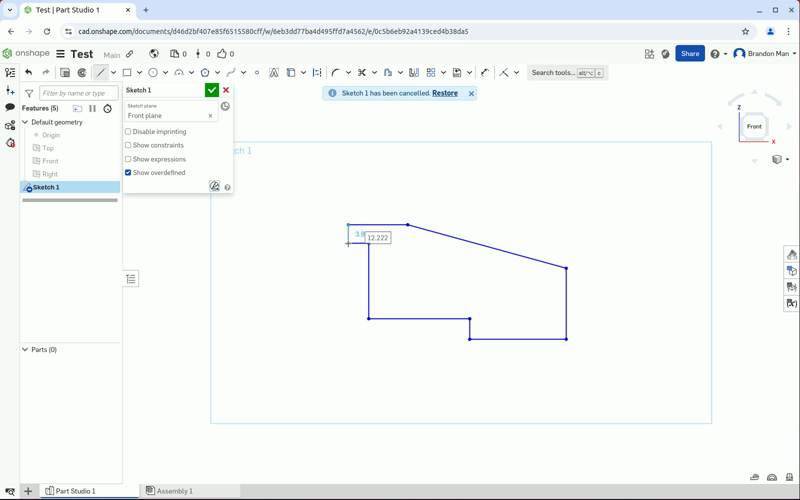
key_up(shift)
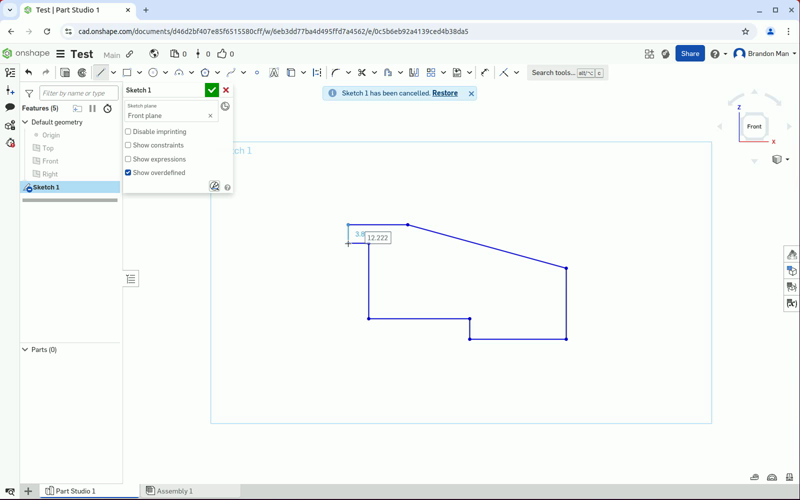
click(348, 243)
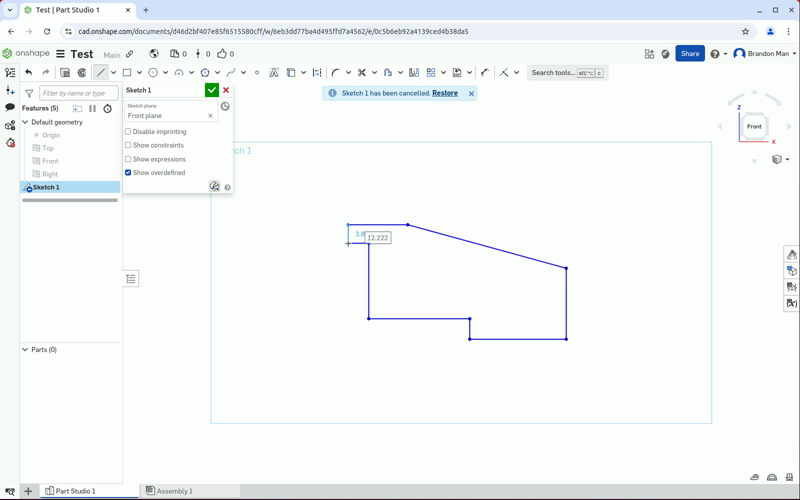
key(esc)
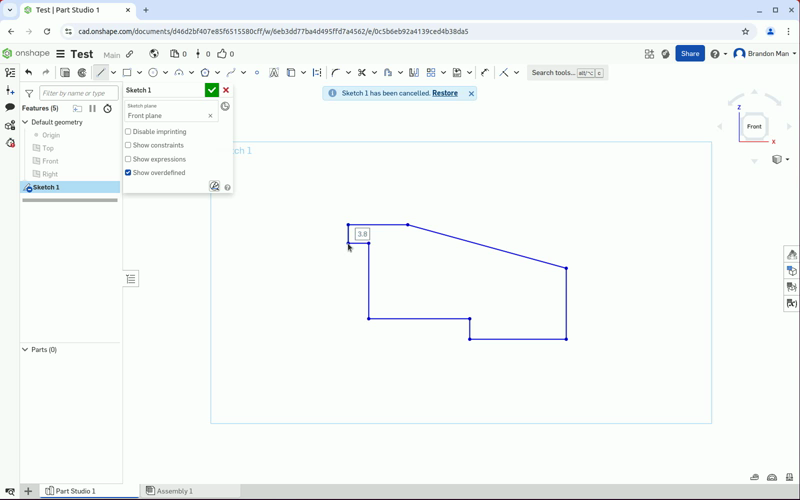
key(c)
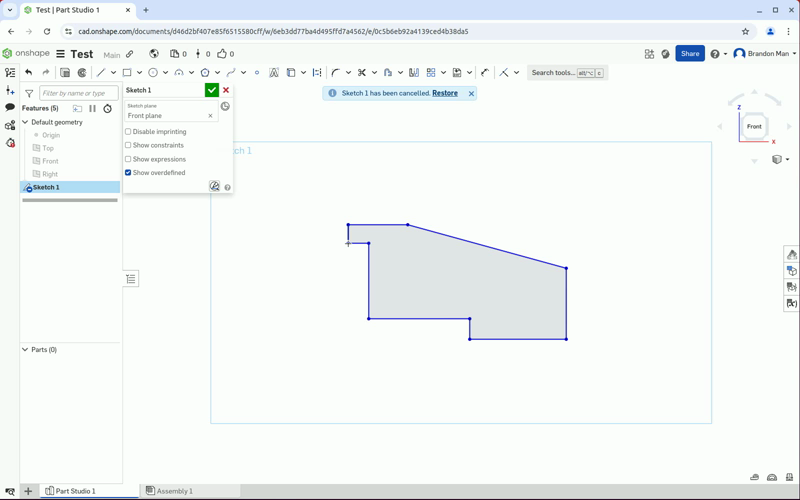
key_down(shift)
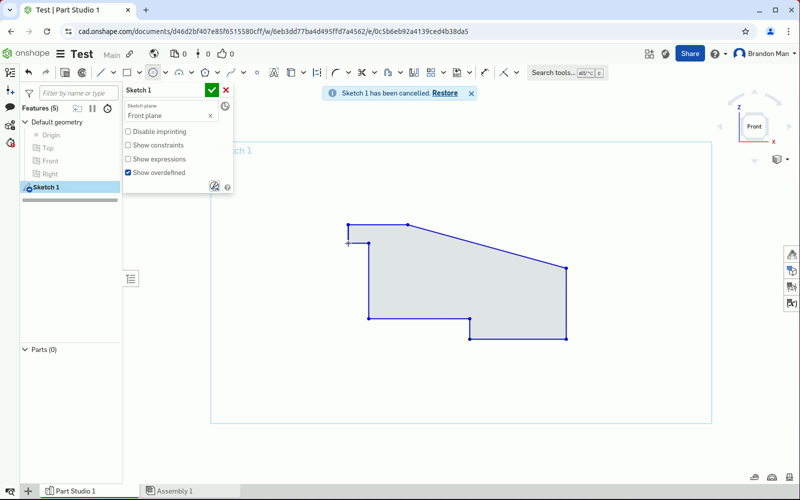
mouse_move(515, 288)
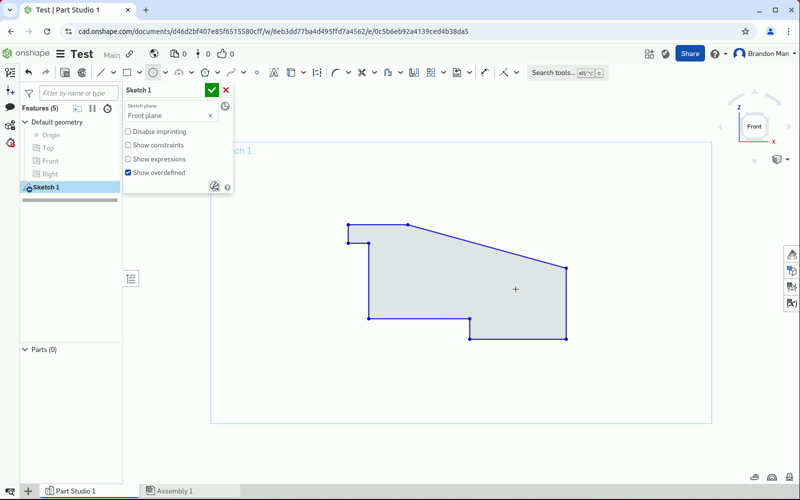
click(515, 288)
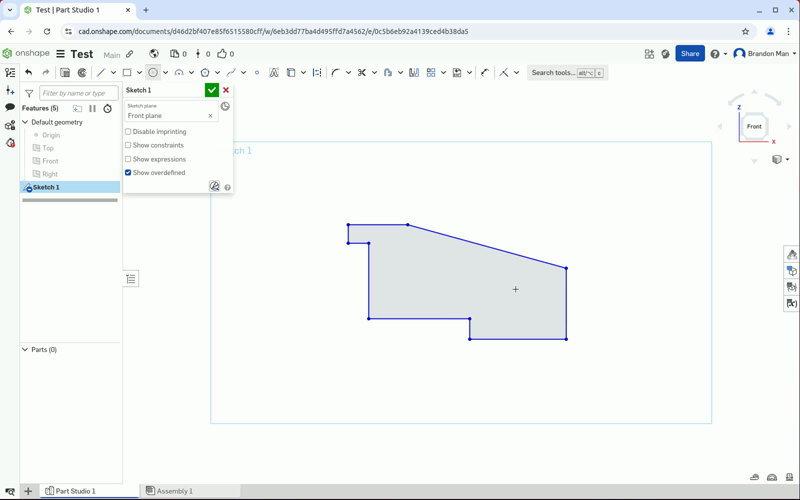
key_up(shift)
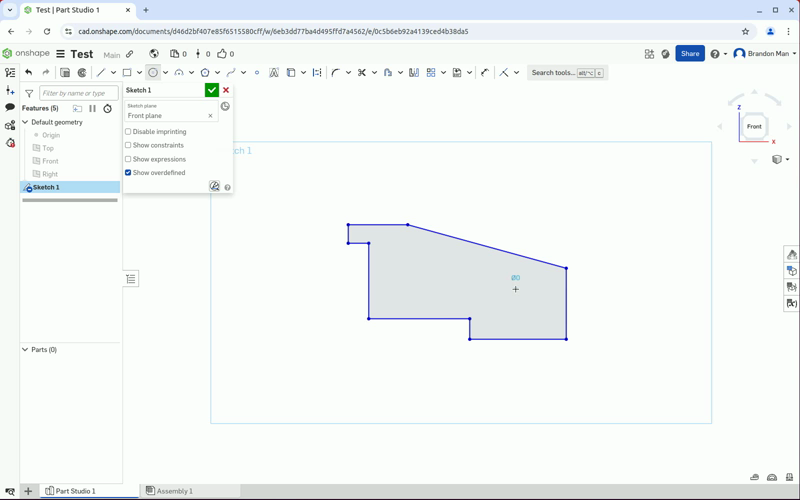
mouse_move(531, 288)
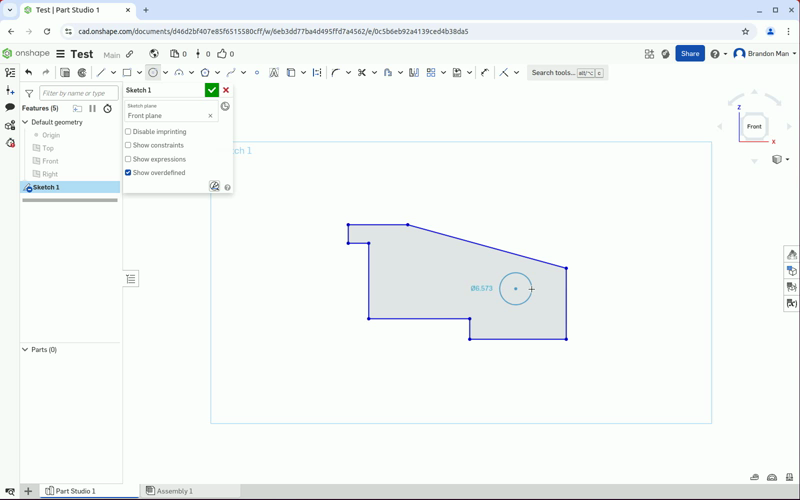
click(531, 288)
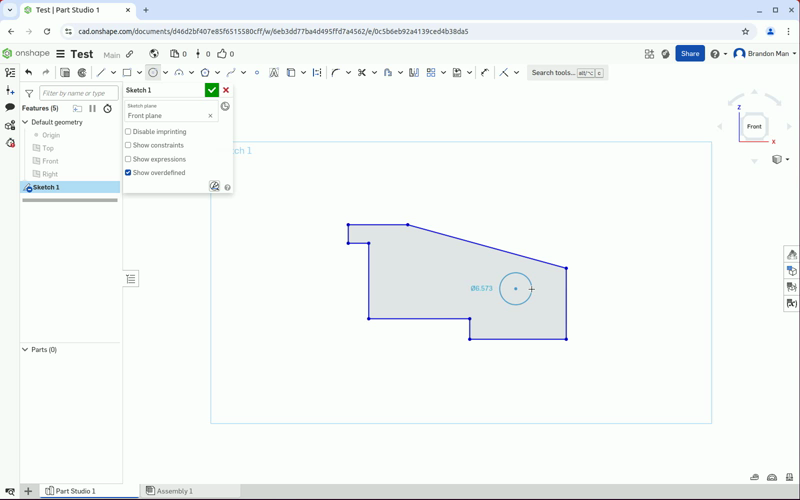
key(esc)
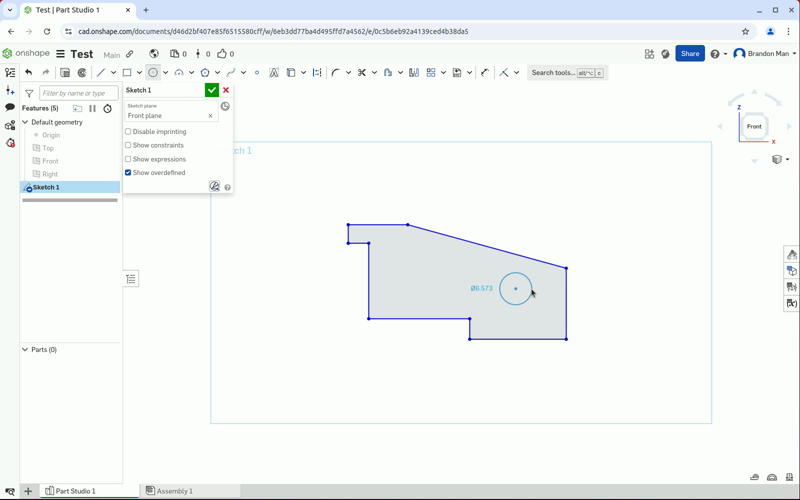
mouse_move(392, 255)
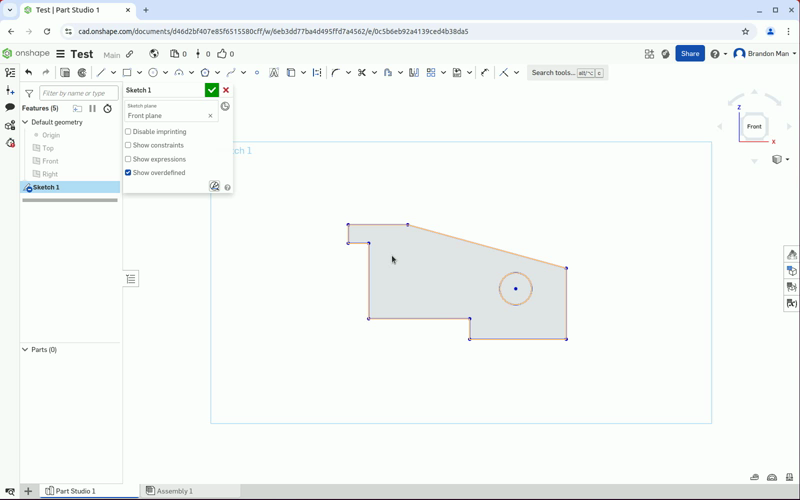
click(392, 255)
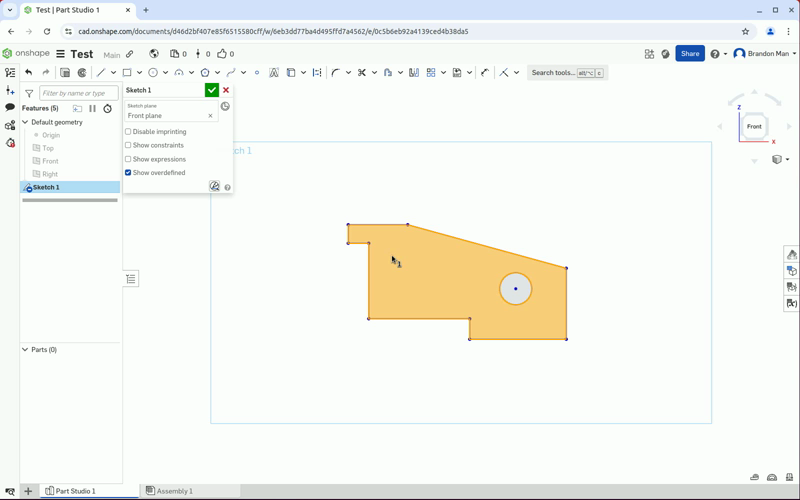
mouse_move(73, 352)
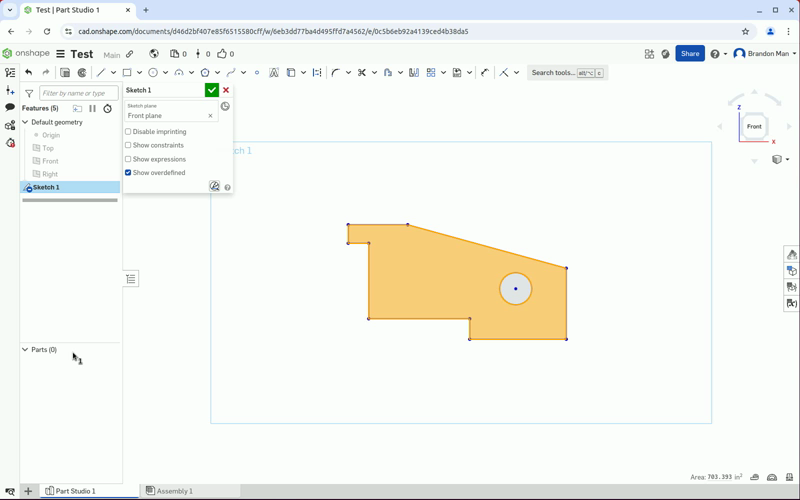
key(shift+y)
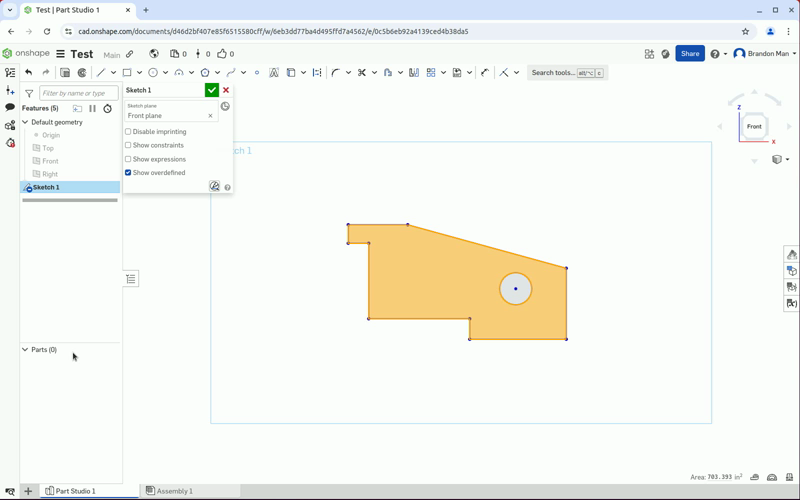
key(shift+e)
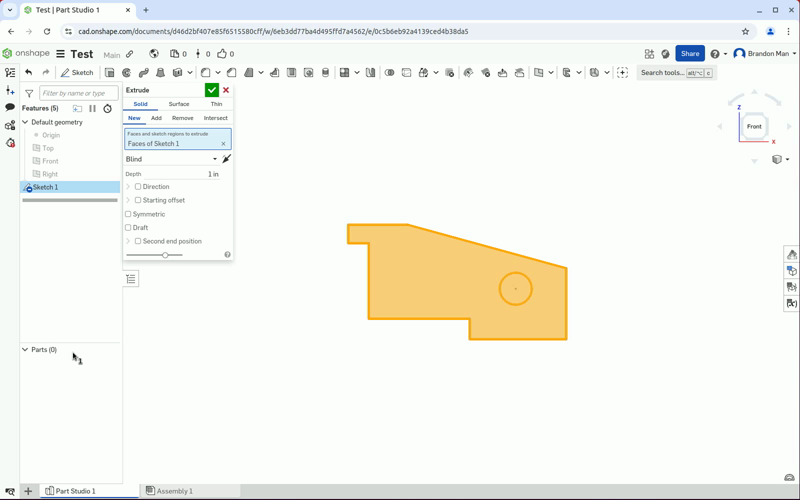
mouse_move(143, 106)
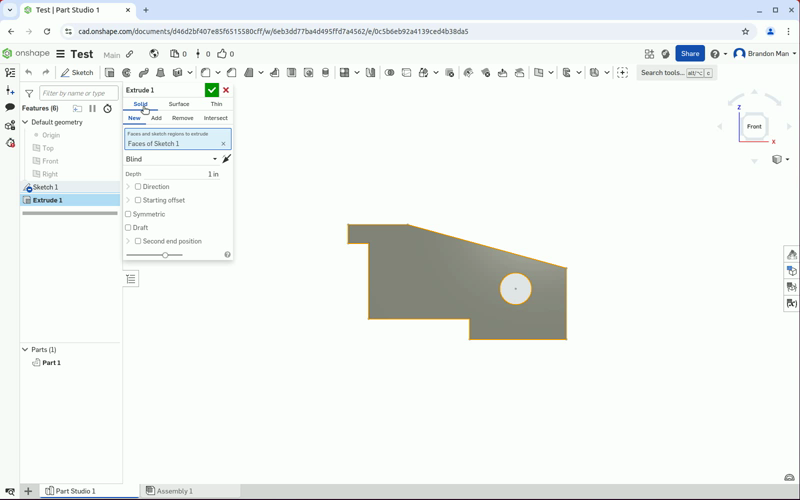
click(143, 106)
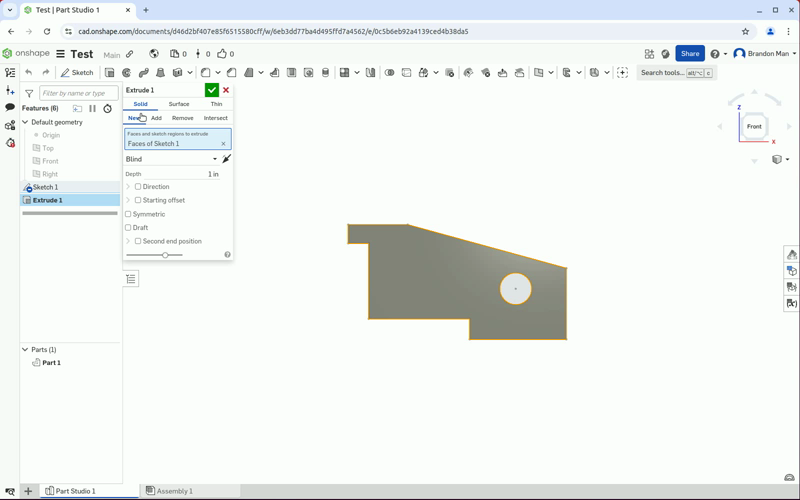
mouse_move(137, 120)
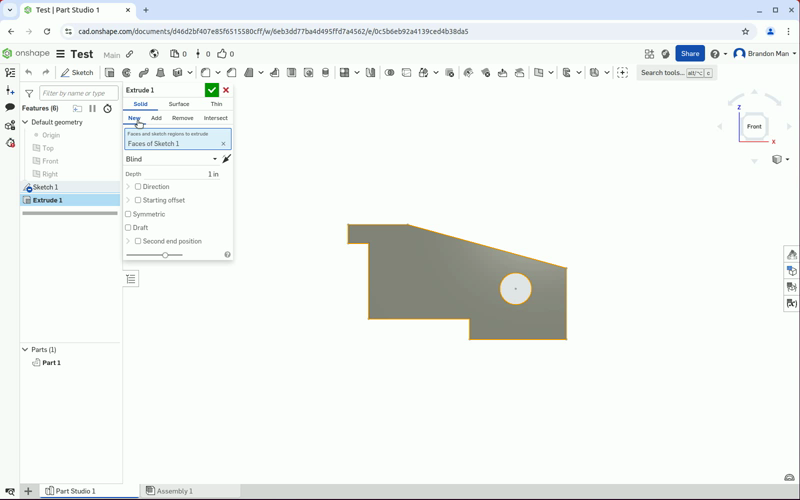
click(137, 120)
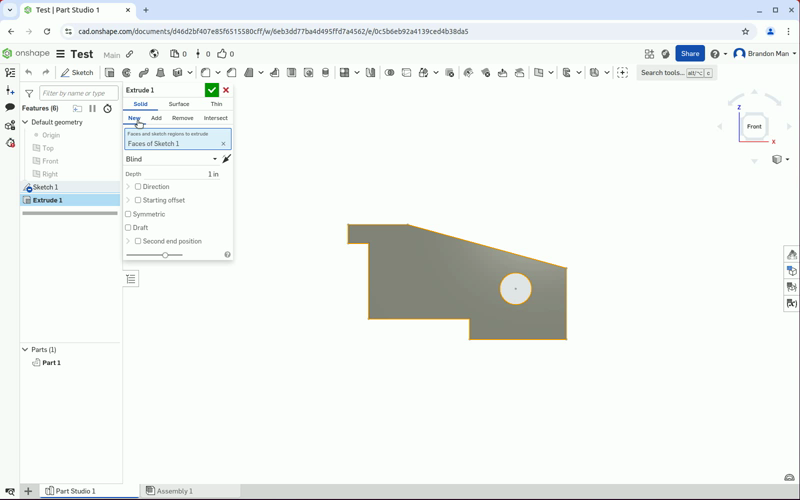
key(tab, 4)
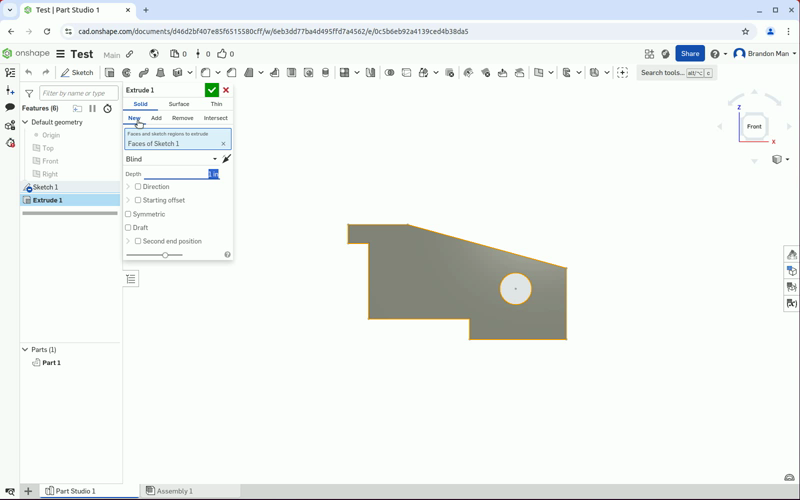
text(4.333)
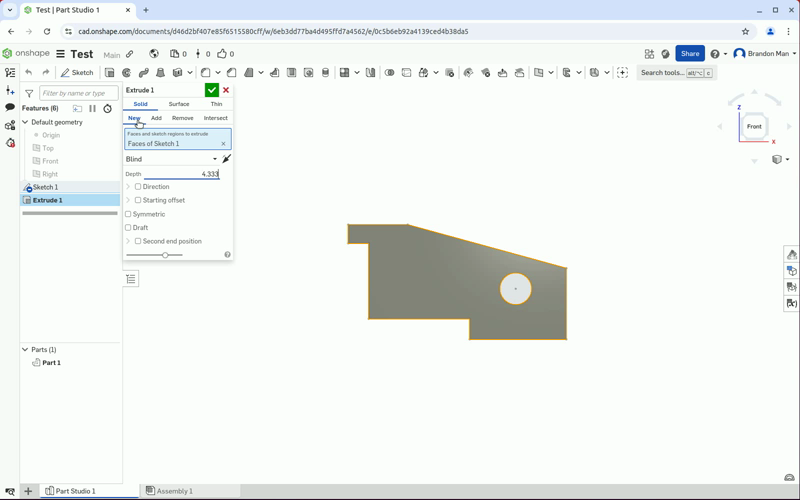
key(enter)
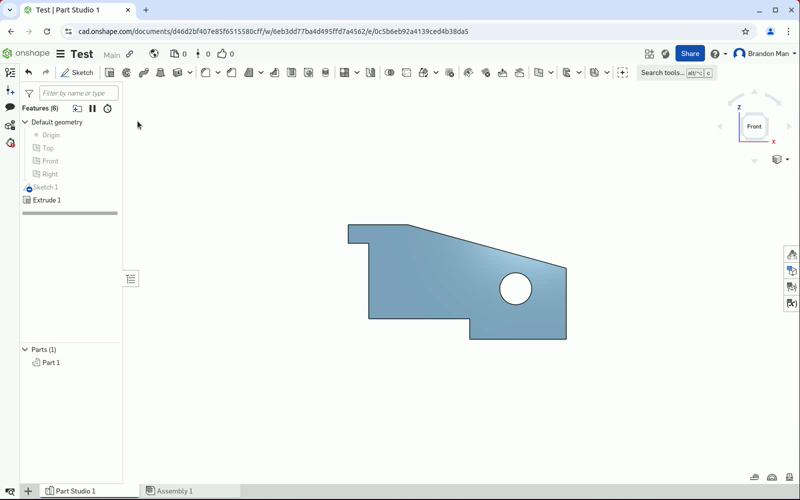
key(shift+h)
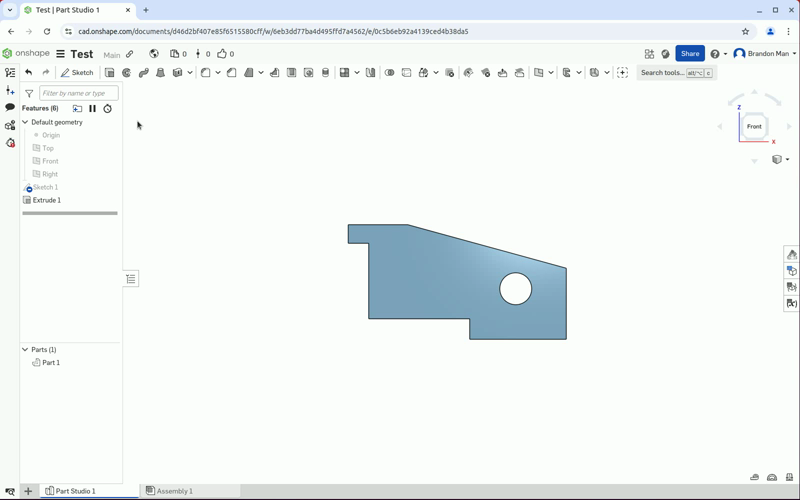
key(shift+h)
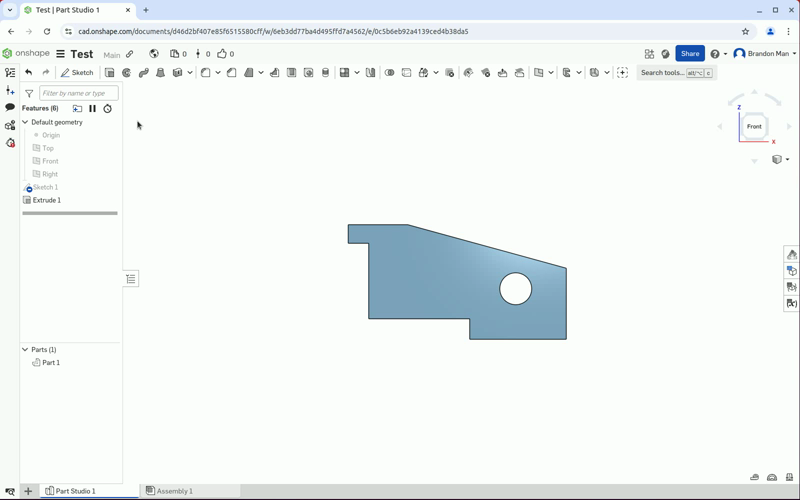
mouse_move(73, 189)
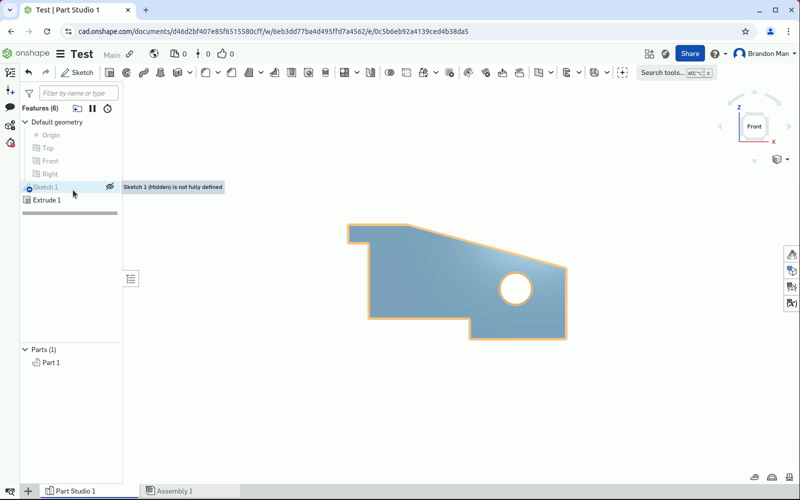
click(73, 189)
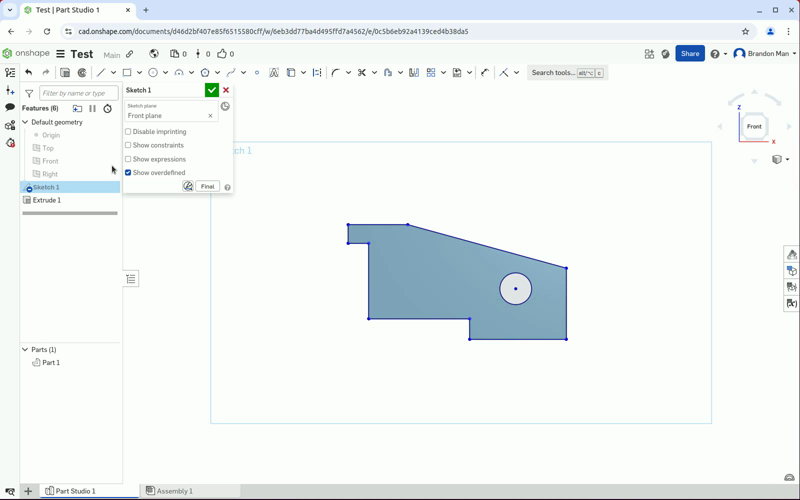
mouse_move(229, 92)
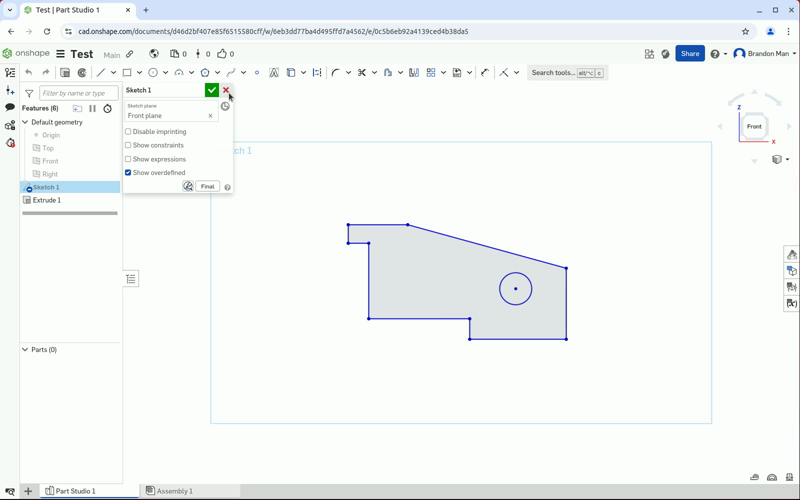
click(229, 92)
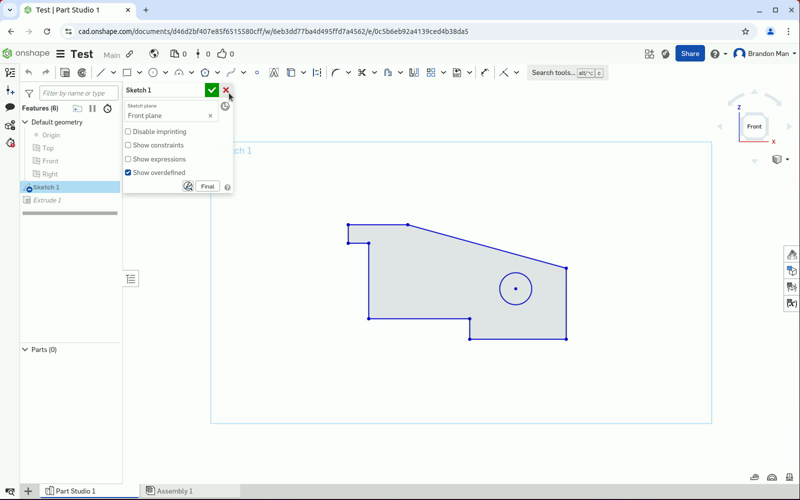
key(shift+s)
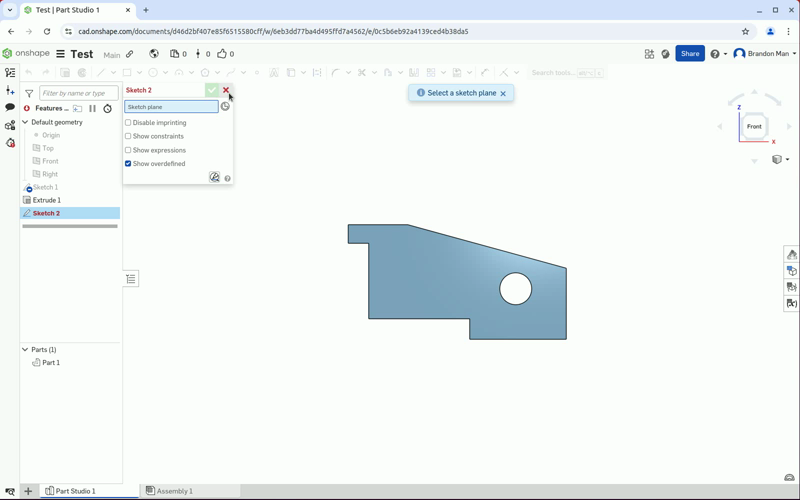
mouse_move(73, 163)
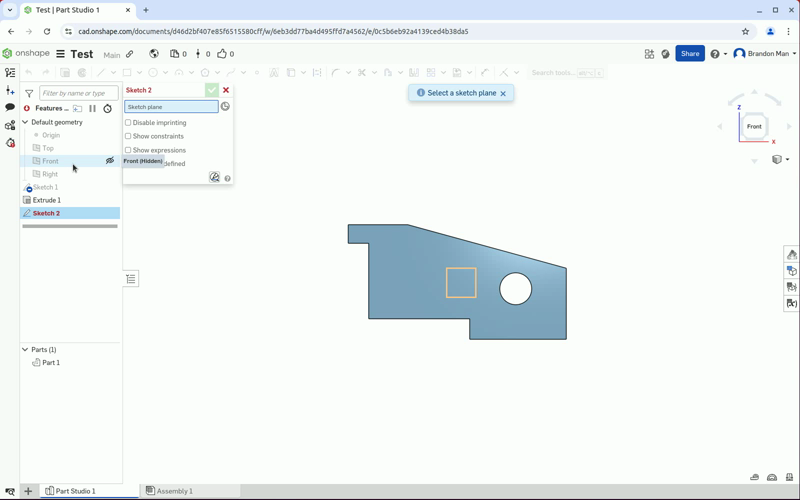
click(73, 163)
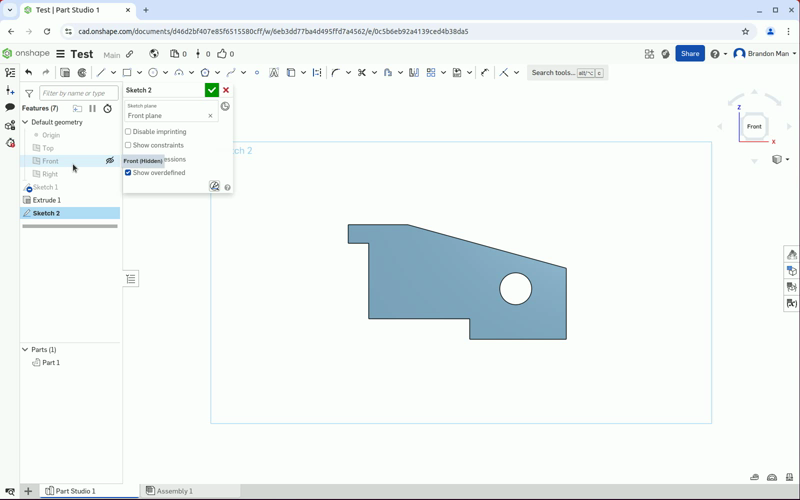
mouse_move(73, 352)
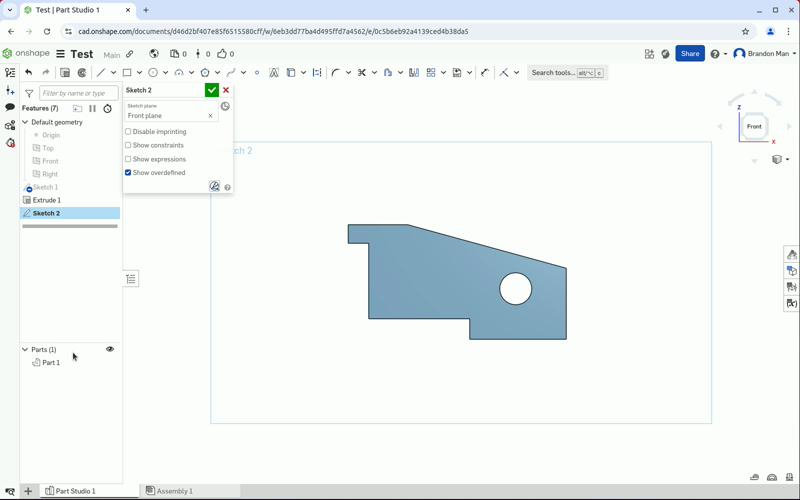
key(y)
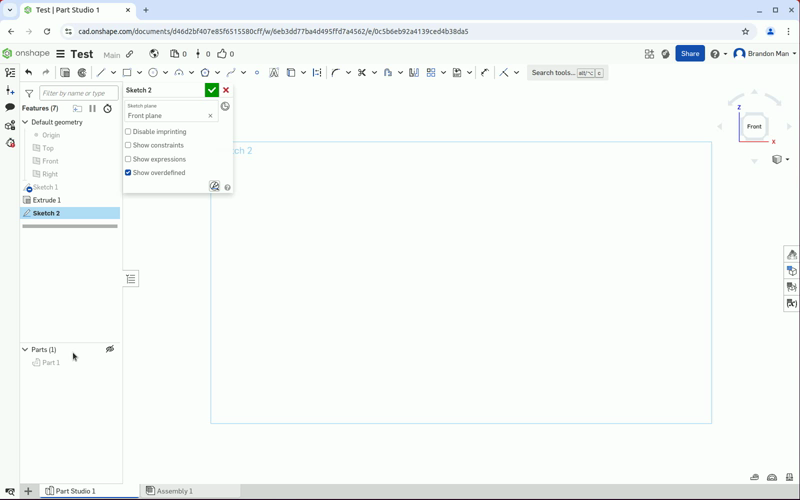
key(l)
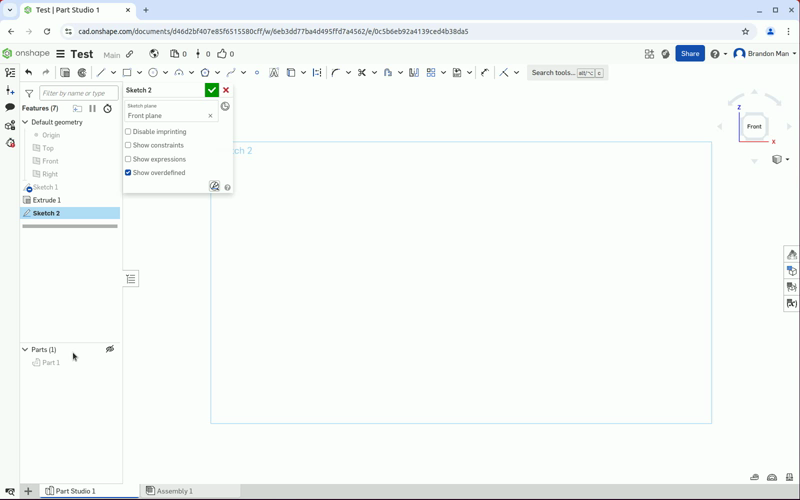
key_down(shift)
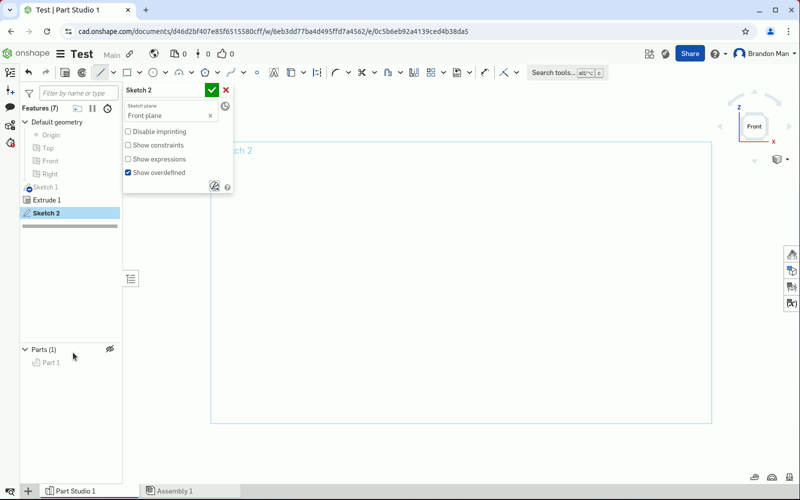
mouse_move(348, 340)
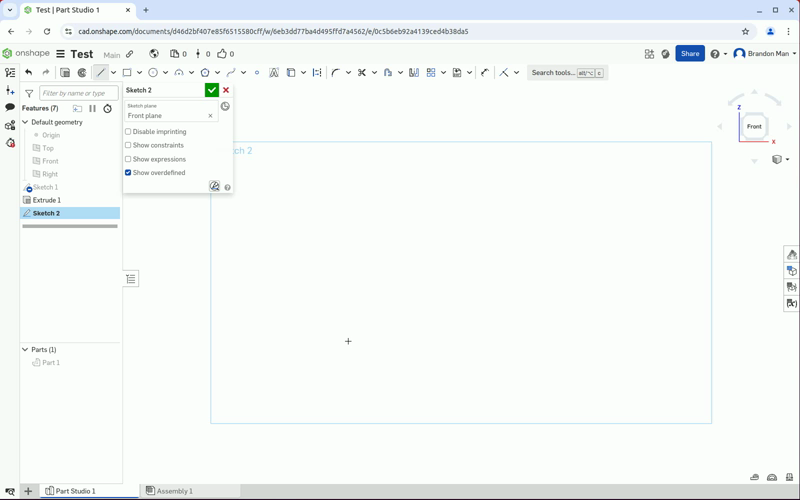
click(348, 340)
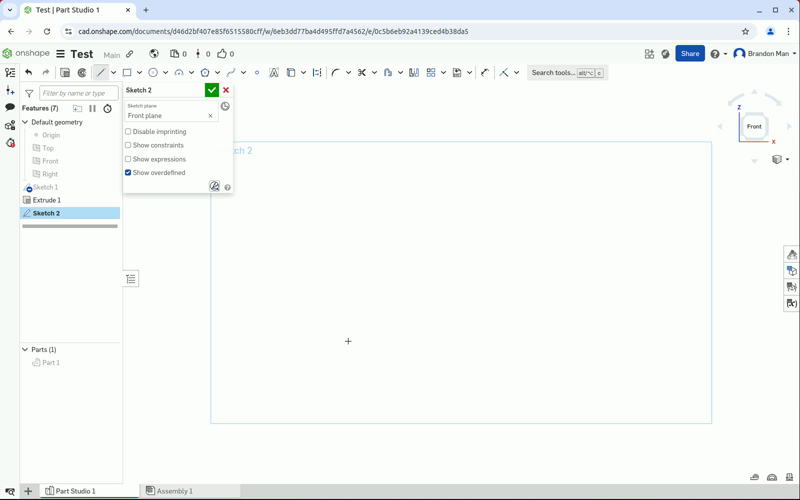
key_up(shift)
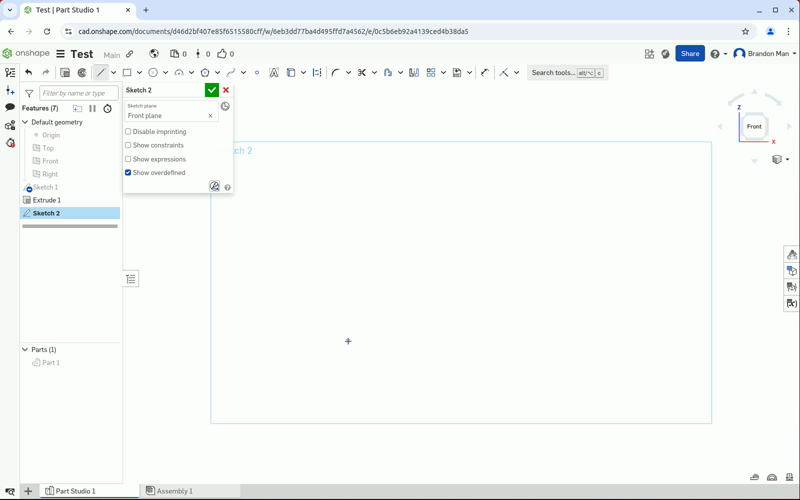
key_down(shift)
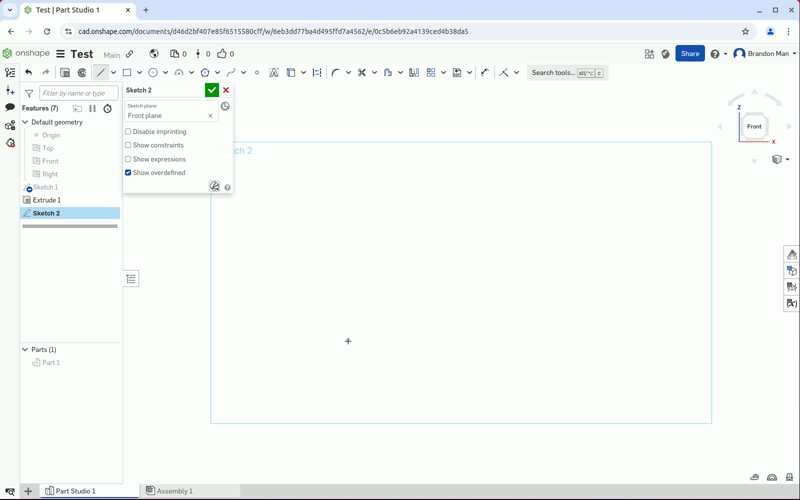
mouse_move(378, 340)
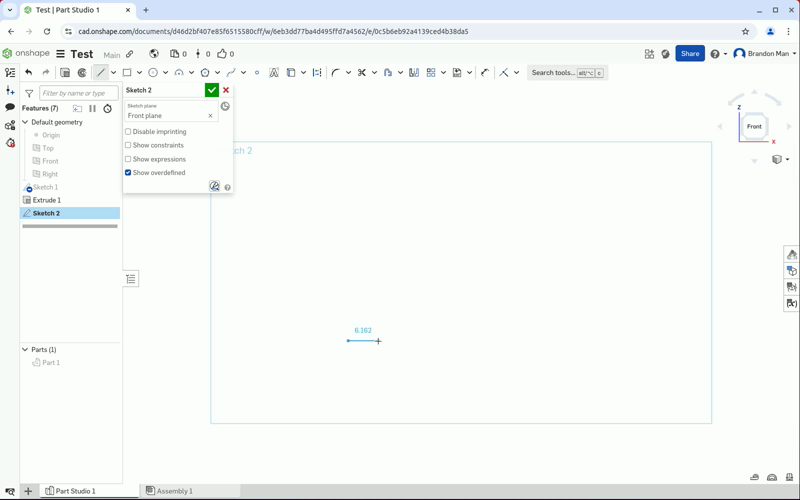
mouse_move(368, 340)
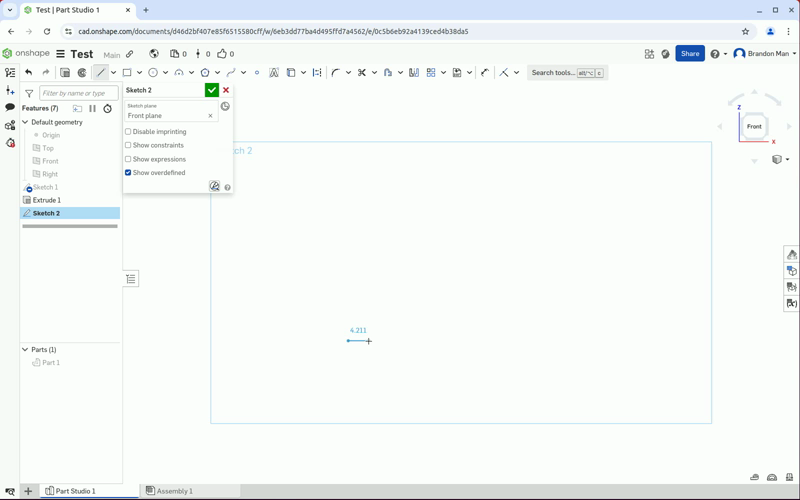
click(368, 340)
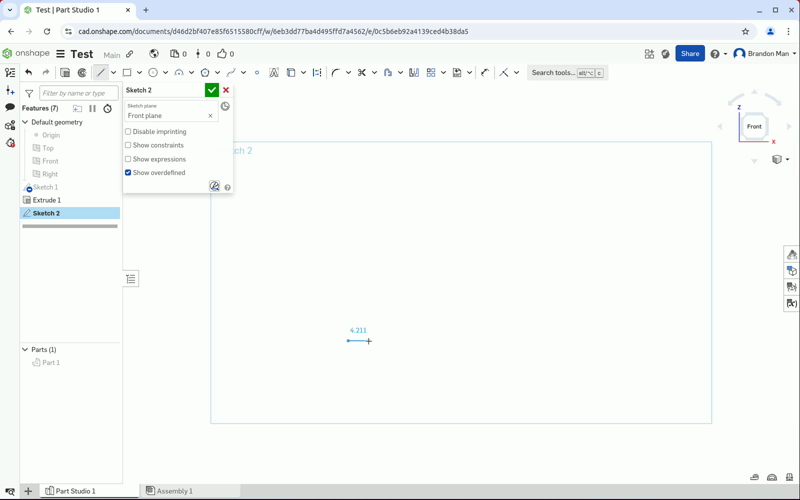
key_up(shift)
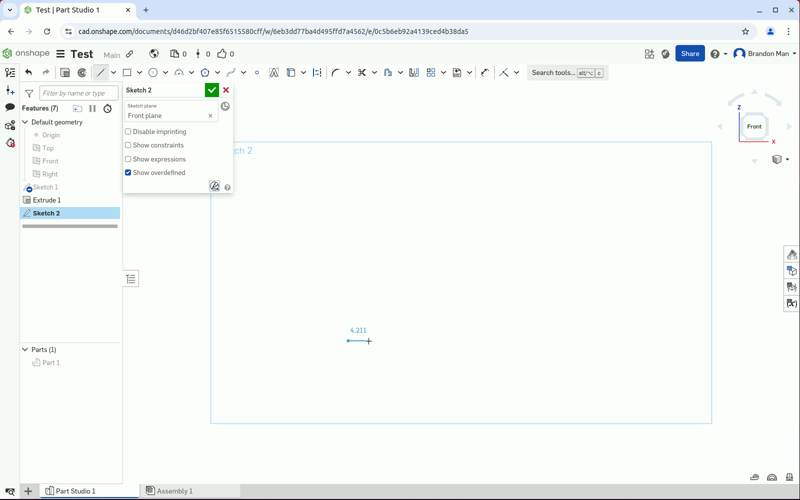
key_down(shift)
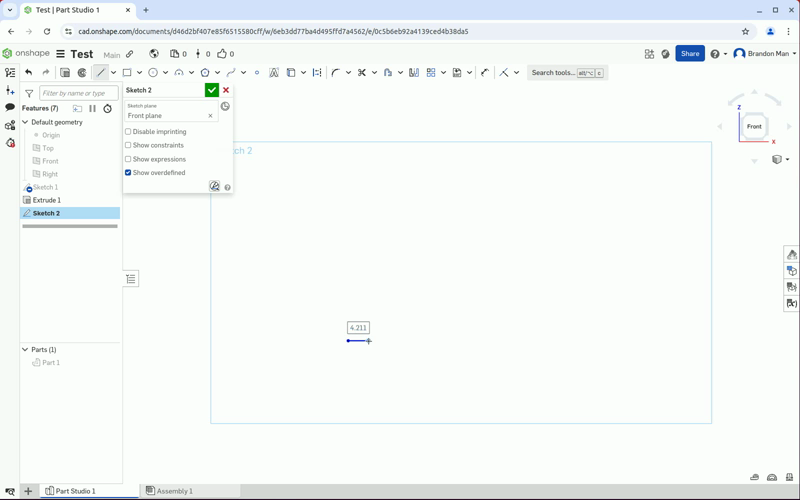
mouse_move(398, 340)
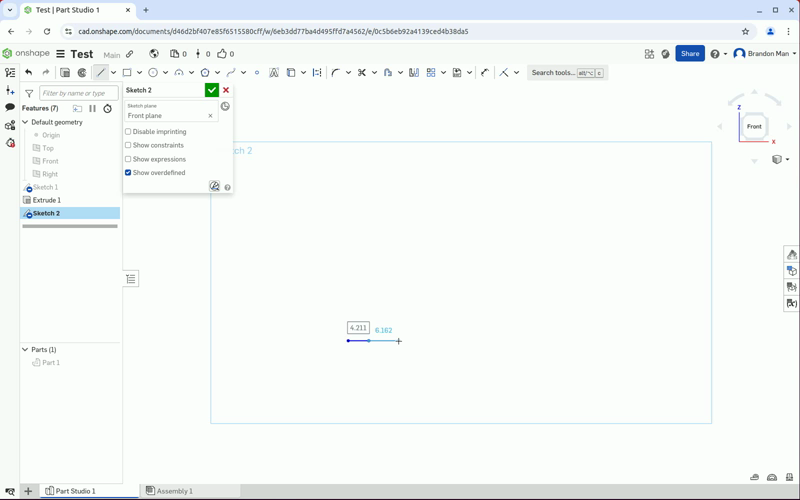
mouse_move(368, 319)
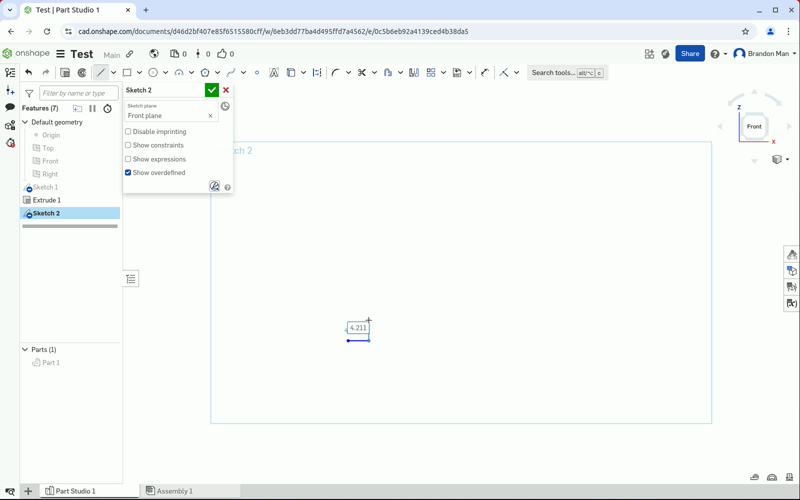
click(368, 319)
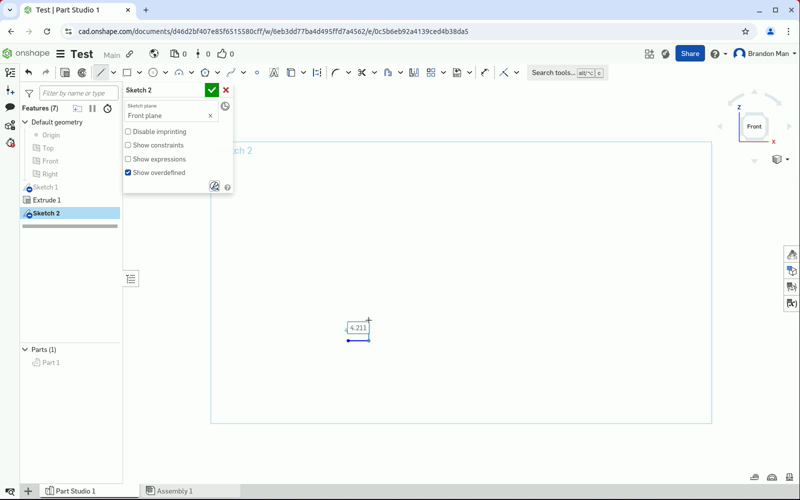
key_up(shift)
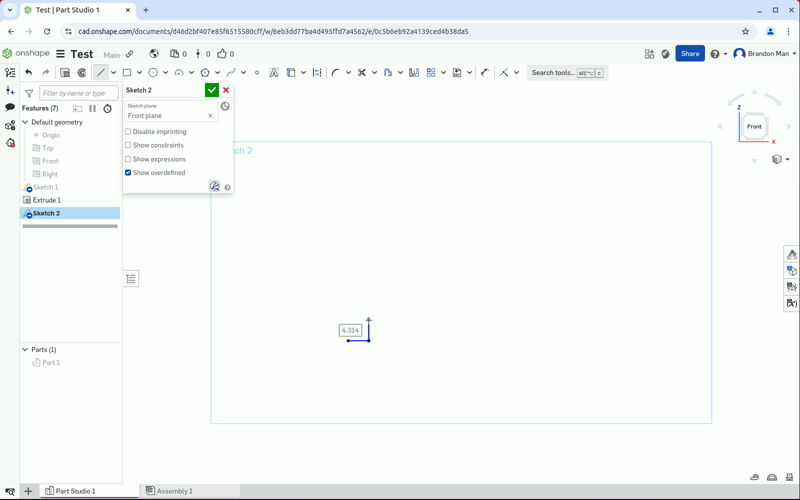
key_down(shift)
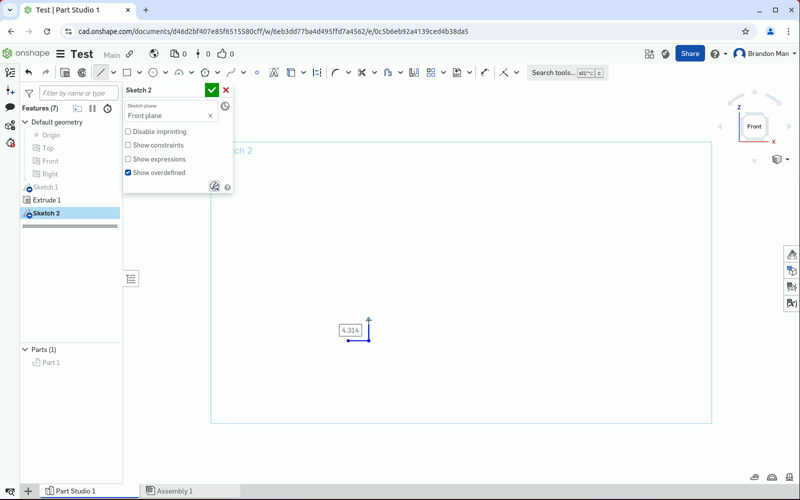
mouse_move(368, 243)
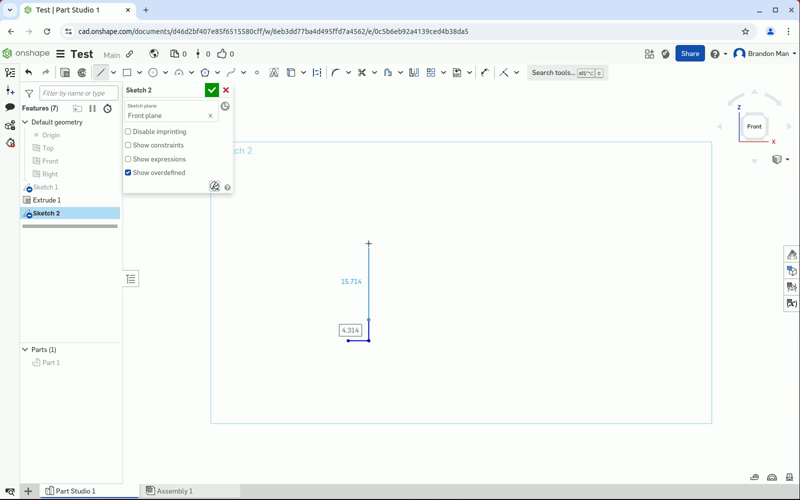
click(368, 243)
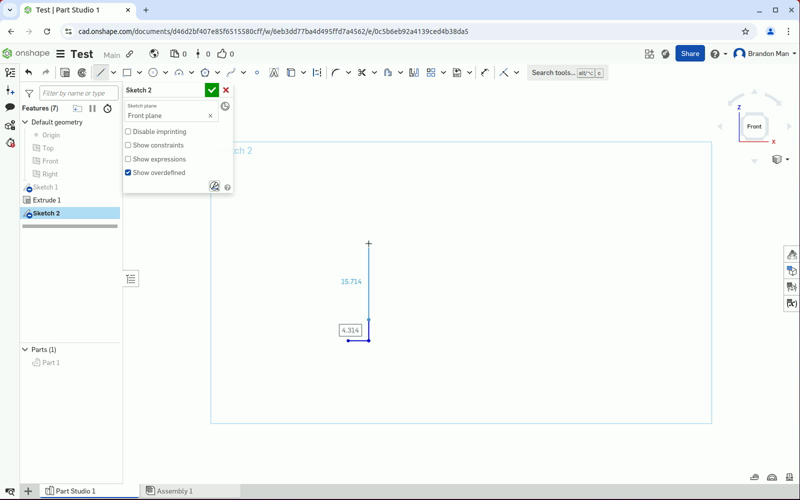
key_up(shift)
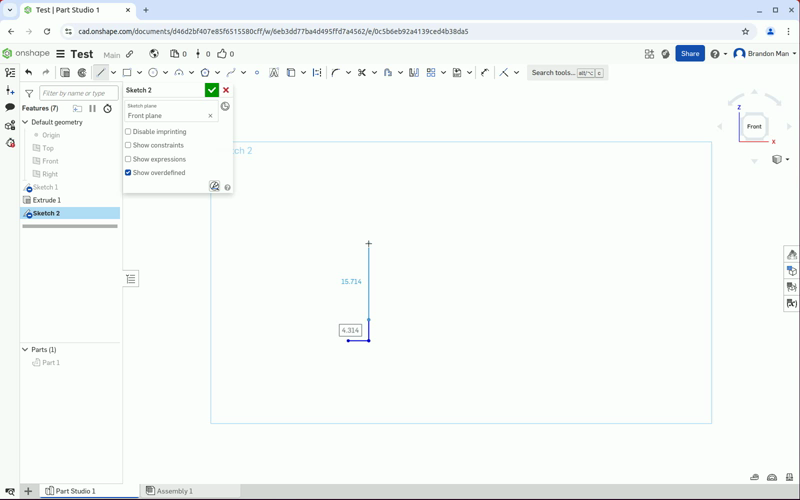
key_down(shift)
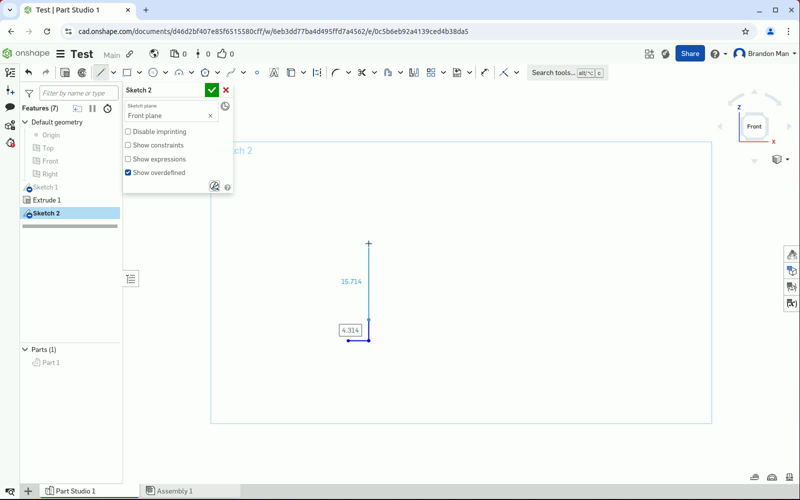
mouse_move(398, 243)
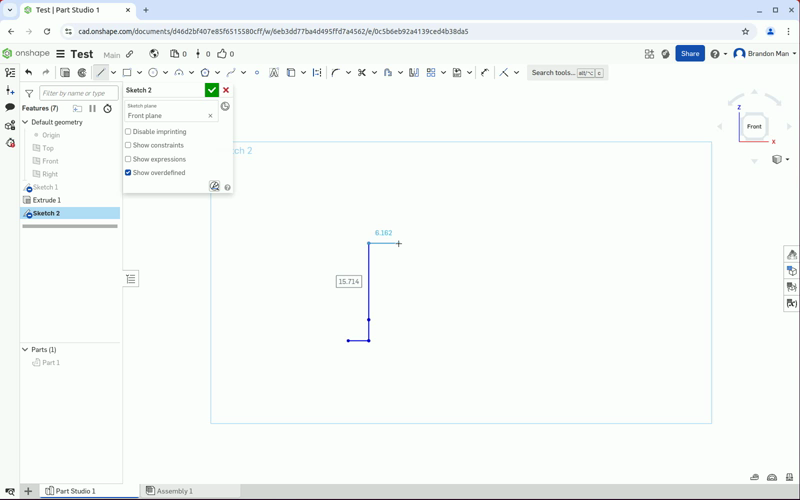
mouse_move(348, 243)
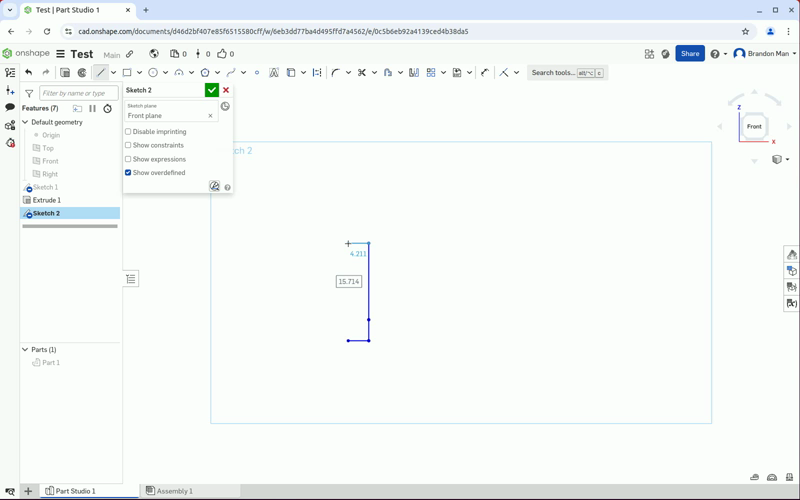
click(348, 243)
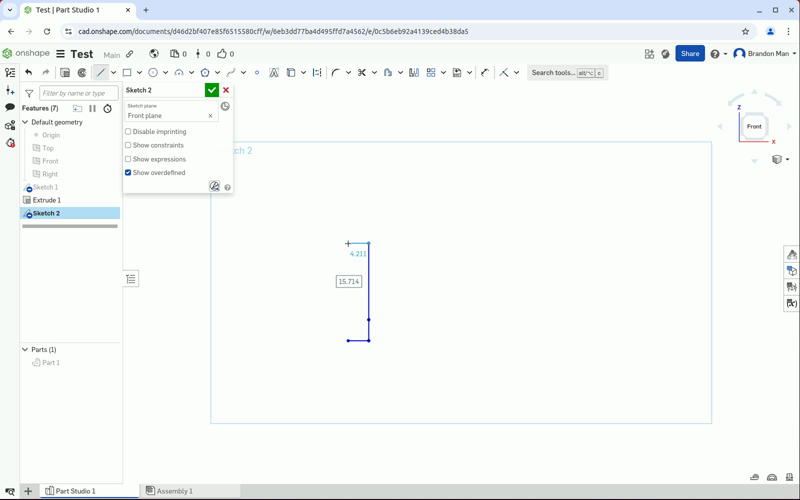
key_up(shift)
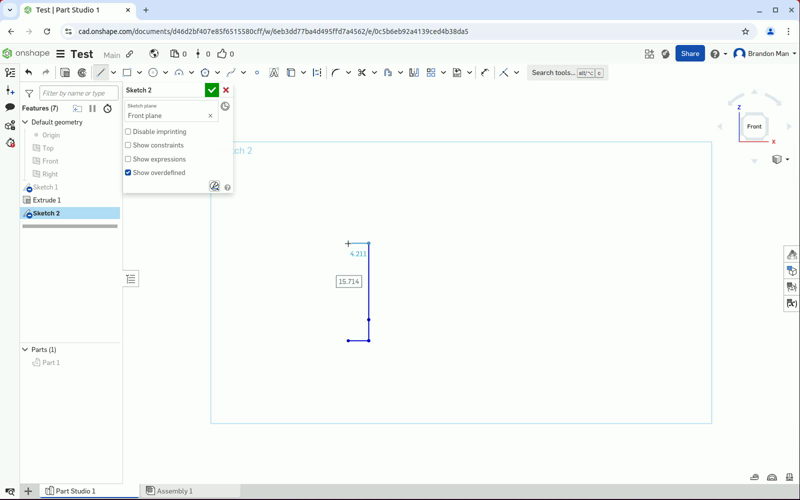
key_down(shift)
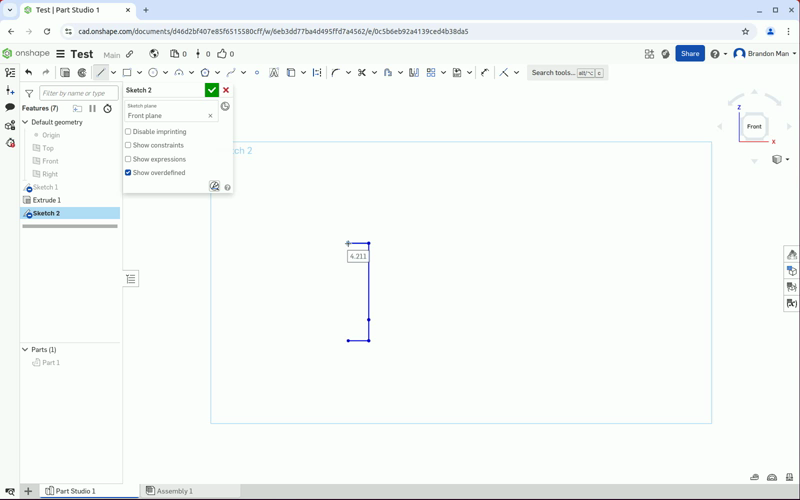
mouse_move(348, 340)
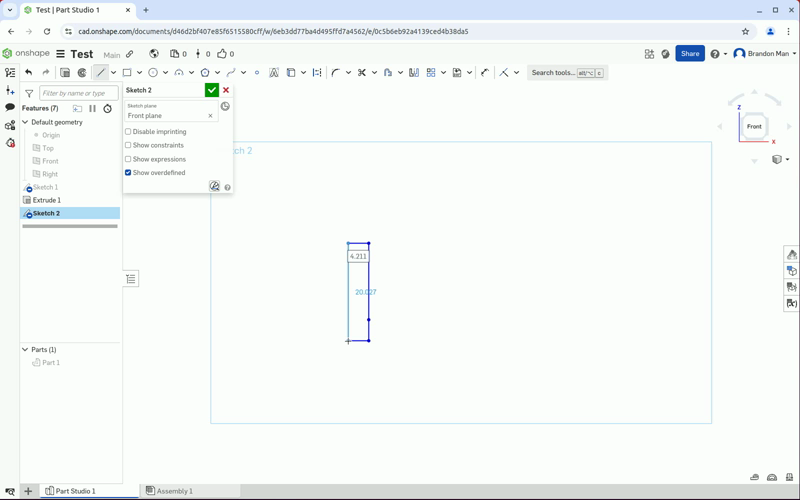
key_up(shift)
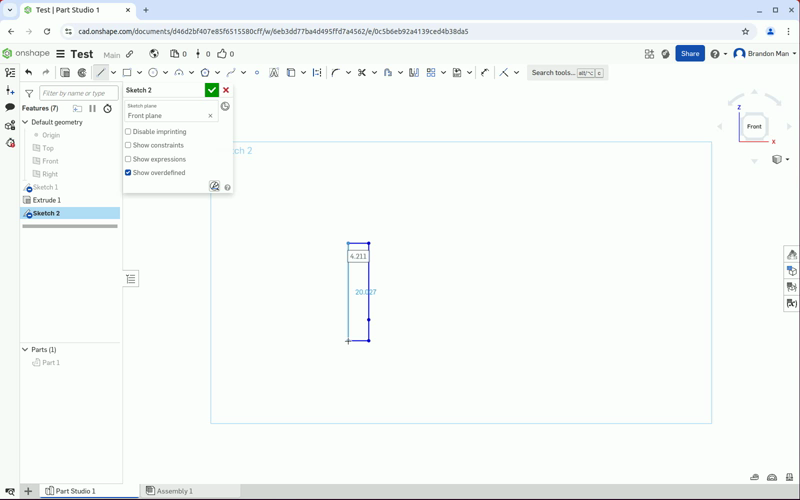
click(348, 340)
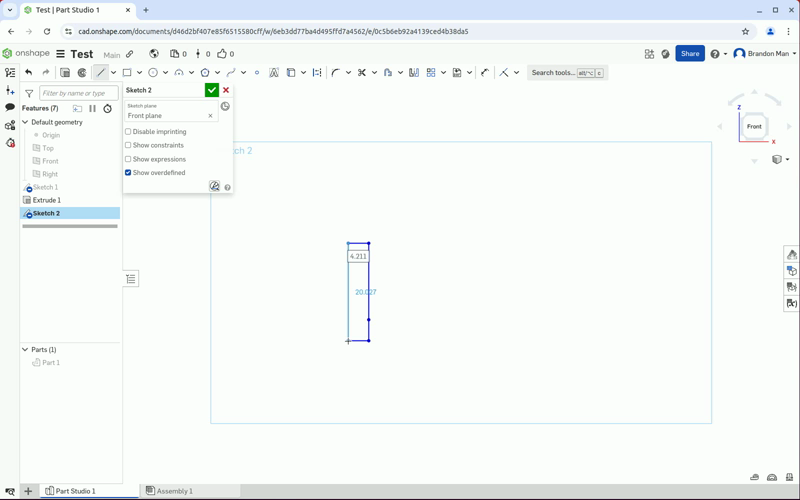
key(esc)
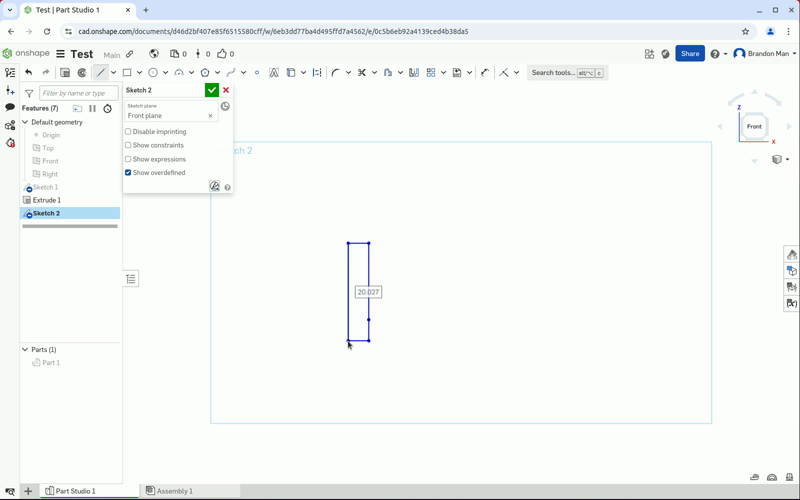
mouse_move(358, 270)
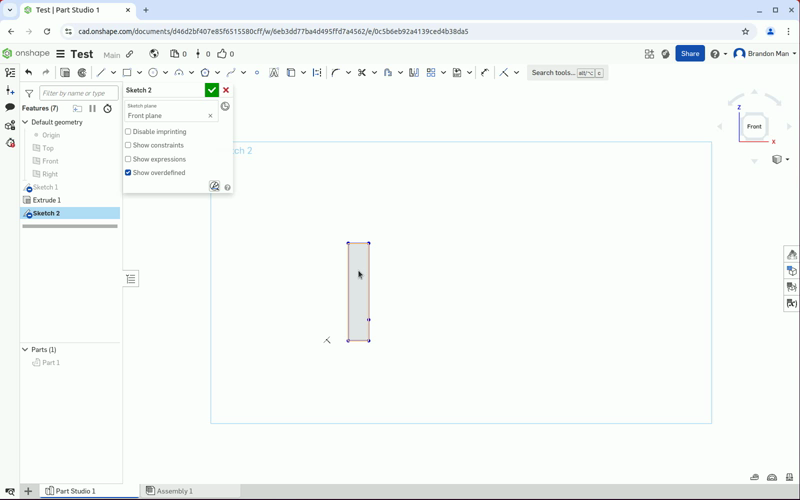
click(358, 270)
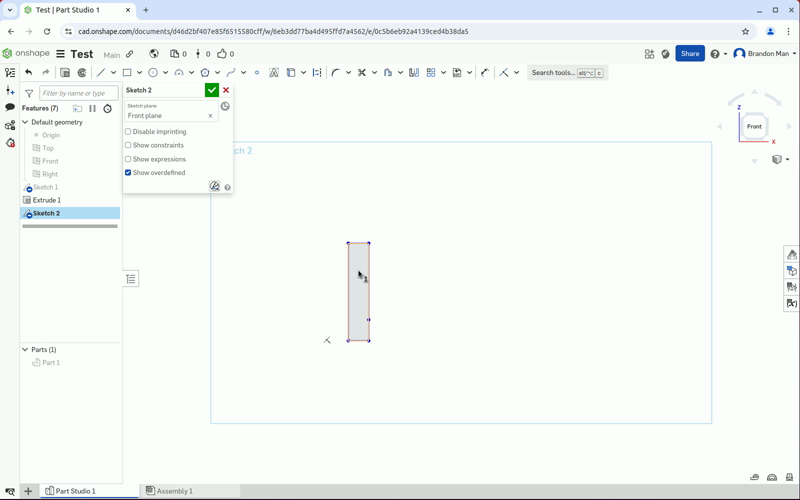
mouse_move(73, 352)
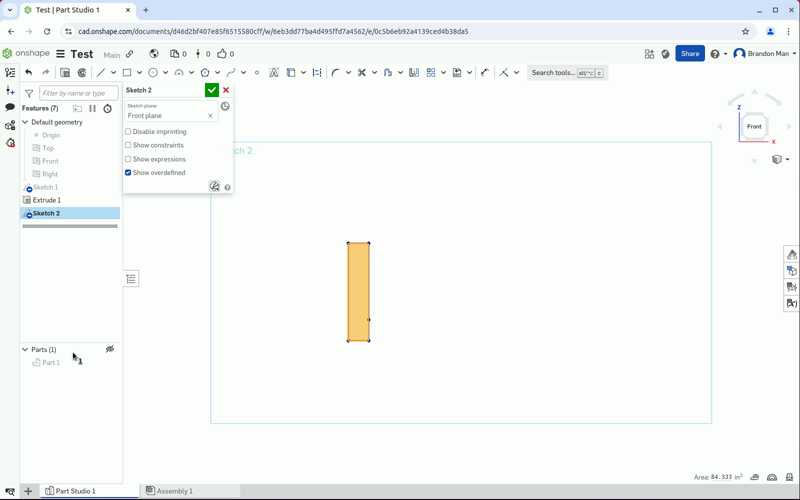
key(shift+y)
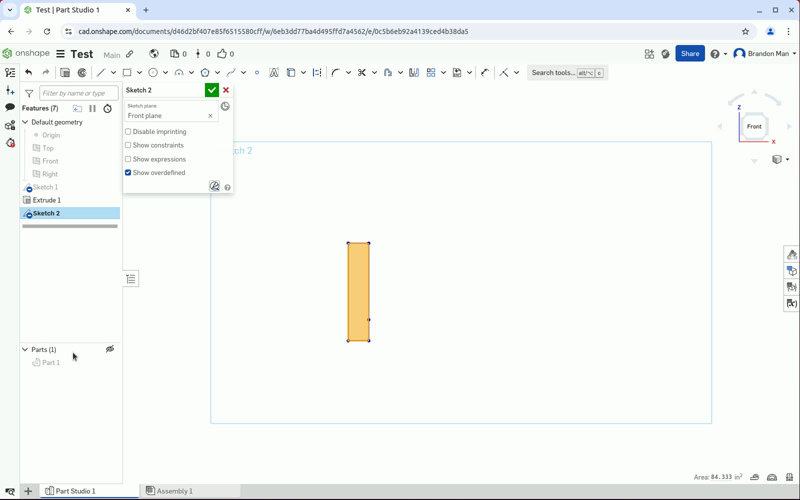
key(shift+e)
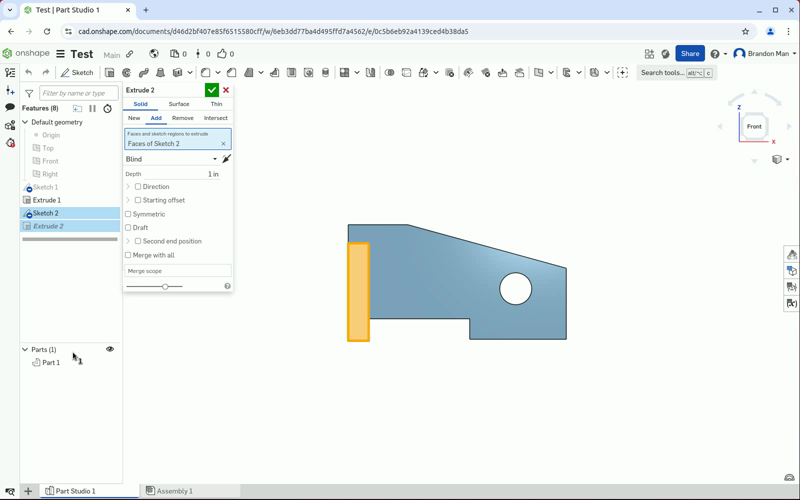
mouse_move(143, 106)
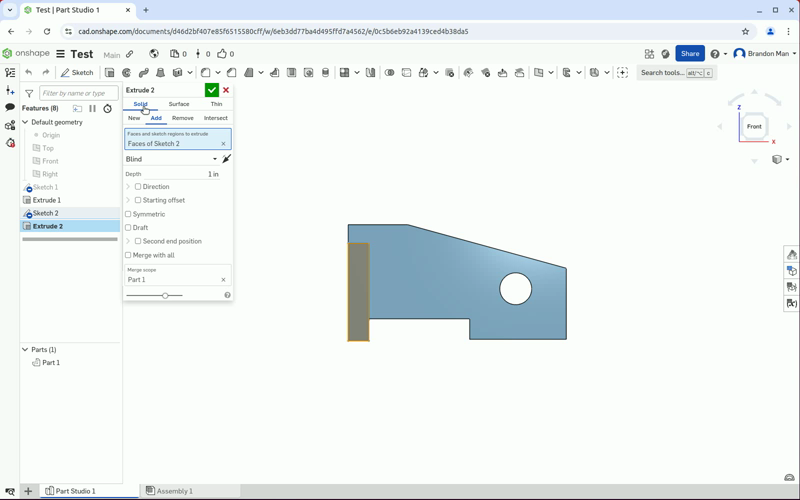
click(143, 106)
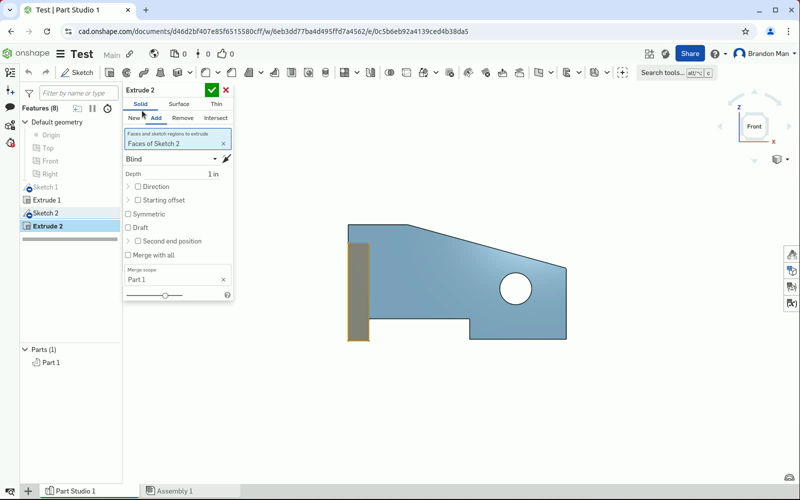
mouse_move(137, 120)
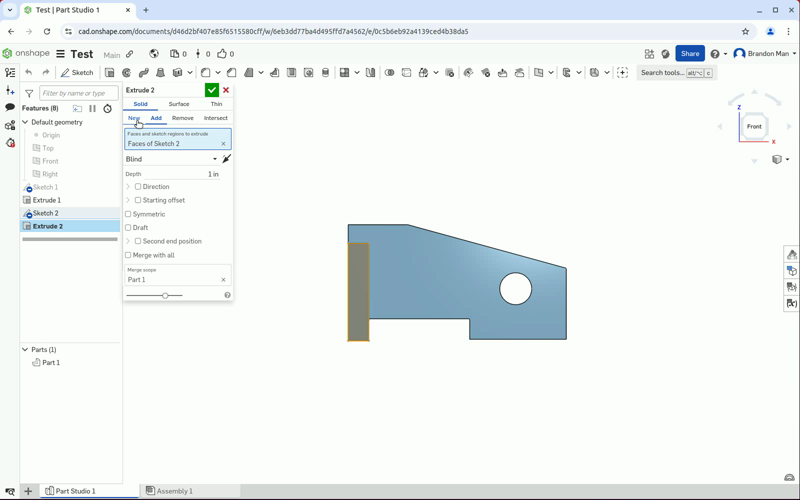
click(137, 120)
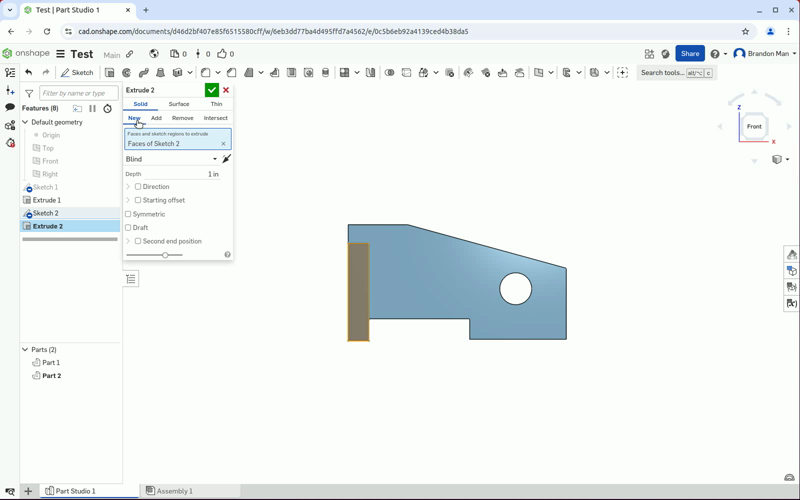
key(tab, 4)
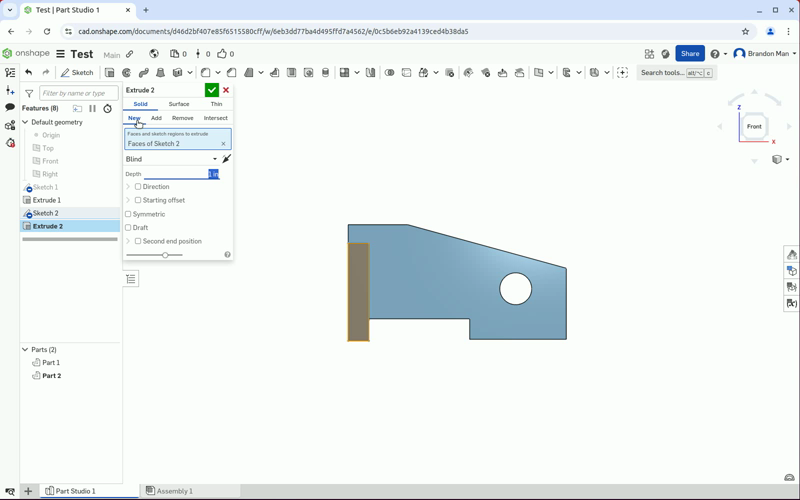
text(17.572)
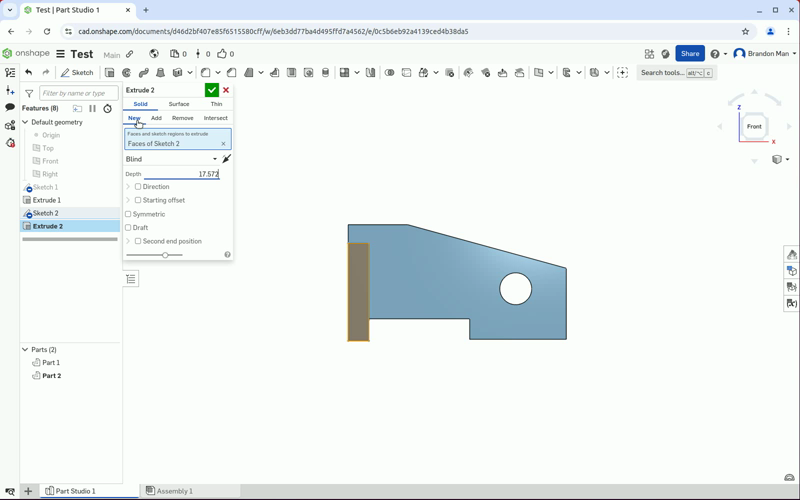
key(enter)
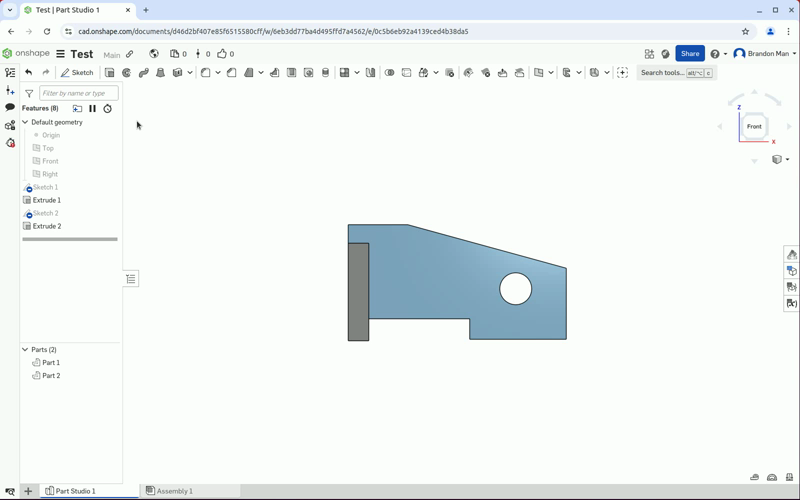
key(shift+h)
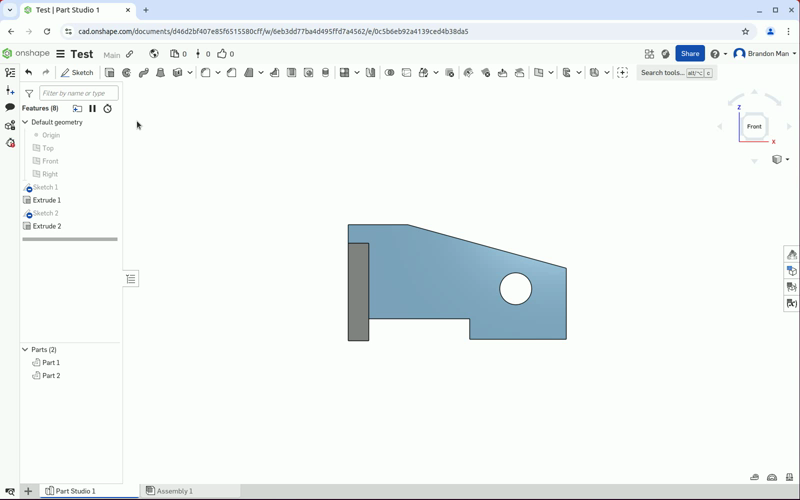
key(shift+h)
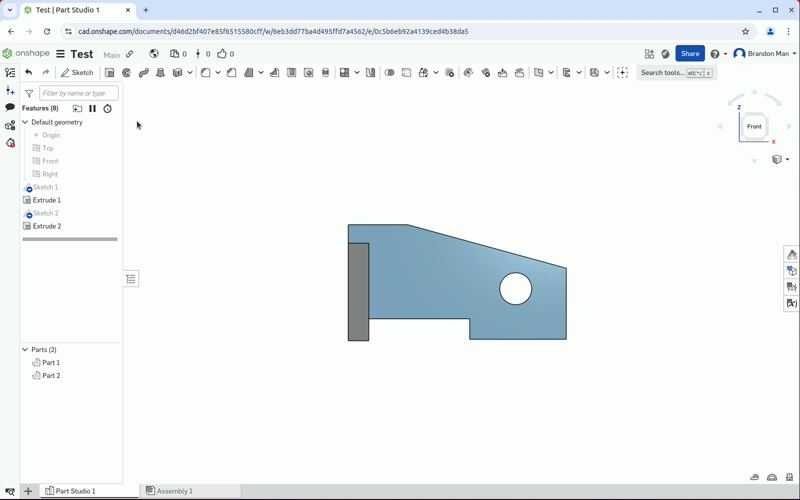
mouse_move(73, 189)
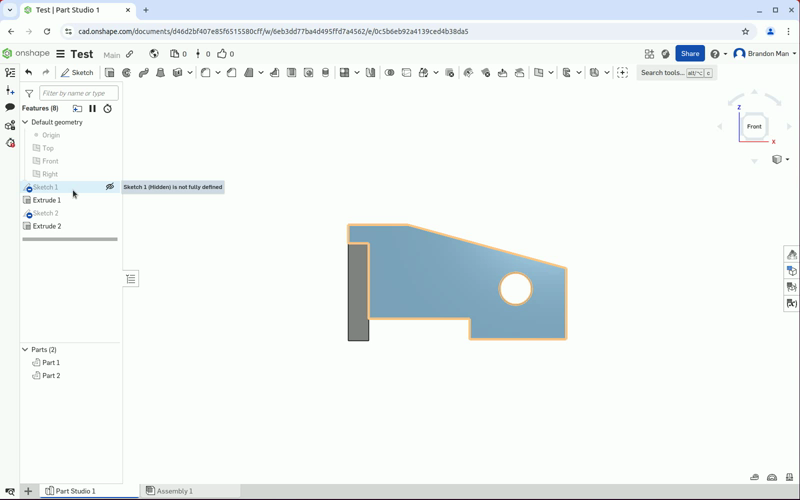
click(73, 189)
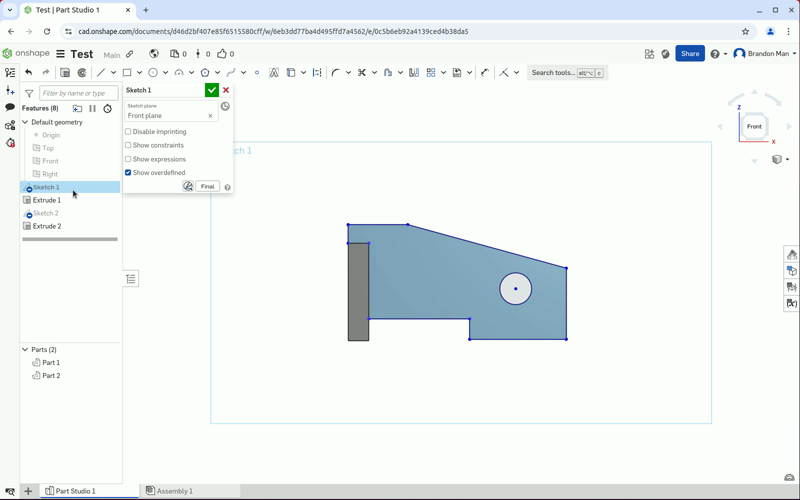
mouse_move(229, 92)
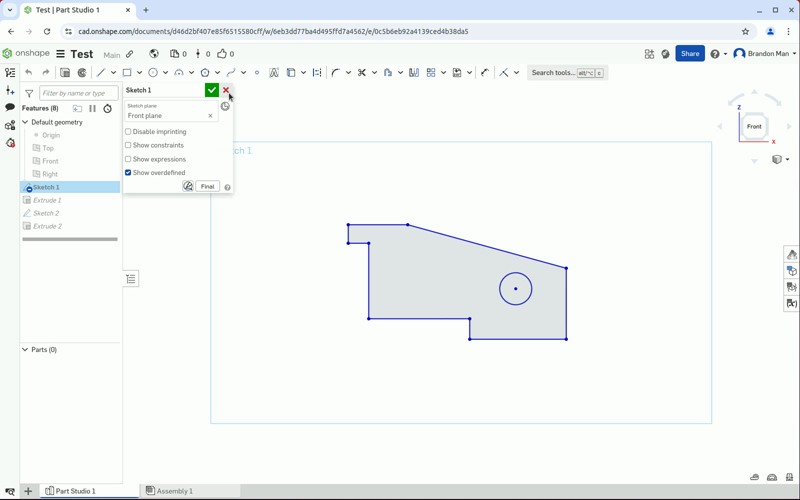
click(229, 92)
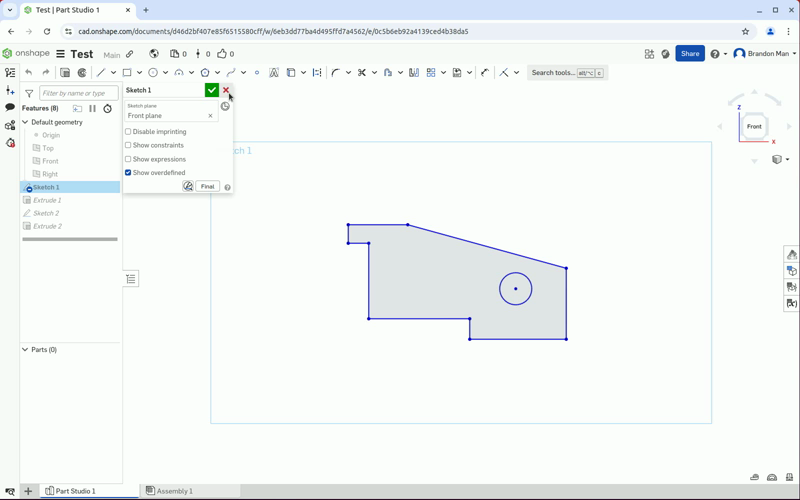
key(shift+s)
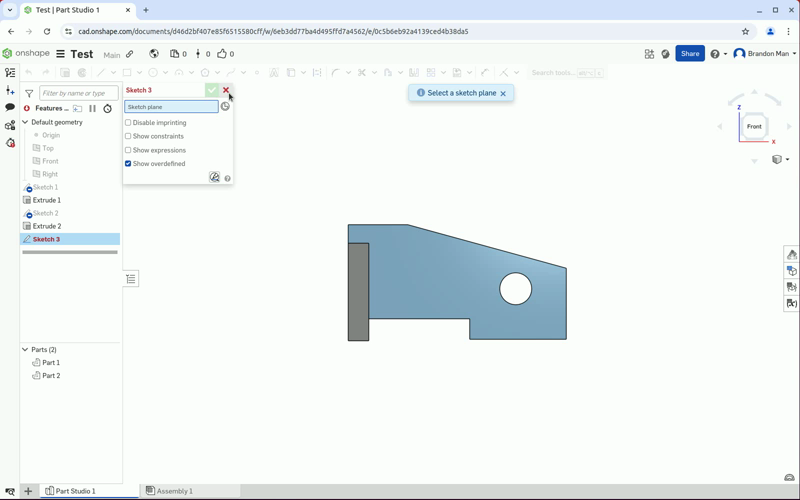
mouse_move(73, 163)
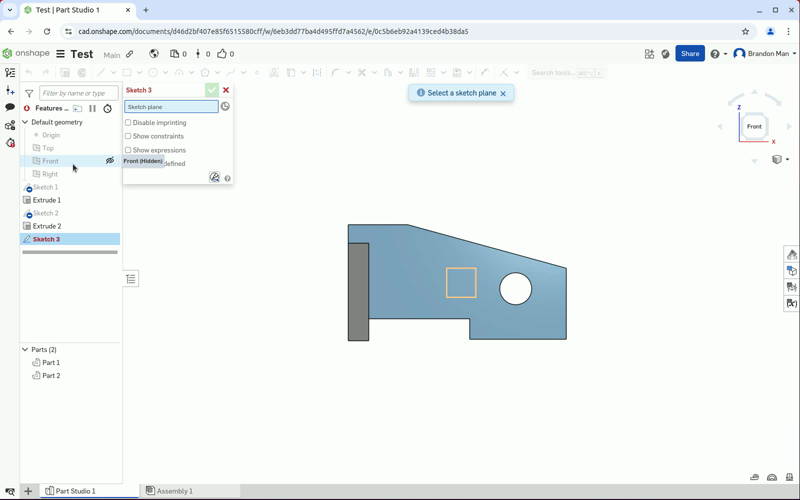
click(73, 163)
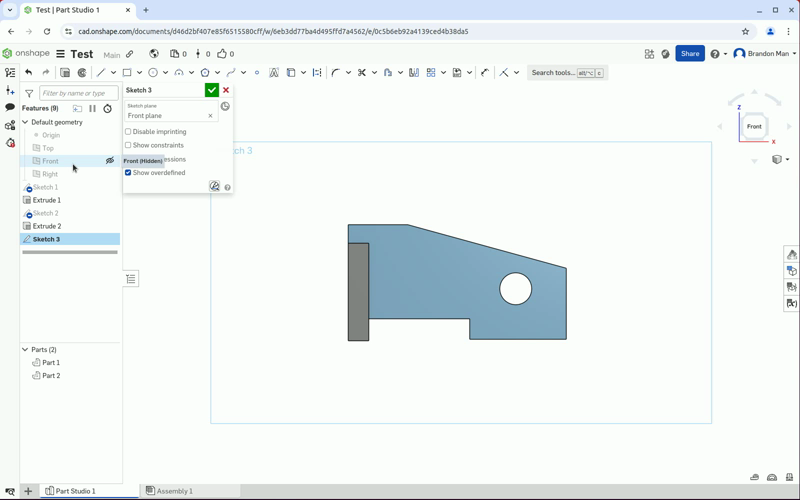
mouse_move(73, 352)
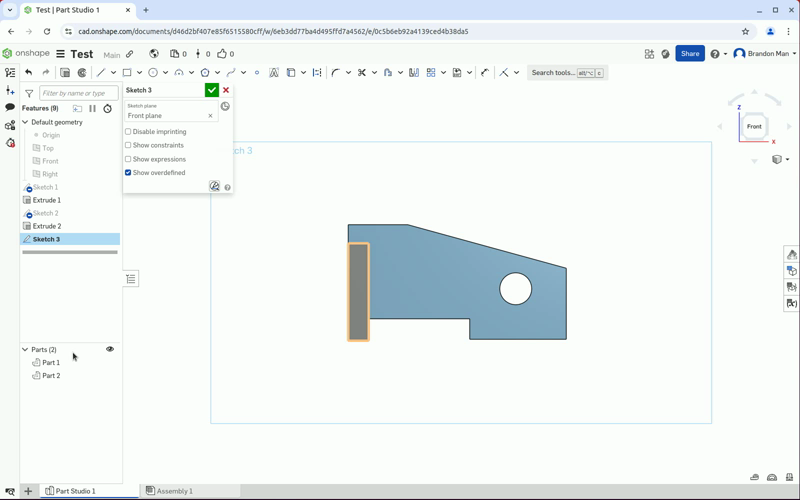
key(y)
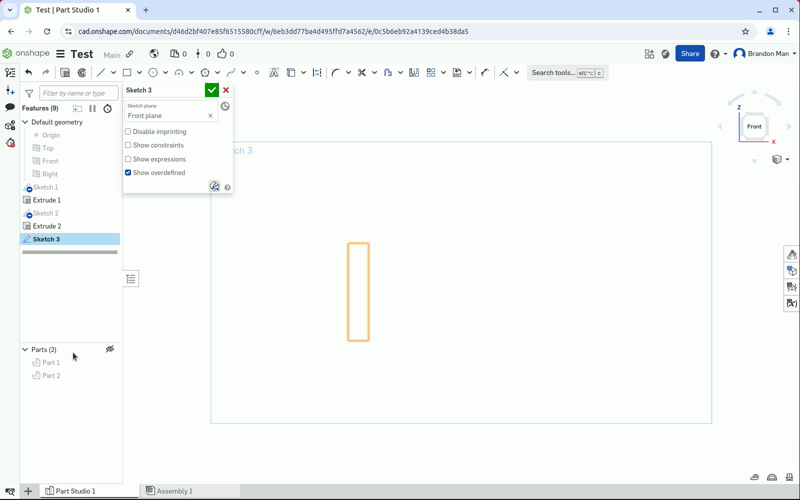
key(l)
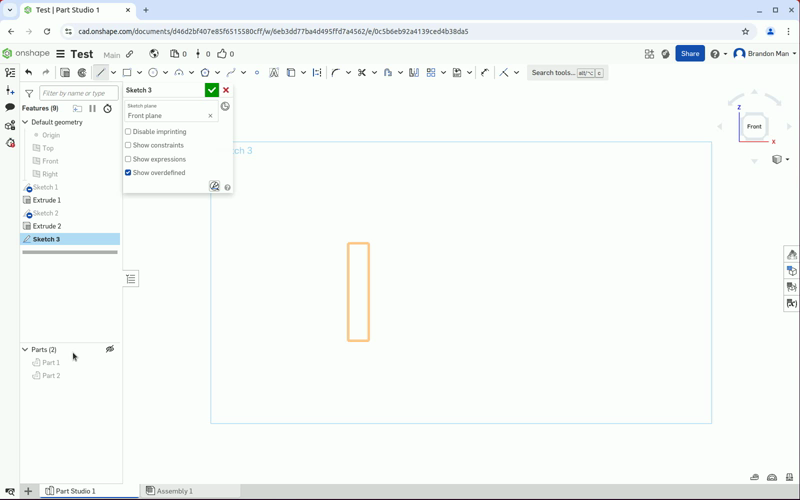
key_down(shift)
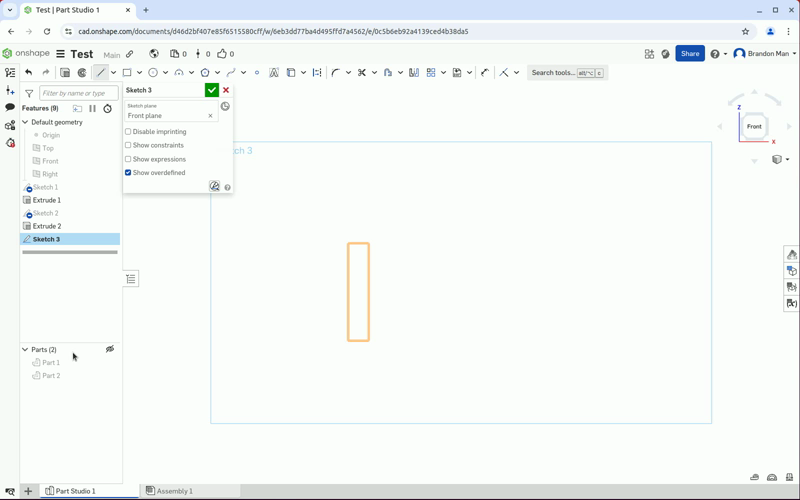
mouse_move(369, 340)
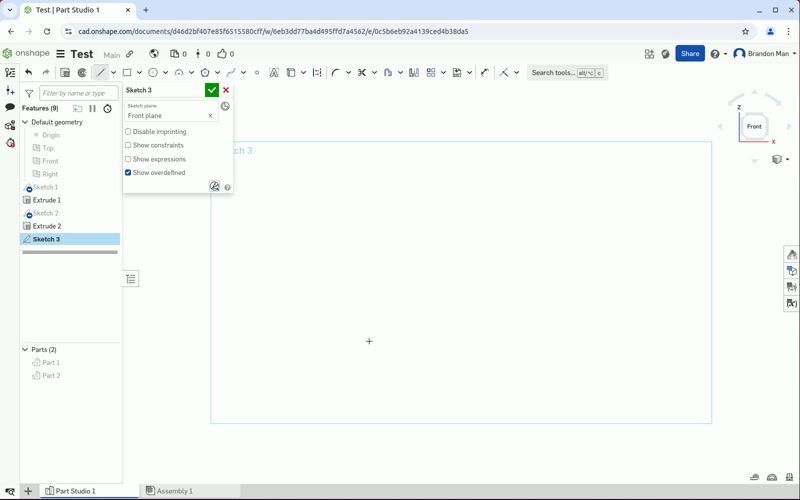
click(369, 340)
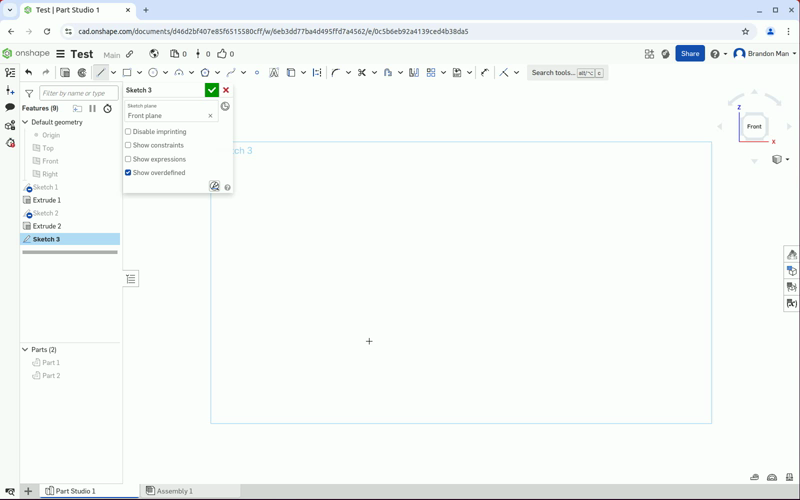
key_up(shift)
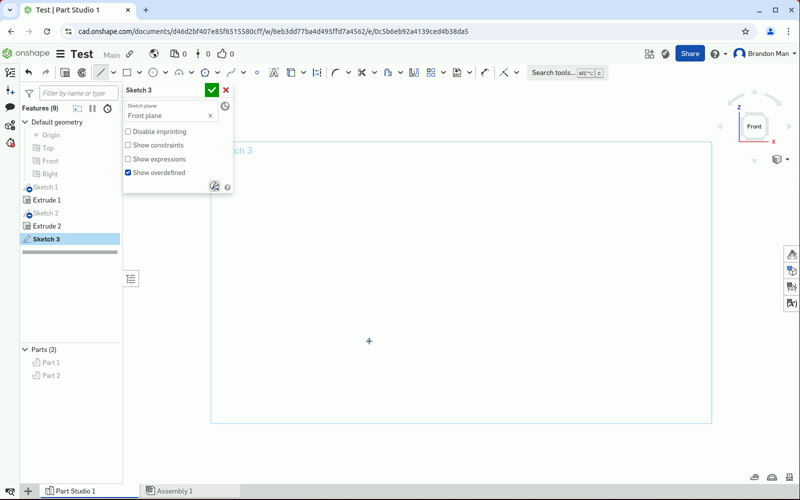
key_down(shift)
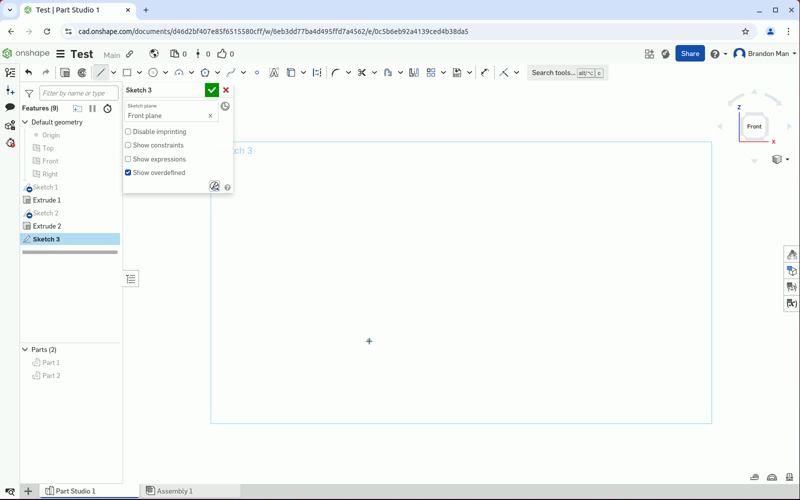
mouse_move(470, 340)
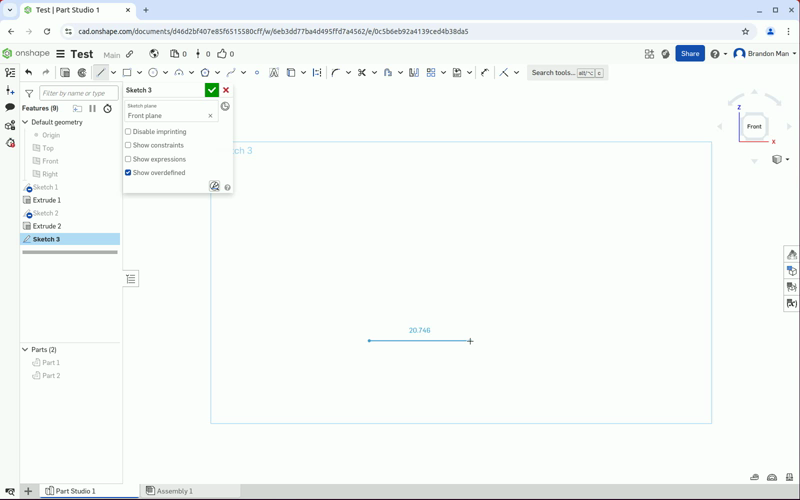
click(470, 340)
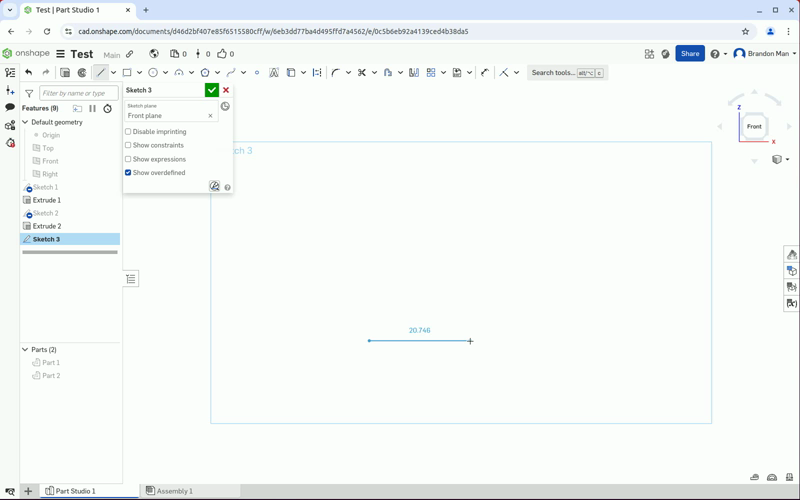
key_up(shift)
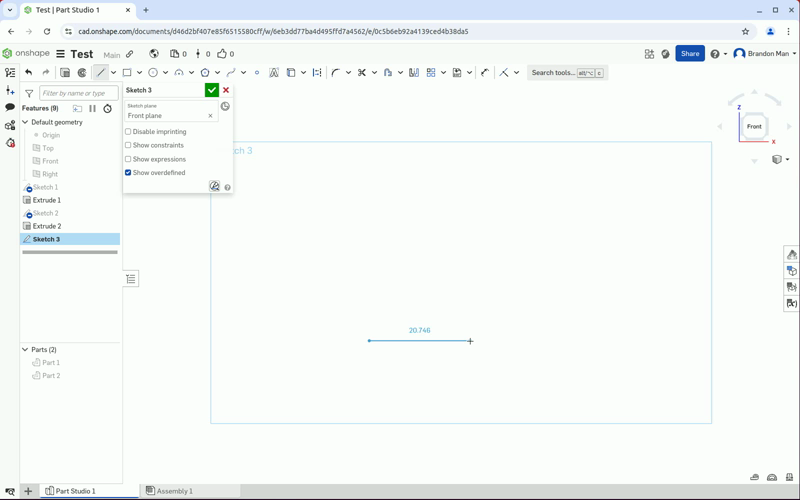
key_down(shift)
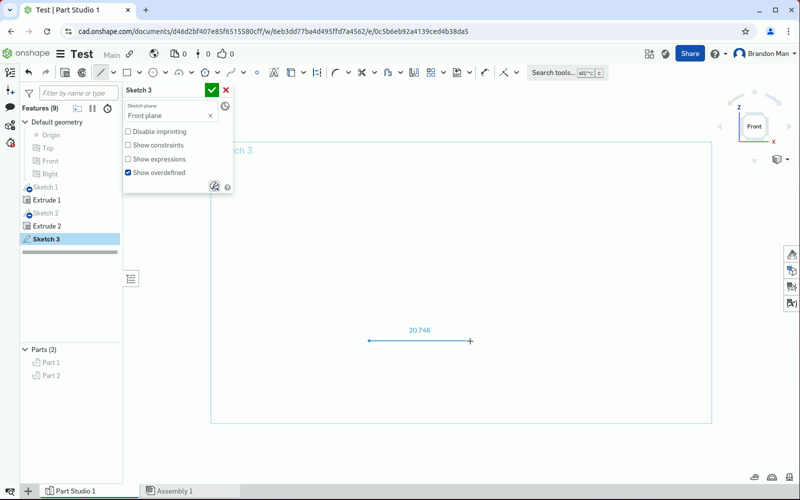
mouse_move(500, 340)
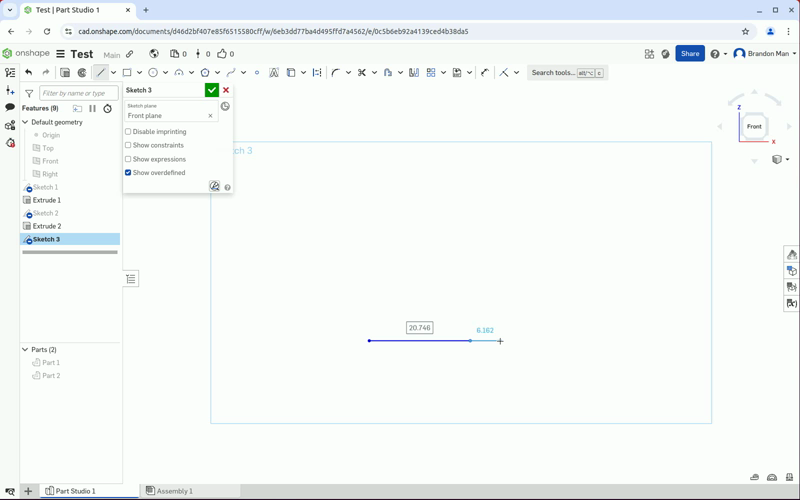
mouse_move(470, 319)
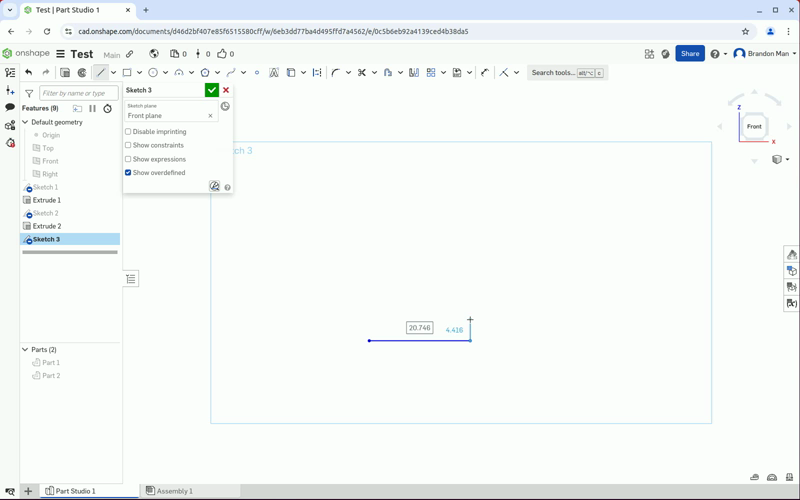
click(470, 319)
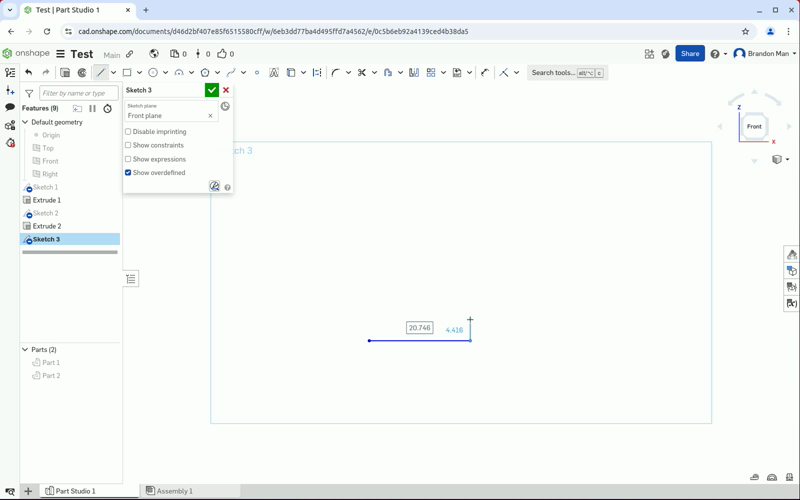
key_up(shift)
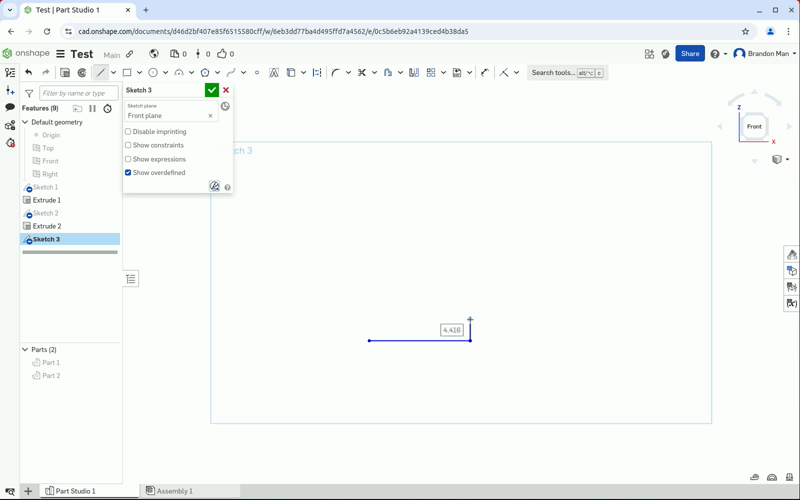
key_down(shift)
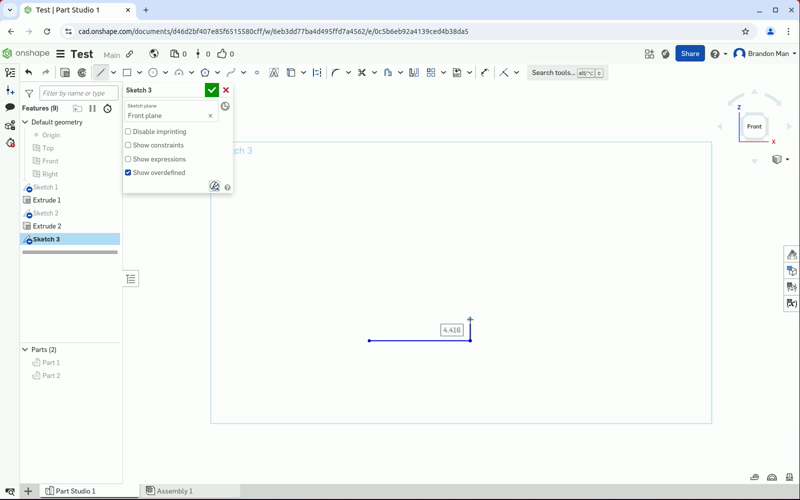
mouse_move(369, 319)
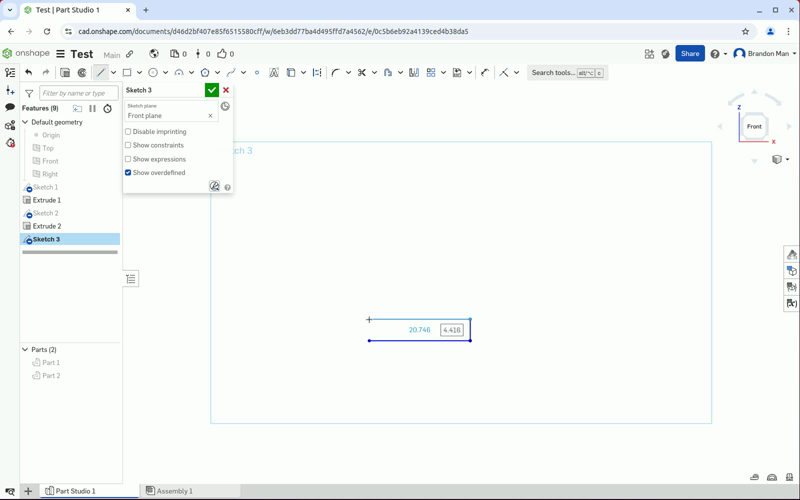
click(369, 319)
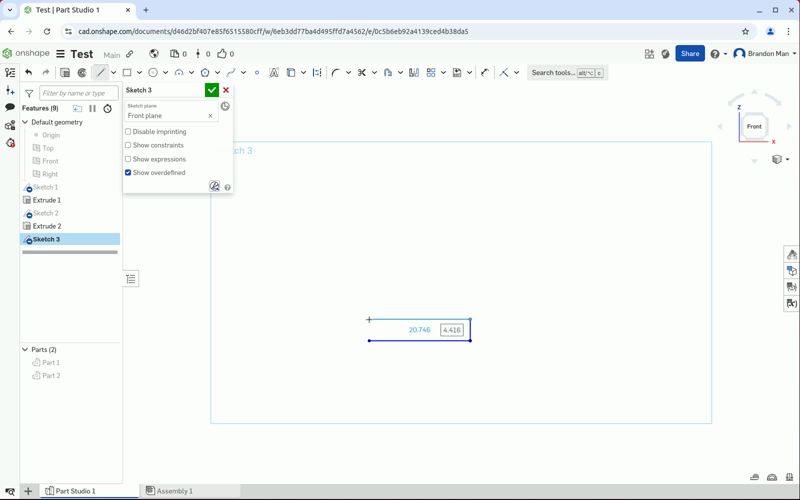
key_up(shift)
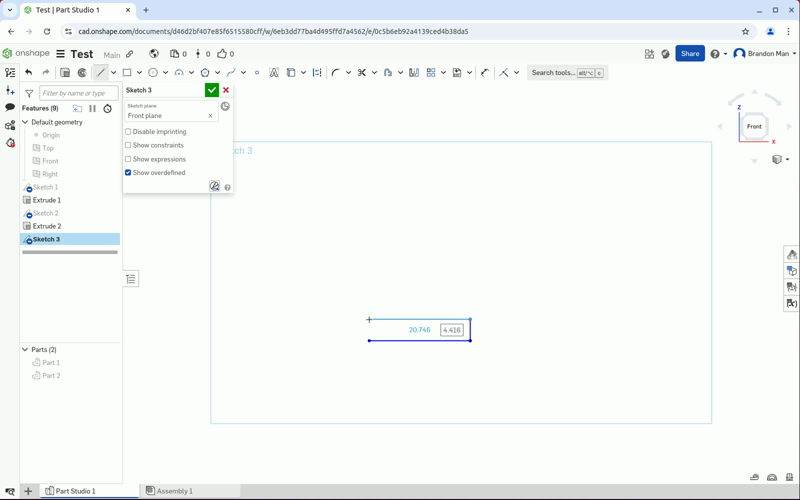
mouse_move(399, 319)
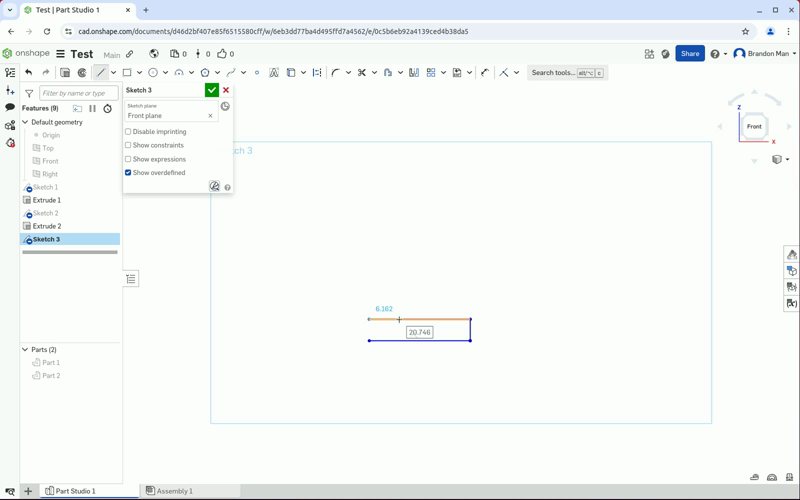
key_down(shift)
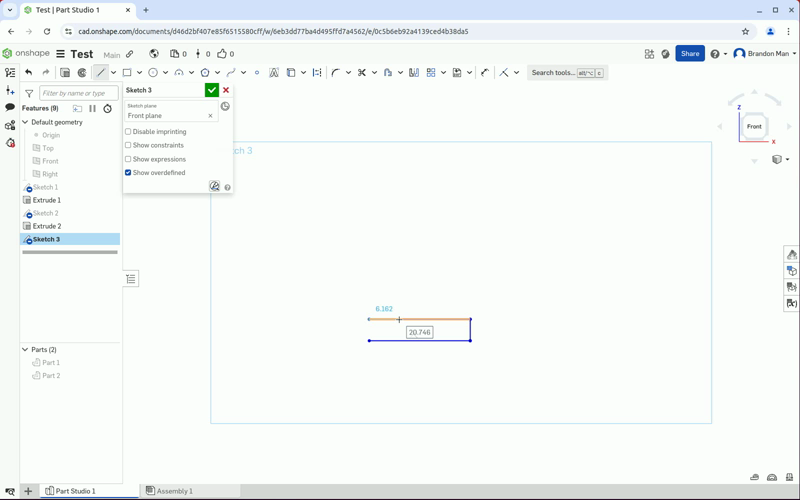
mouse_move(369, 340)
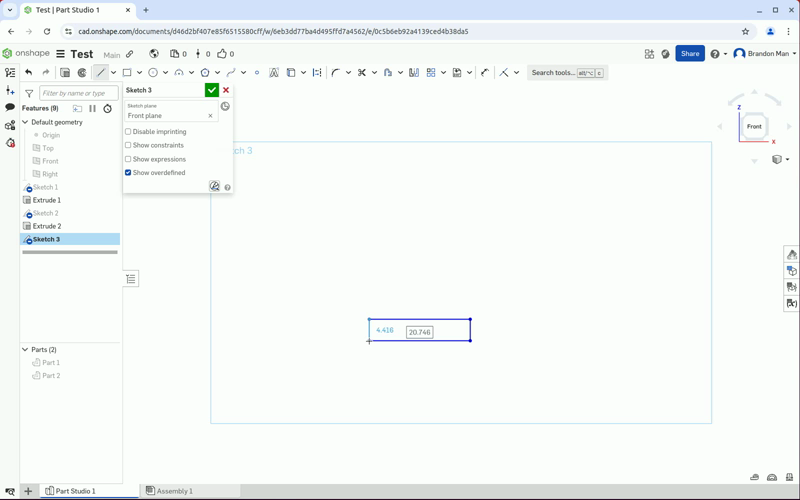
key_up(shift)
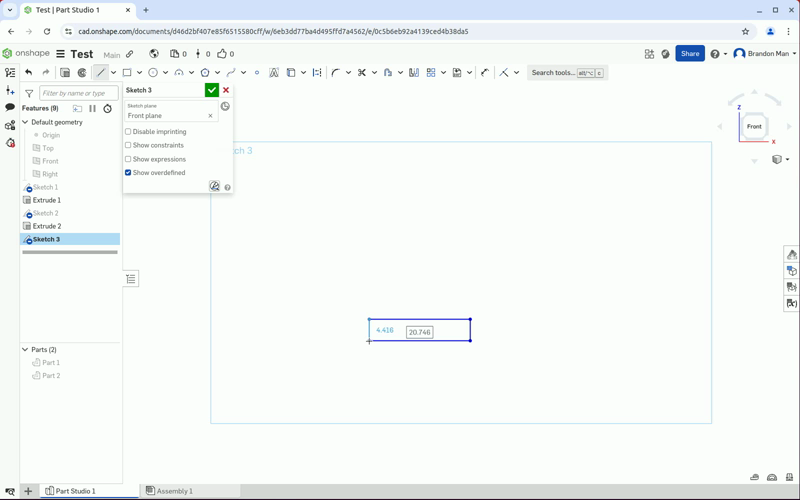
click(369, 340)
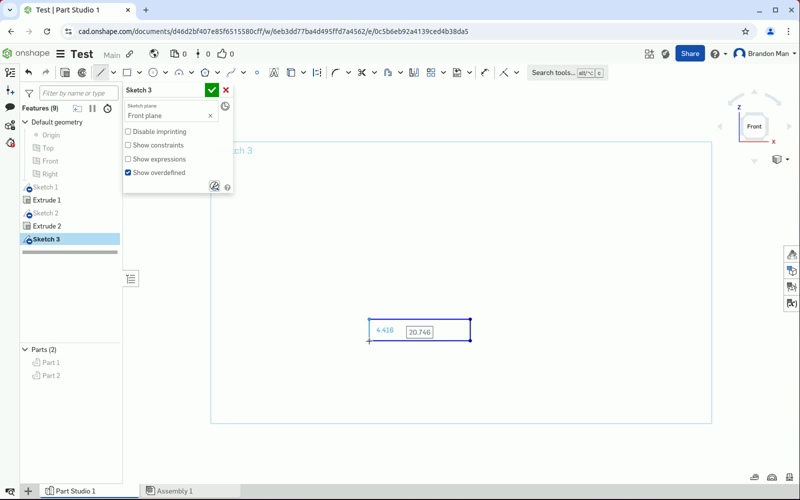
key(esc)
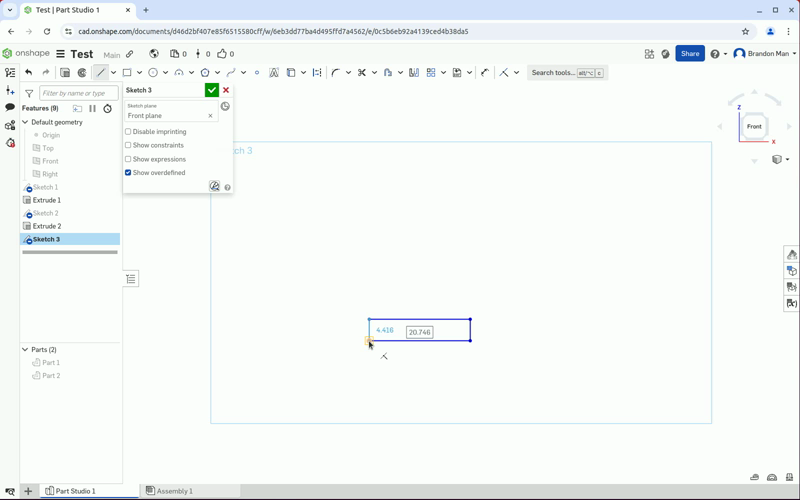
mouse_move(393, 327)
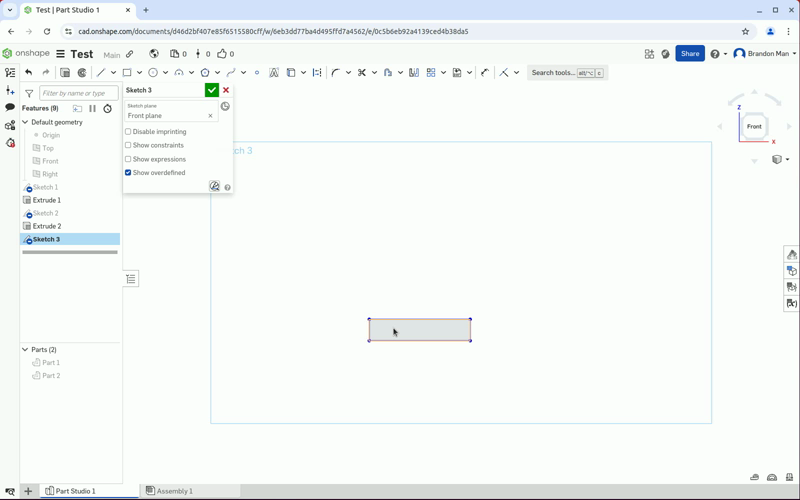
click(393, 327)
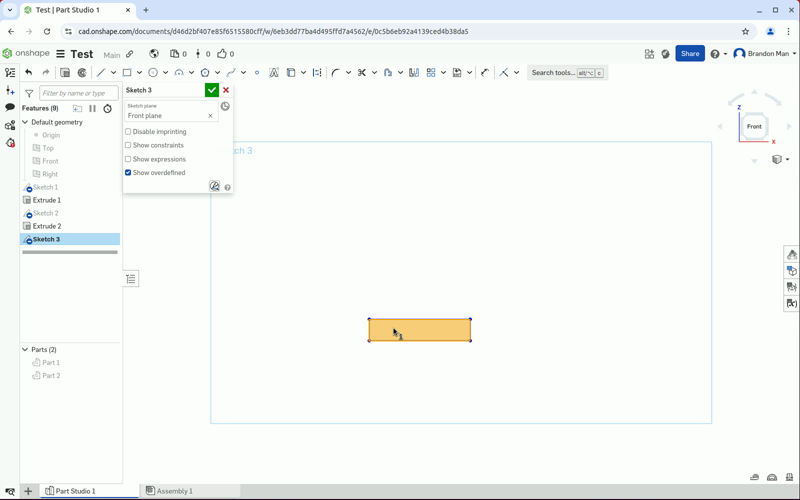
mouse_move(73, 352)
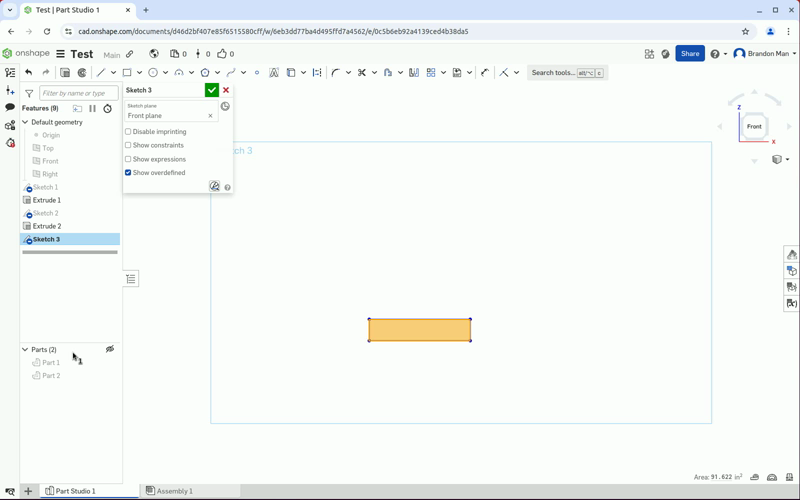
key(shift+y)
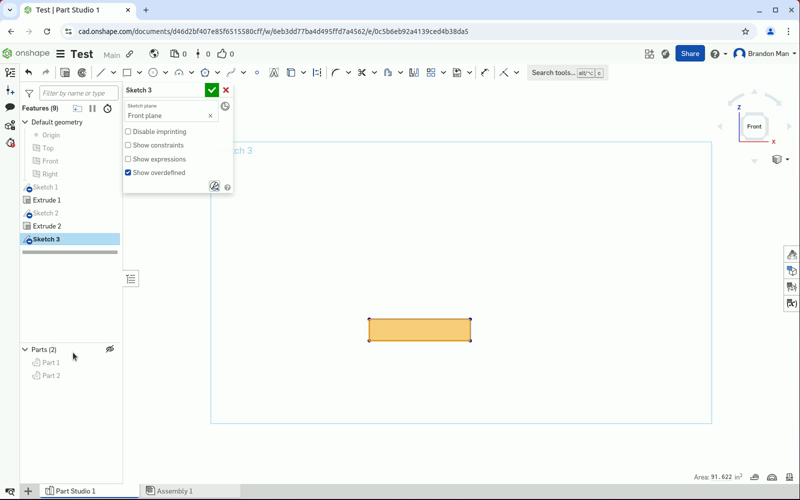
key(shift+e)
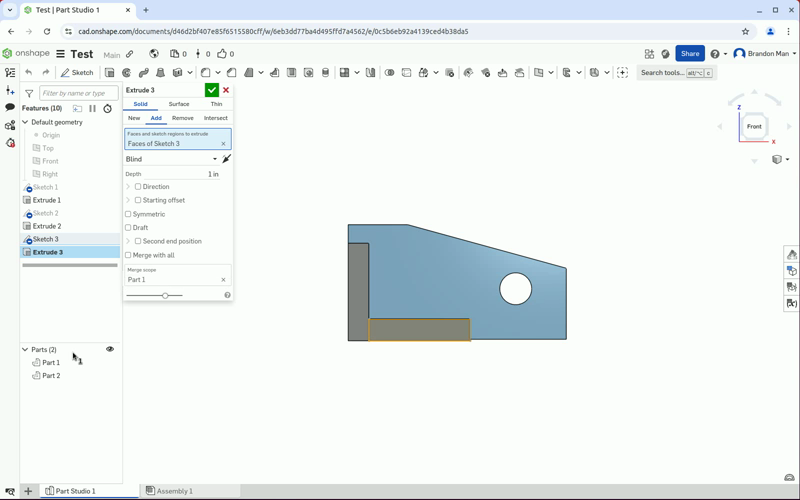
mouse_move(143, 106)
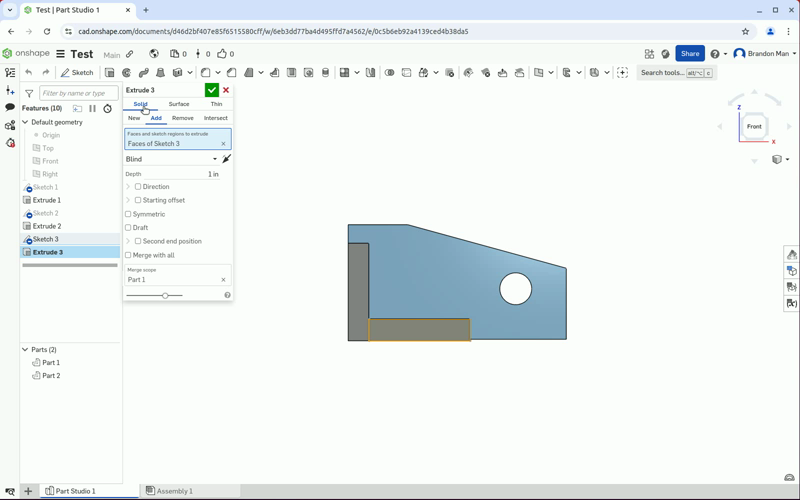
click(143, 106)
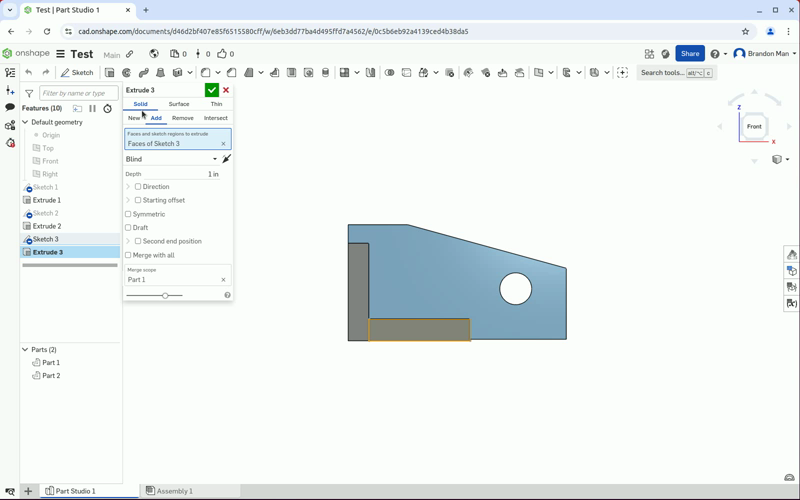
mouse_move(137, 120)
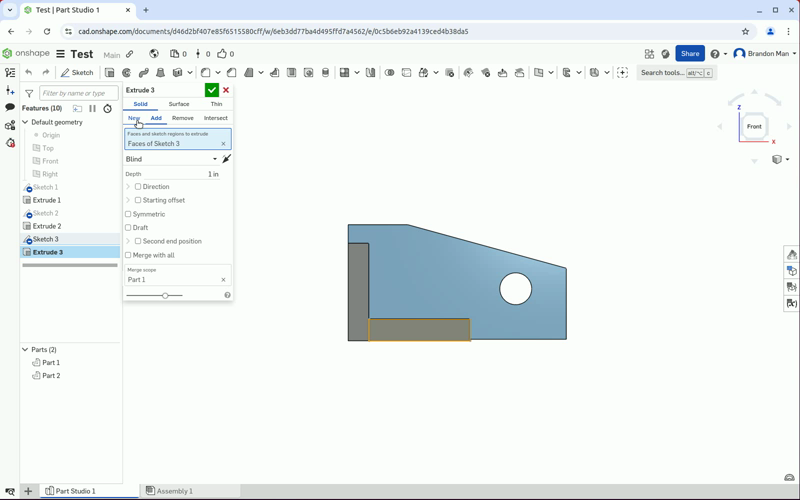
click(137, 120)
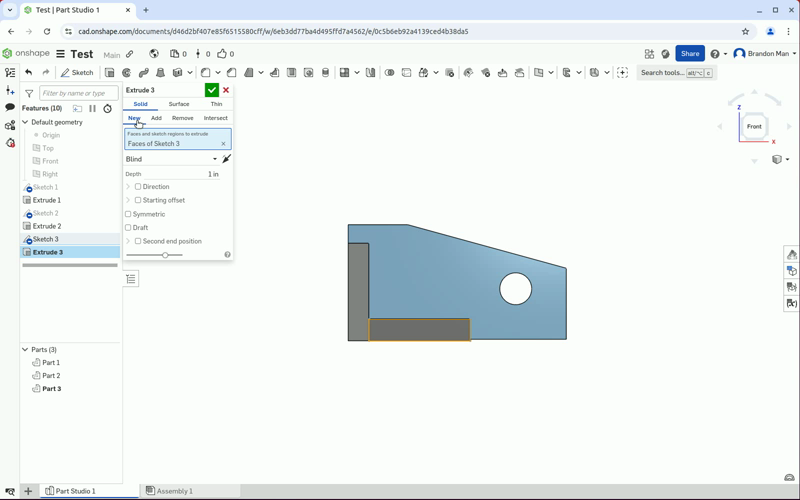
key(tab, 4)
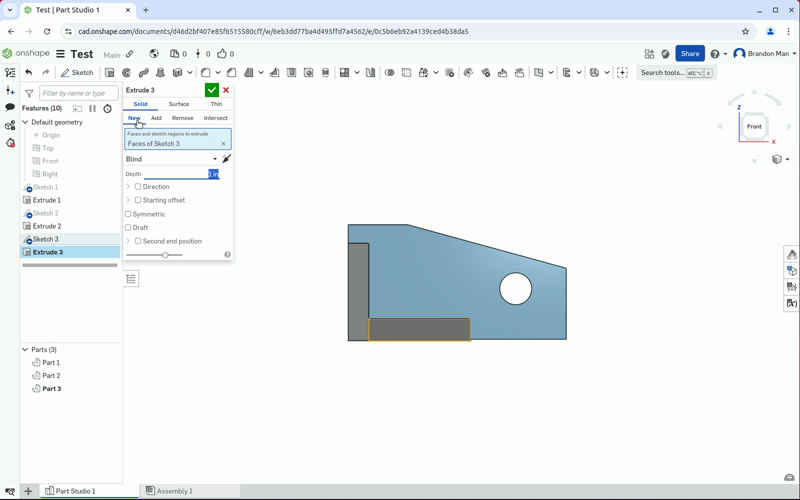
text(17.572)
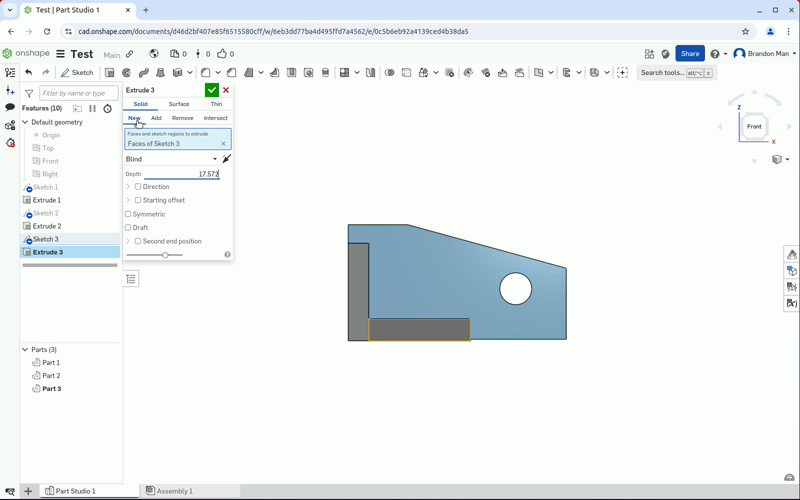
key(enter)
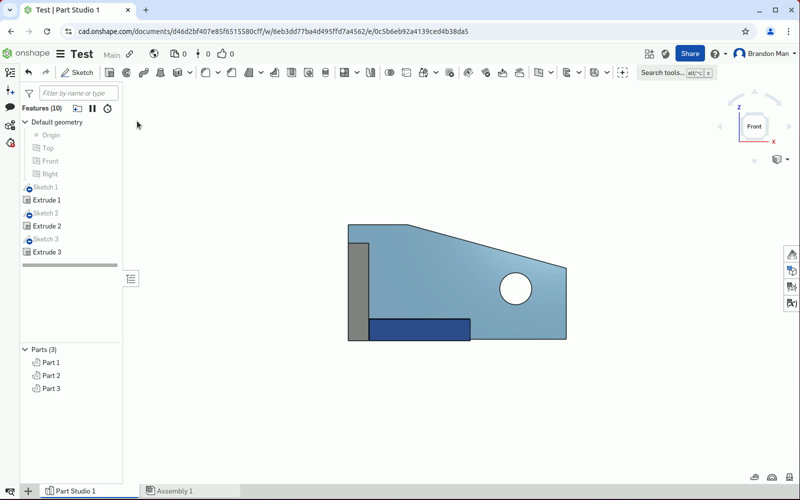
key(shift+h)
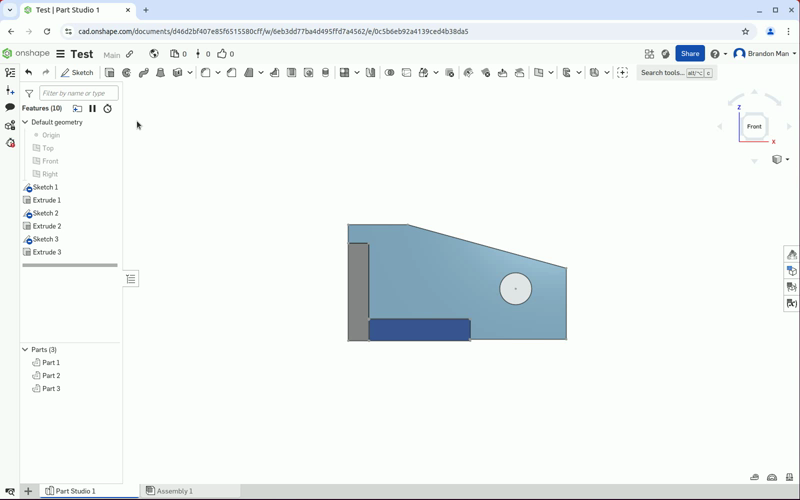
key(shift+h)
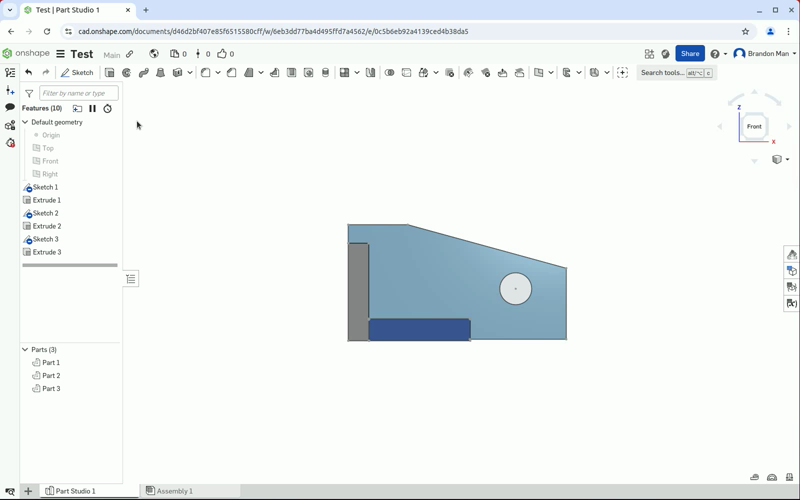
key(shift+7)
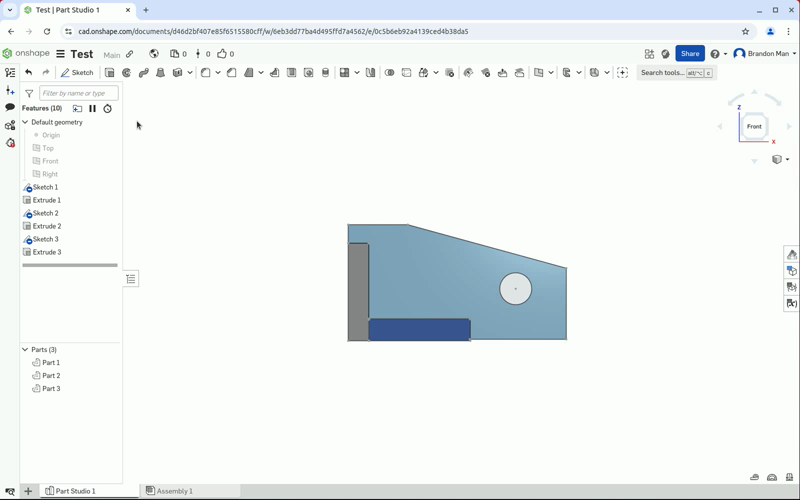
key(left, 2)
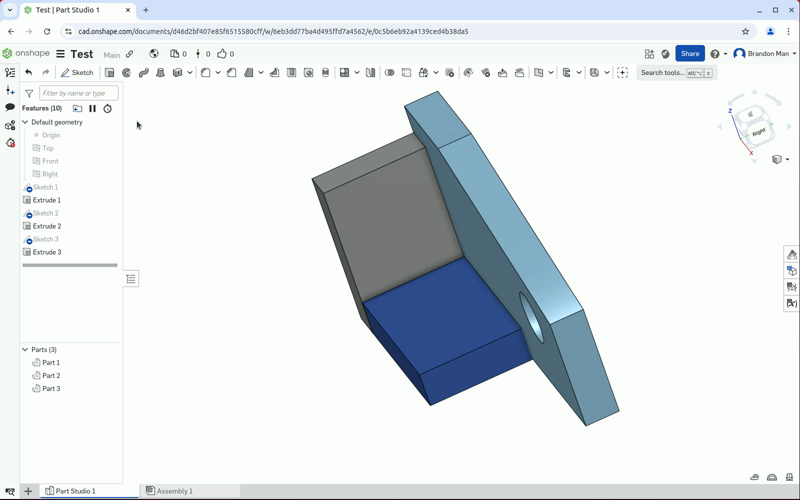
key(down, 2)
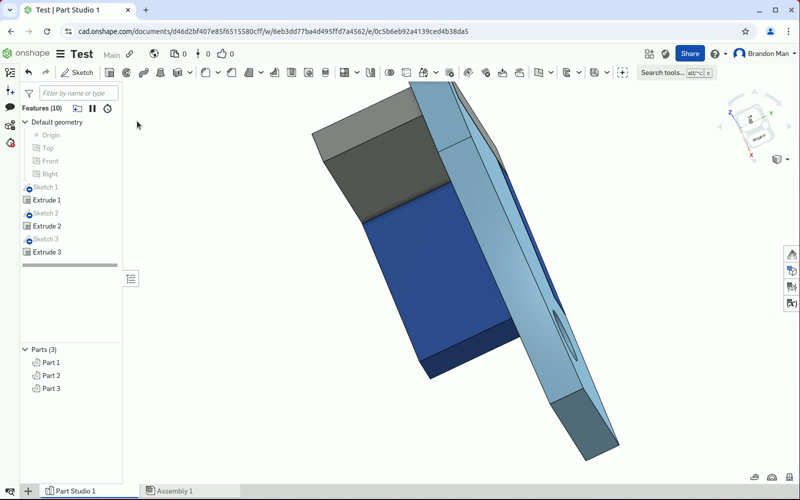
key(up, 2)
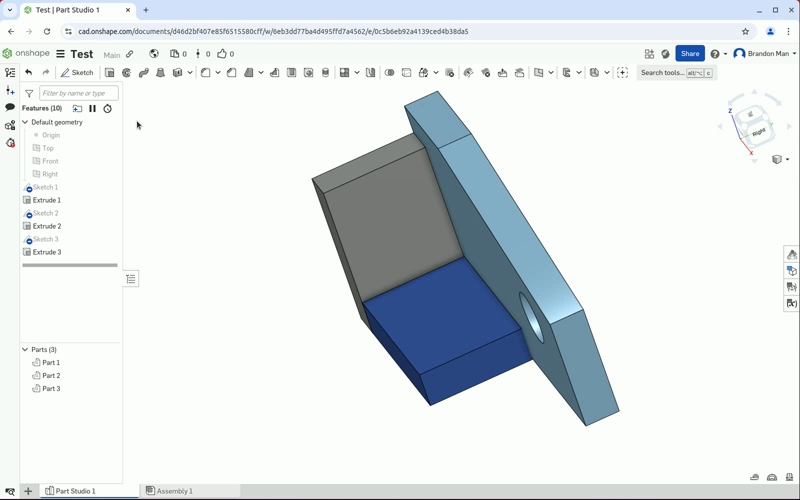
key(right, 2)
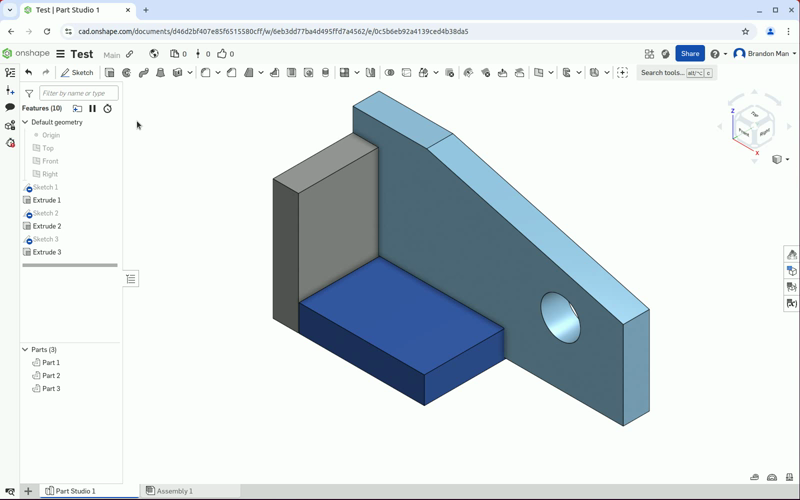
mouse_move(73, 189)
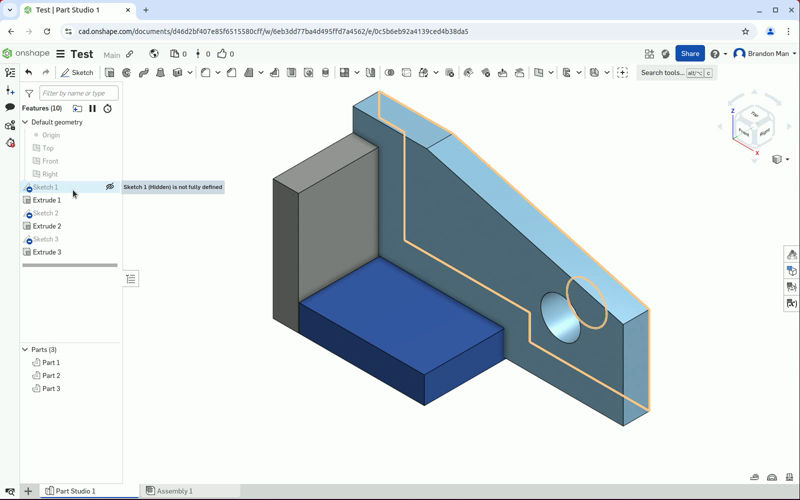
click(73, 189)